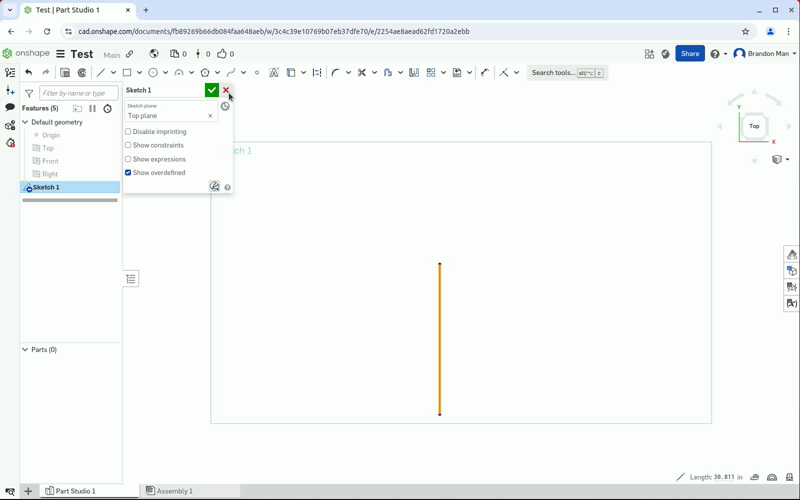
key(shift+h)
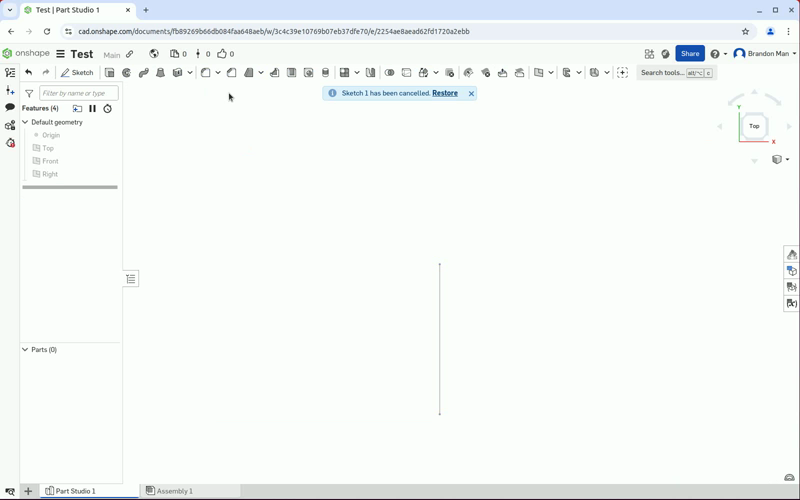
key(shift+s)
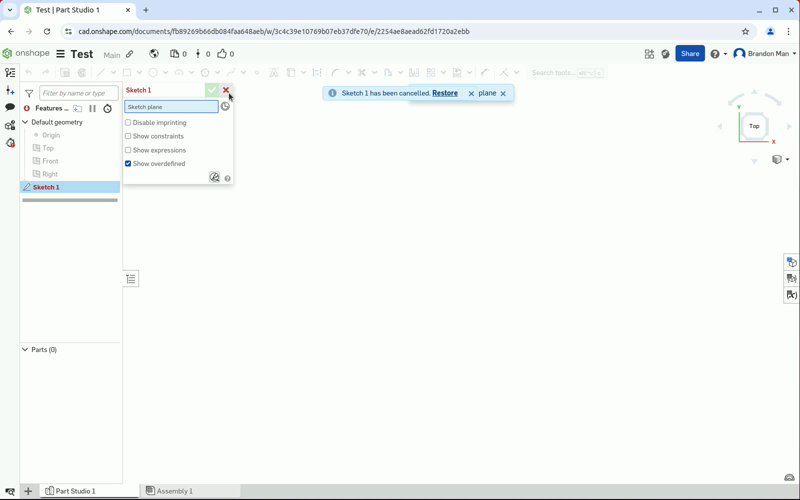
mouse_move(73, 150)
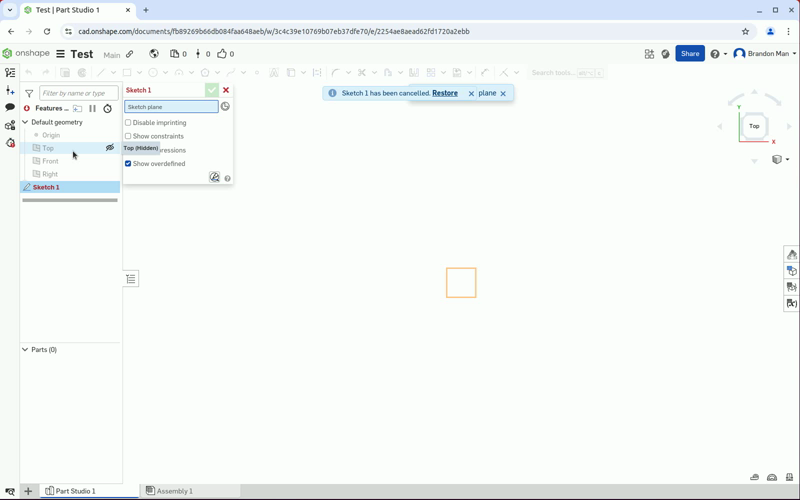
click(73, 150)
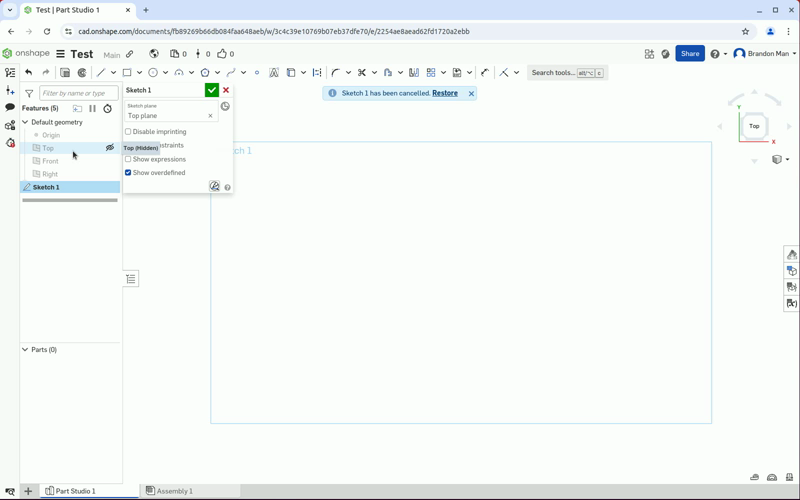
mouse_move(73, 352)
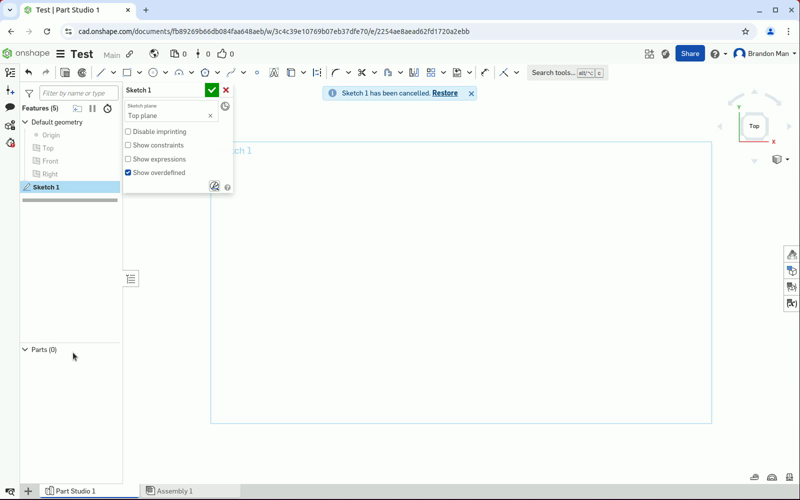
key(y)
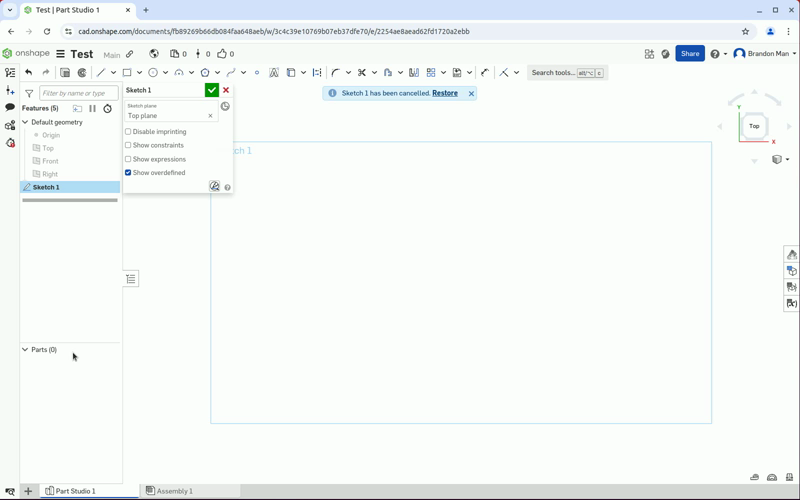
key(c)
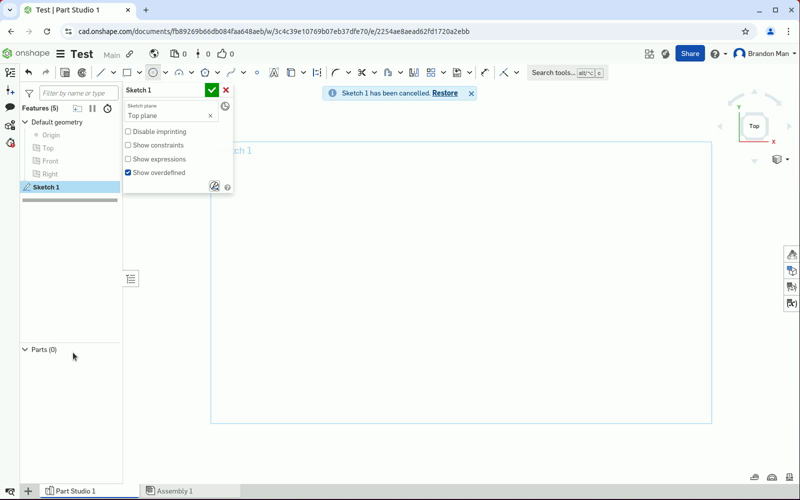
key_down(shift)
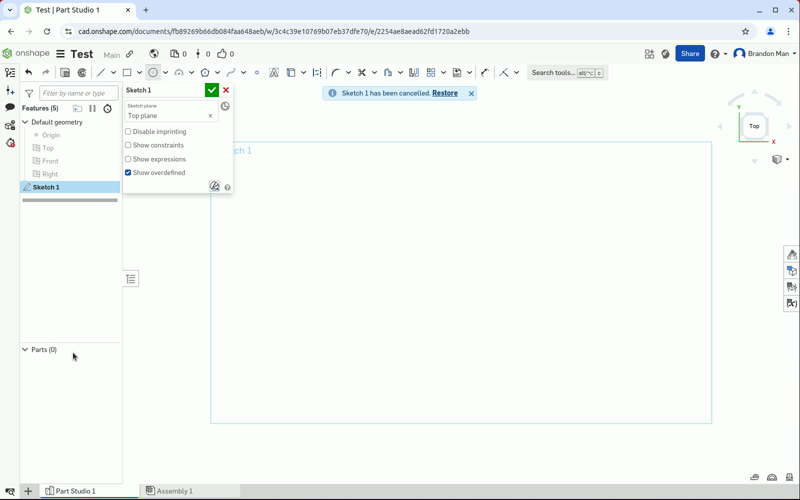
mouse_move(461, 282)
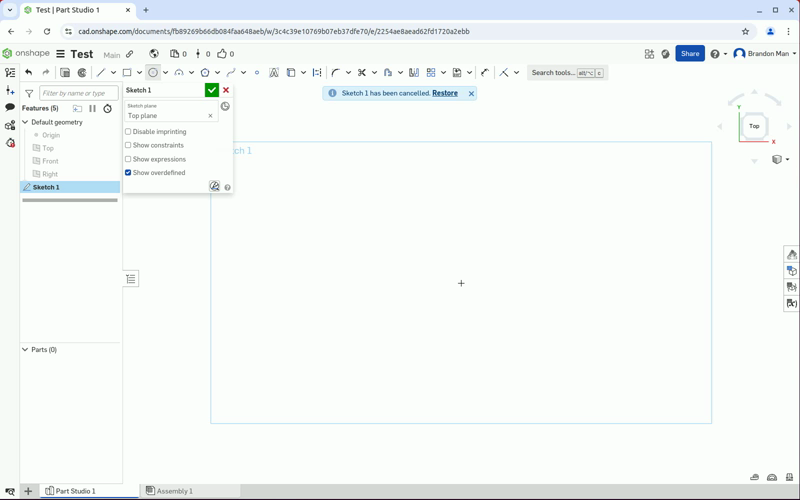
click(461, 282)
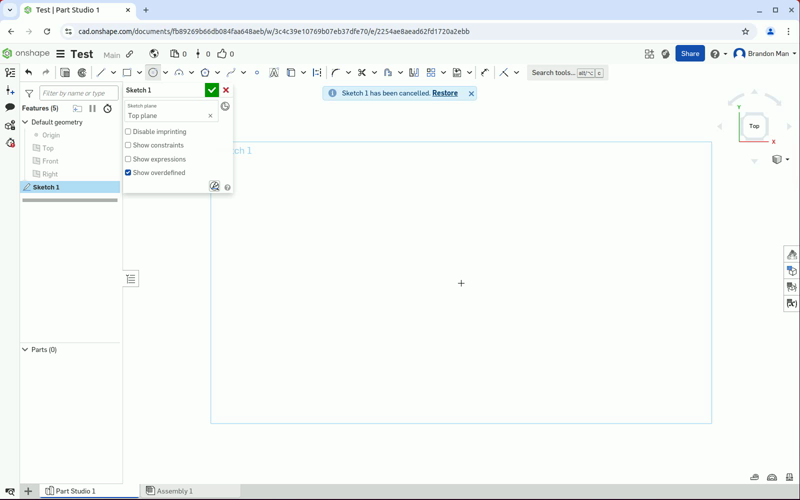
key_up(shift)
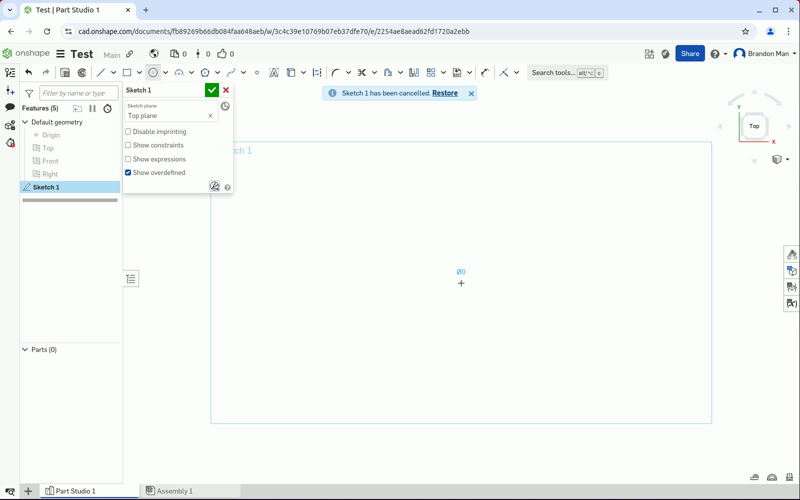
mouse_move(574, 282)
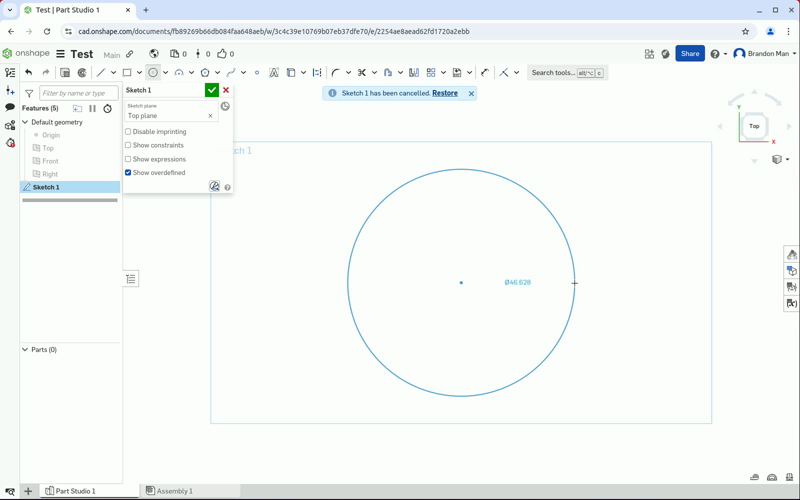
click(574, 282)
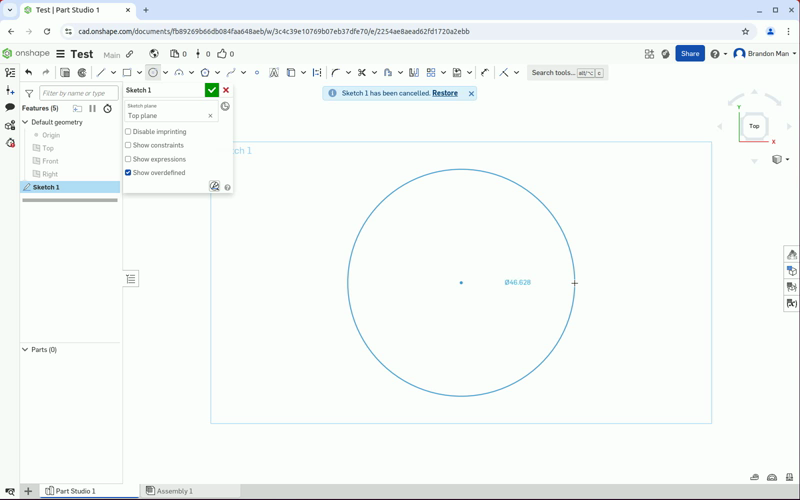
key(esc)
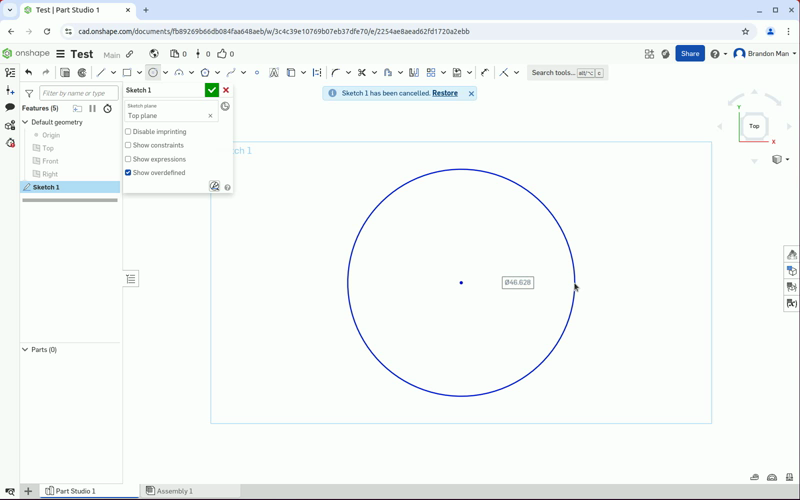
key(c)
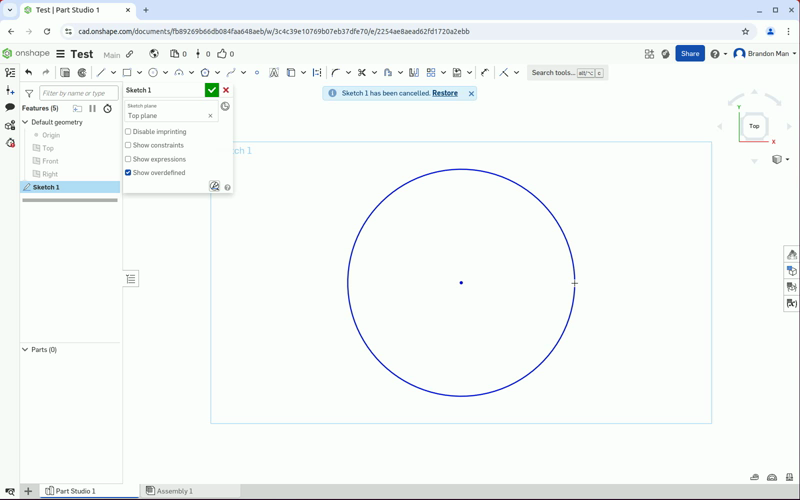
key_down(shift)
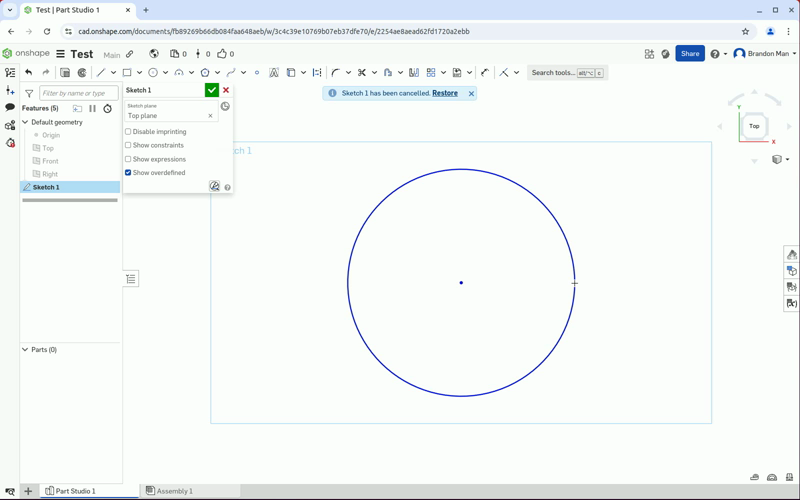
mouse_move(461, 282)
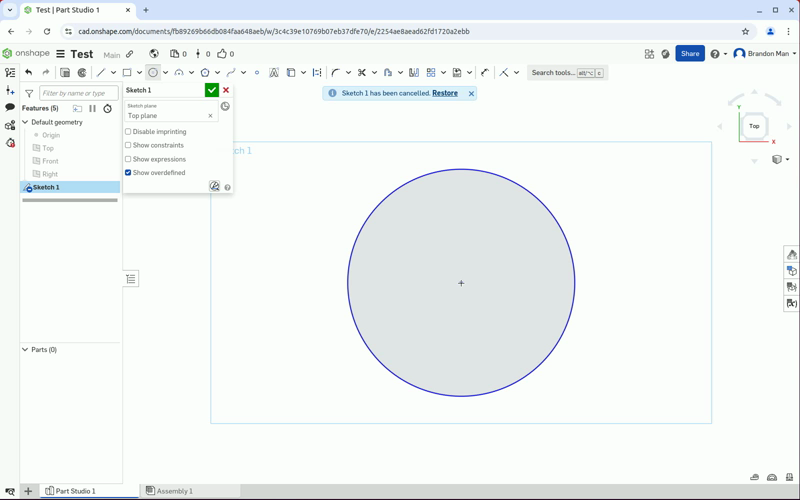
click(461, 282)
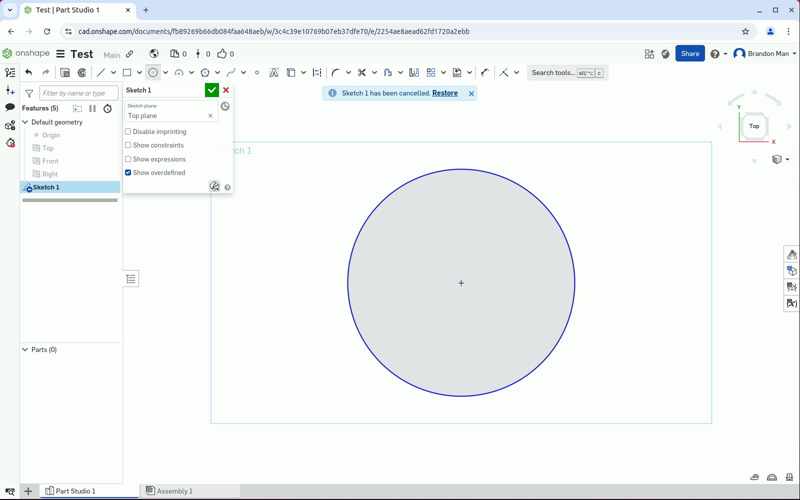
key_up(shift)
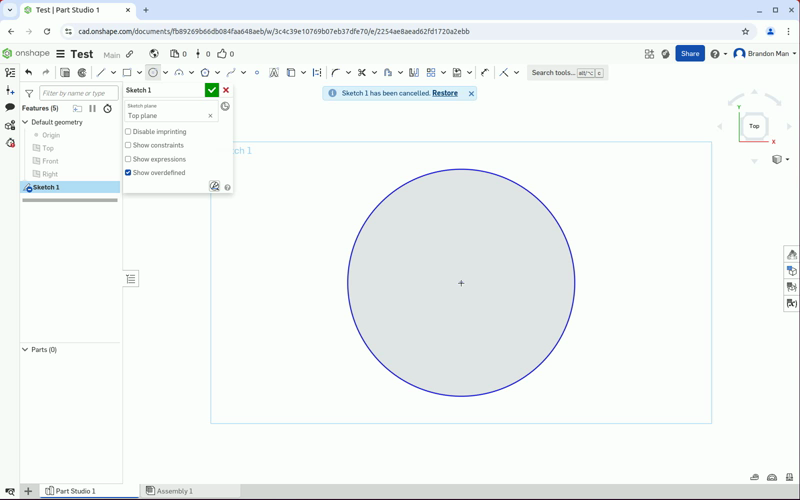
mouse_move(529, 282)
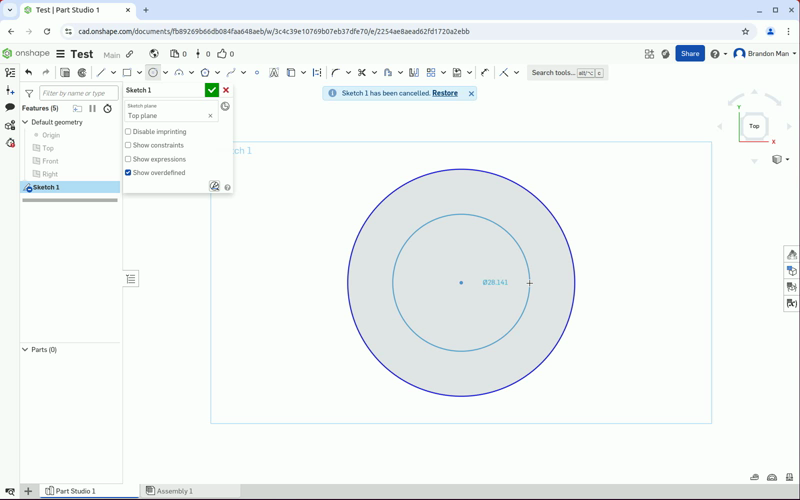
click(529, 282)
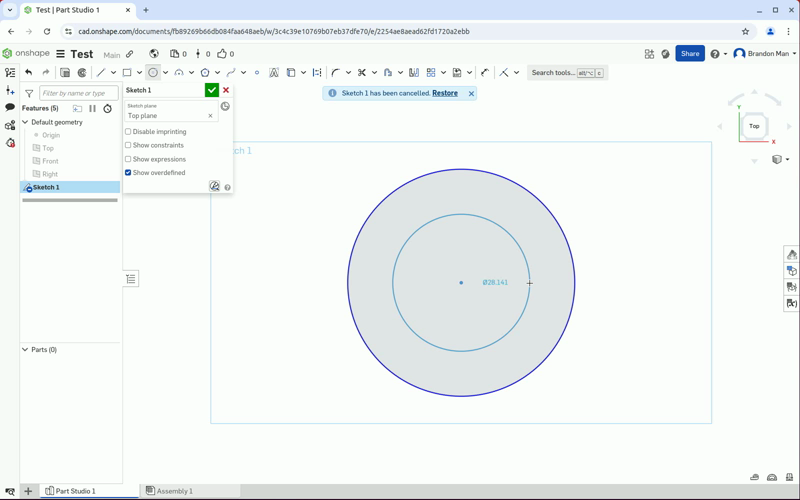
key(esc)
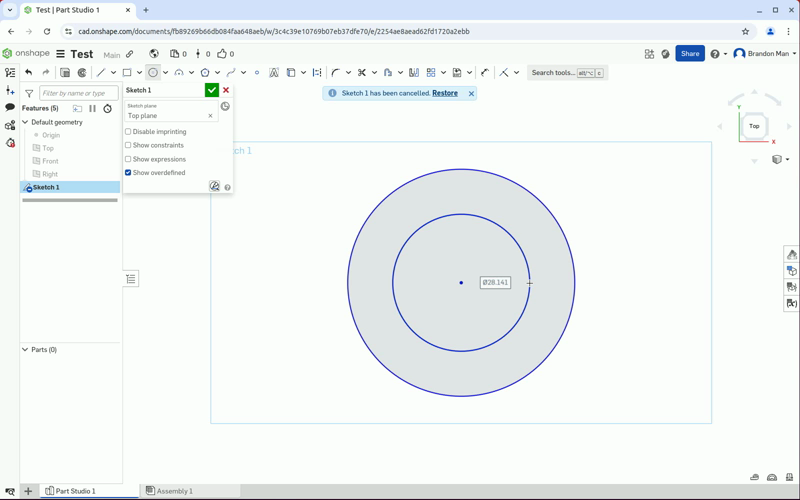
mouse_move(549, 311)
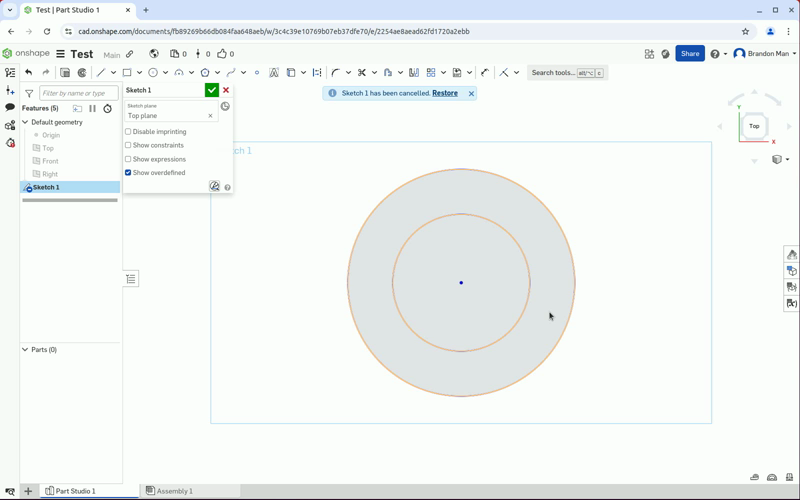
click(549, 311)
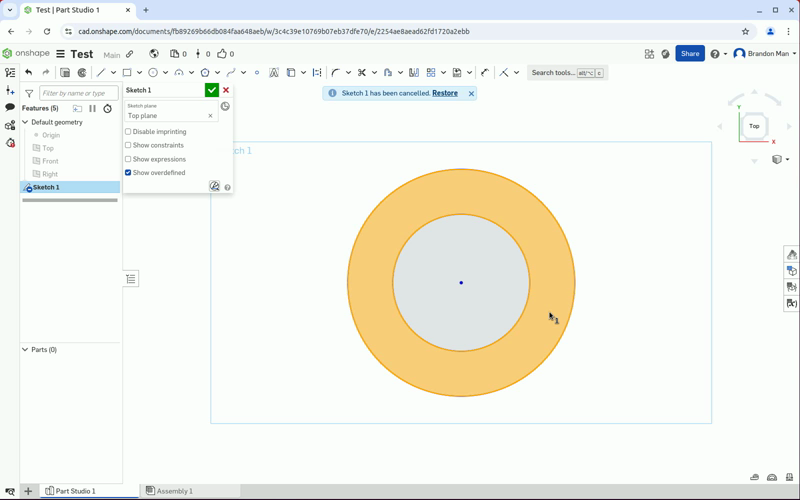
mouse_move(73, 352)
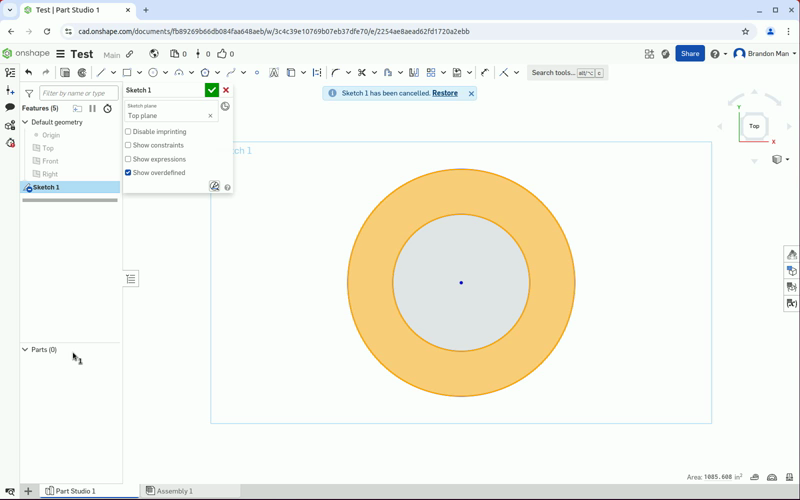
key(shift+y)
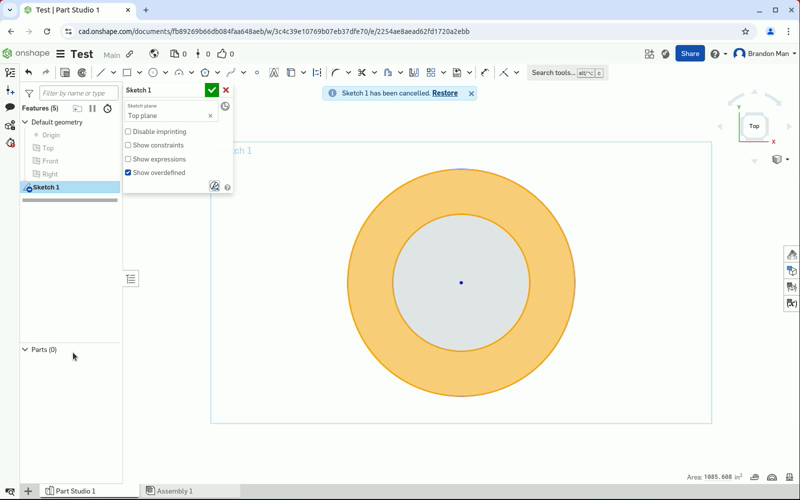
key(shift+e)
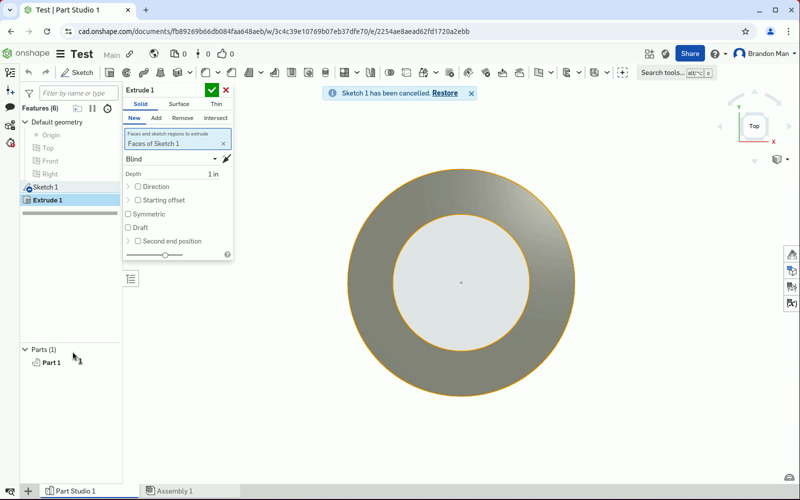
mouse_move(143, 106)
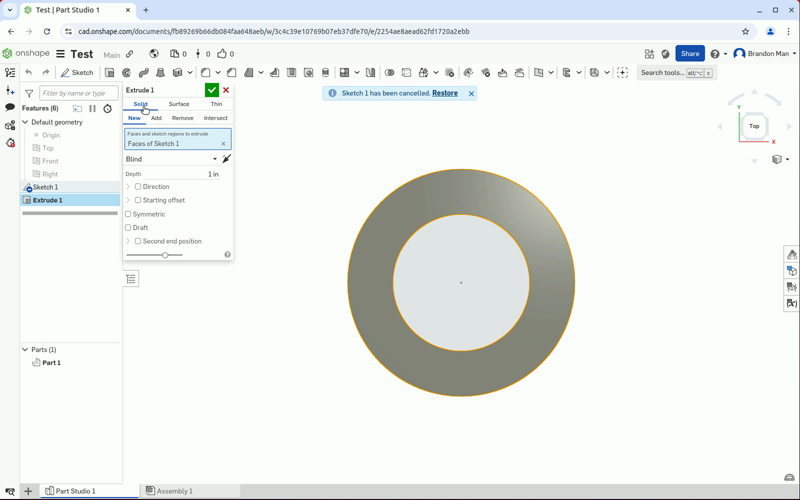
click(143, 106)
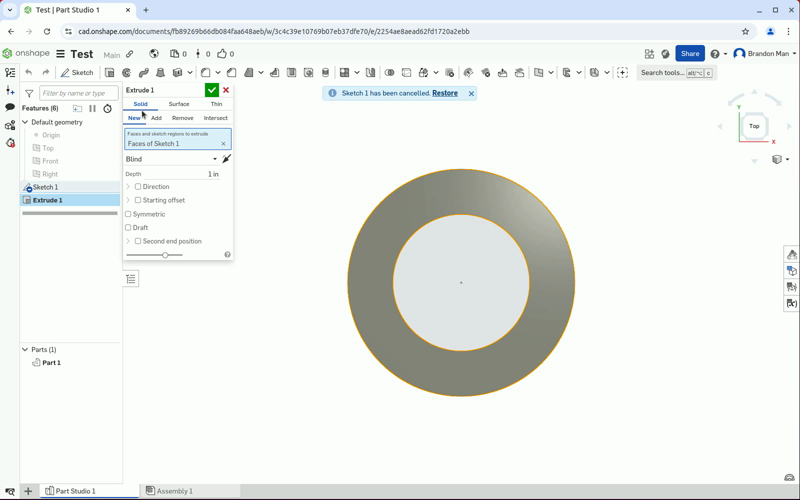
mouse_move(137, 120)
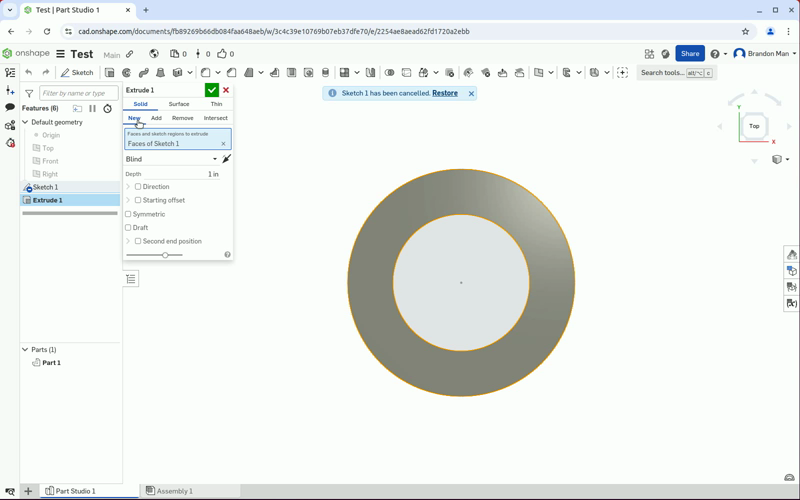
click(137, 120)
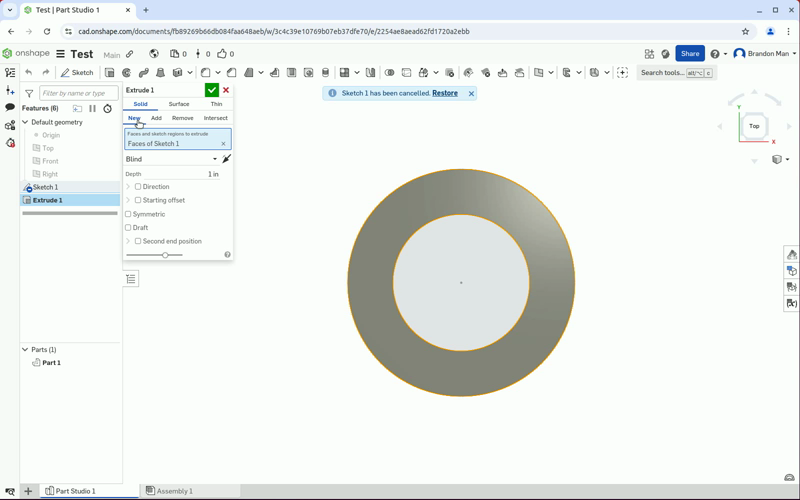
key(tab, 4)
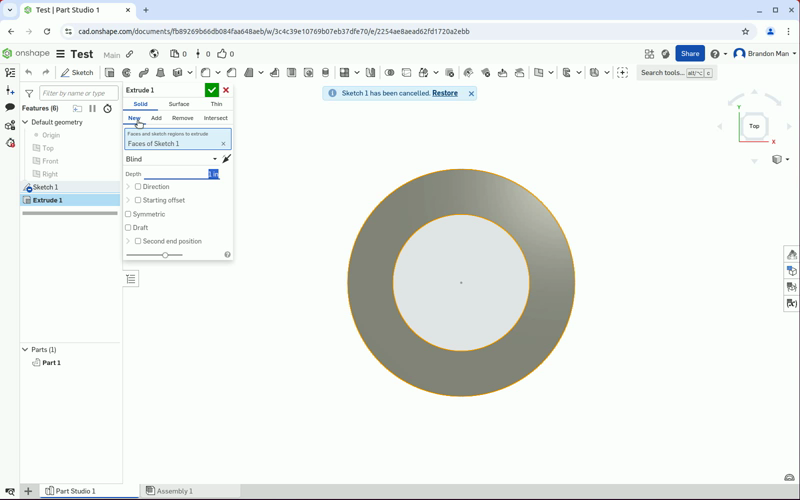
text(1.685)
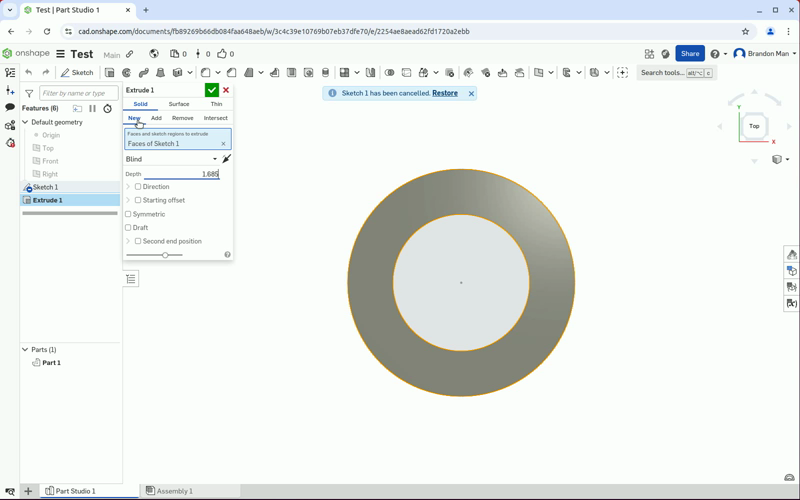
key(enter)
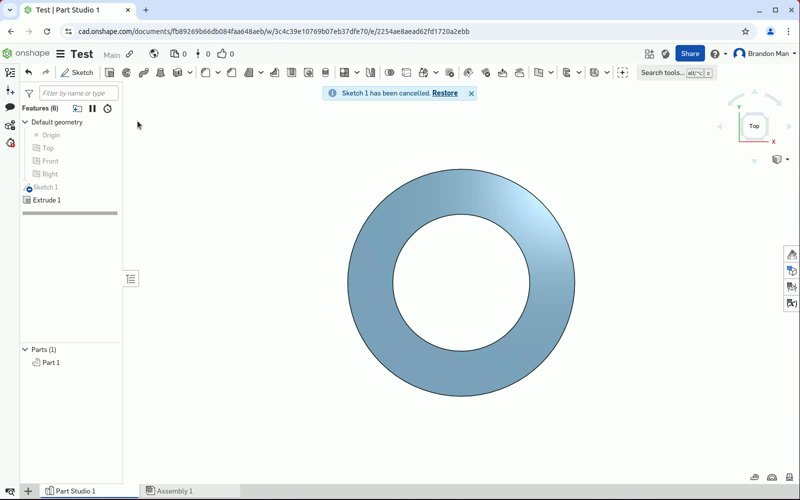
key(shift+h)
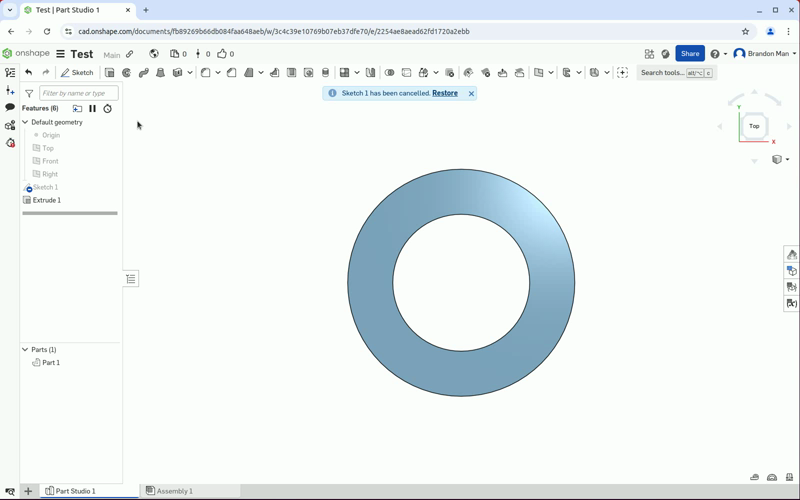
key(shift+h)
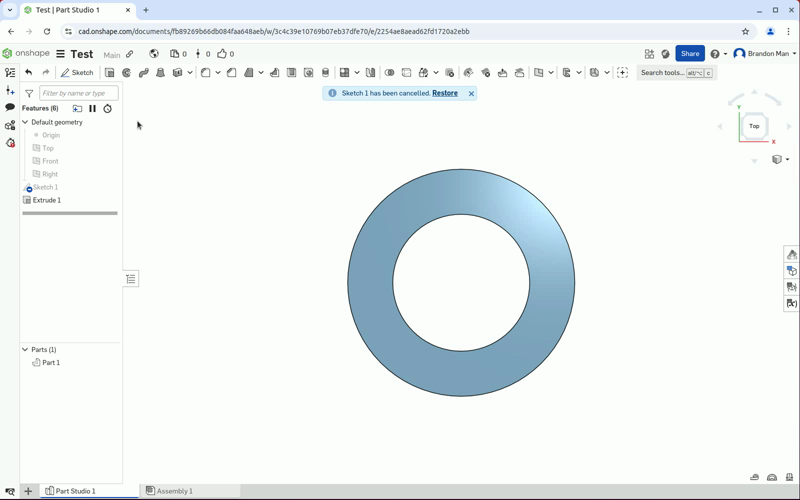
mouse_move(73, 189)
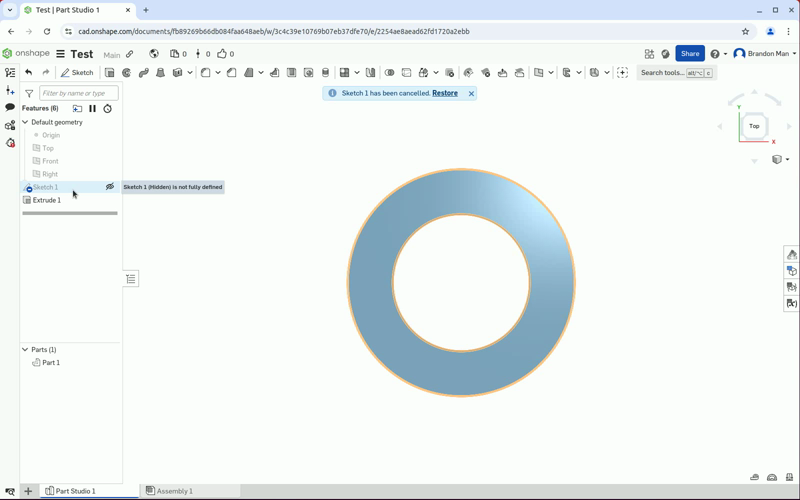
click(73, 189)
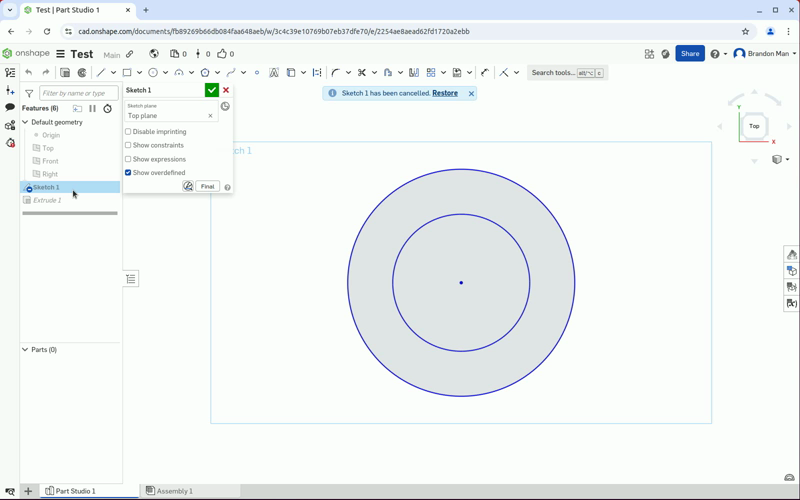
mouse_move(229, 92)
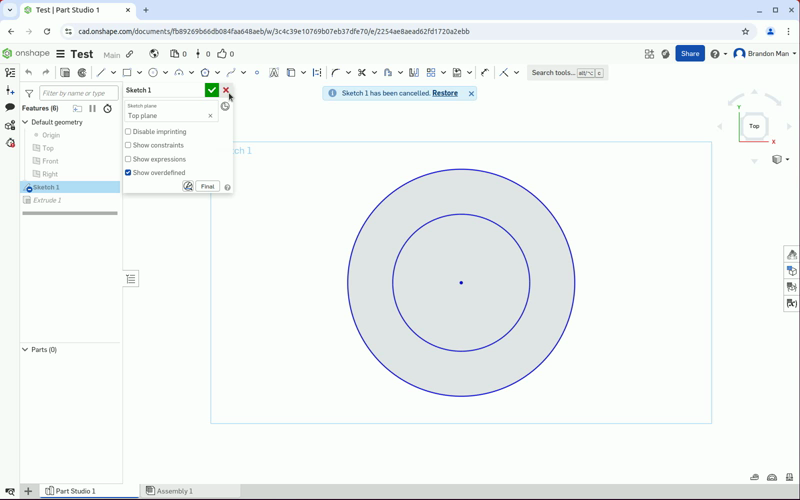
click(229, 92)
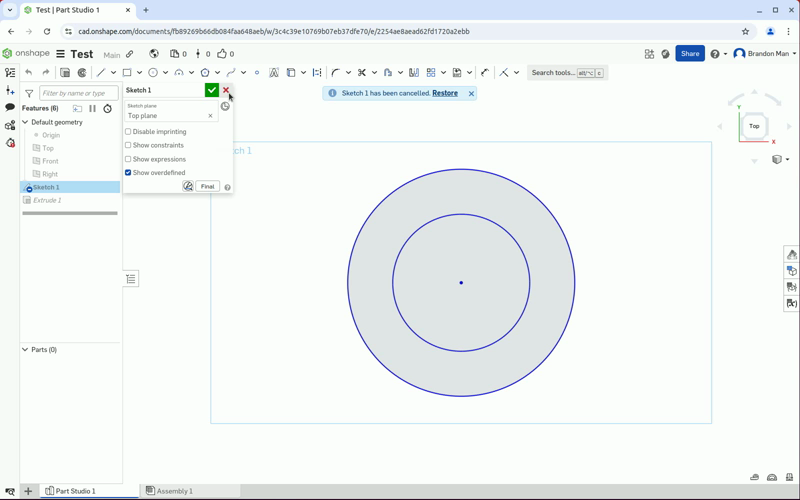
key(shift+s)
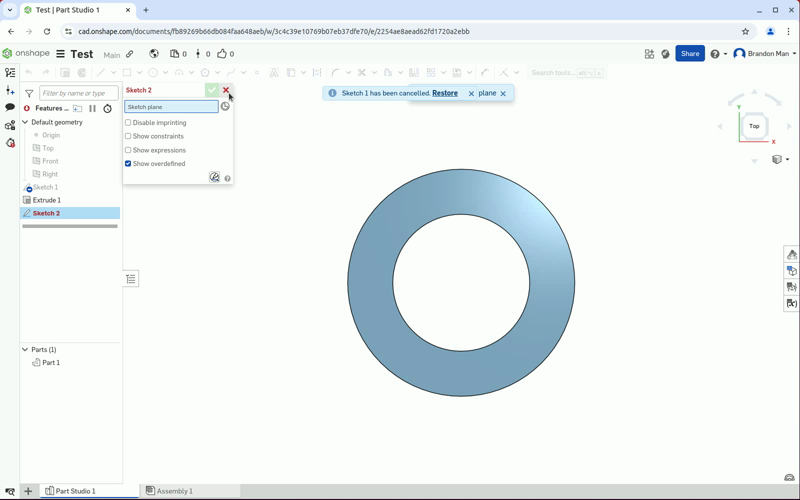
mouse_move(73, 150)
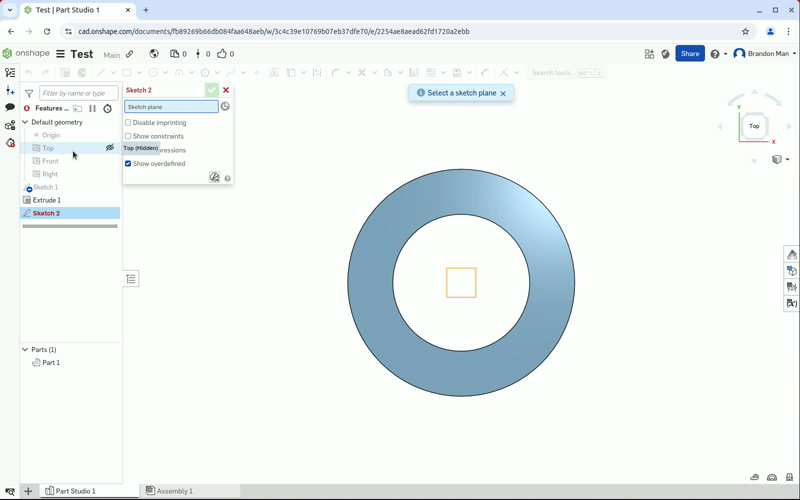
click(73, 150)
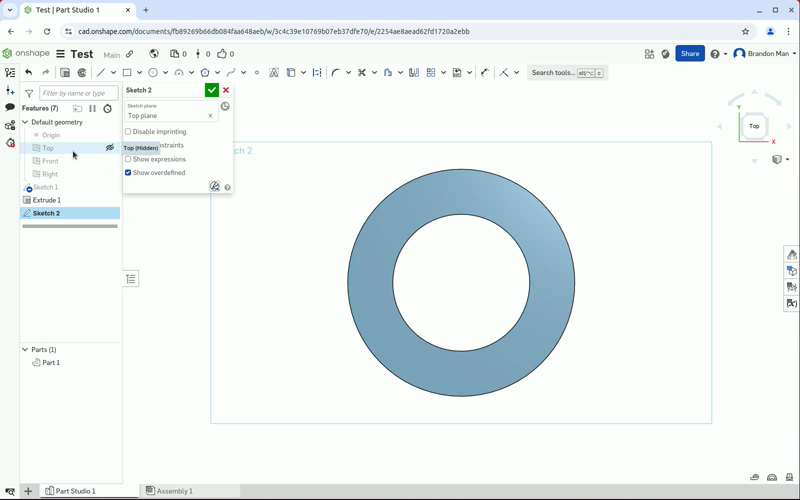
mouse_move(73, 352)
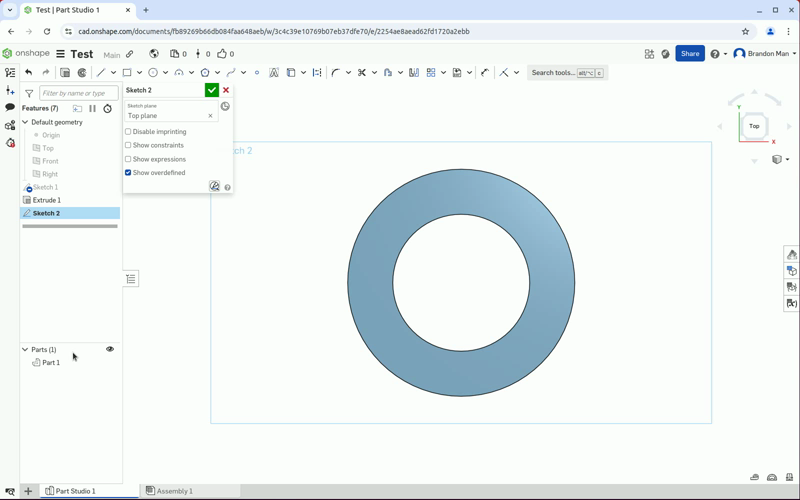
key(y)
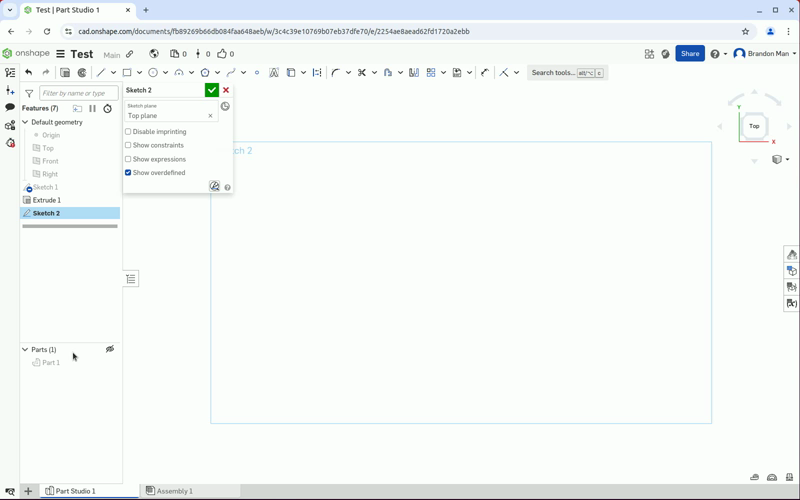
key(c)
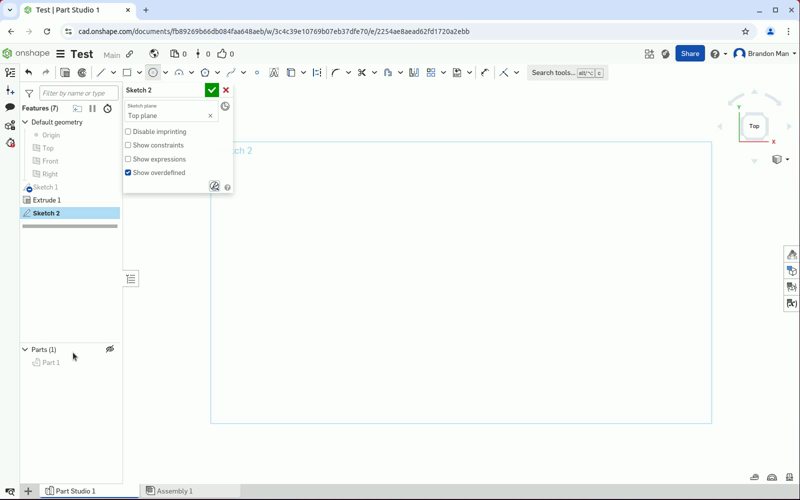
key_down(shift)
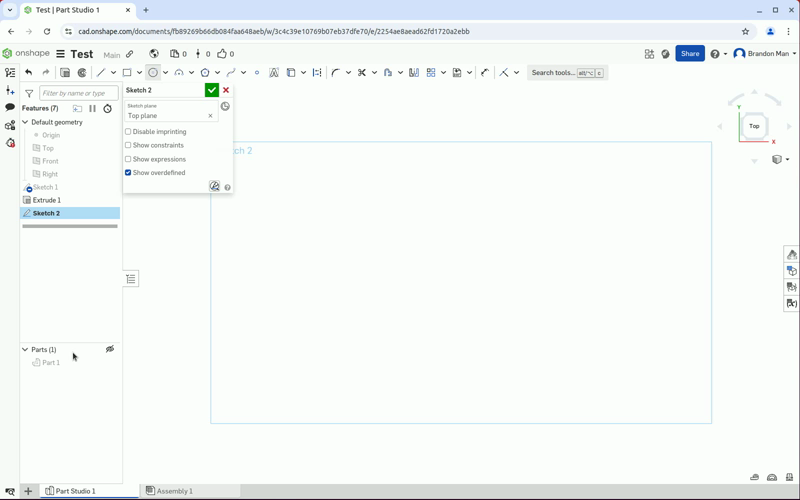
mouse_move(461, 282)
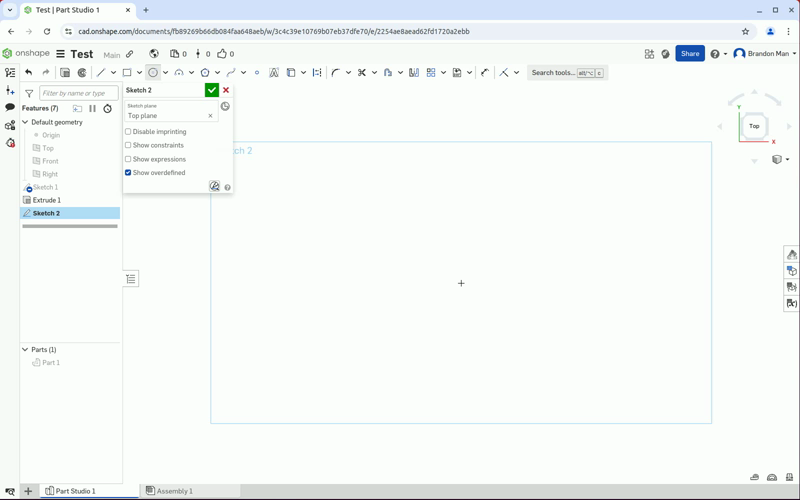
click(461, 282)
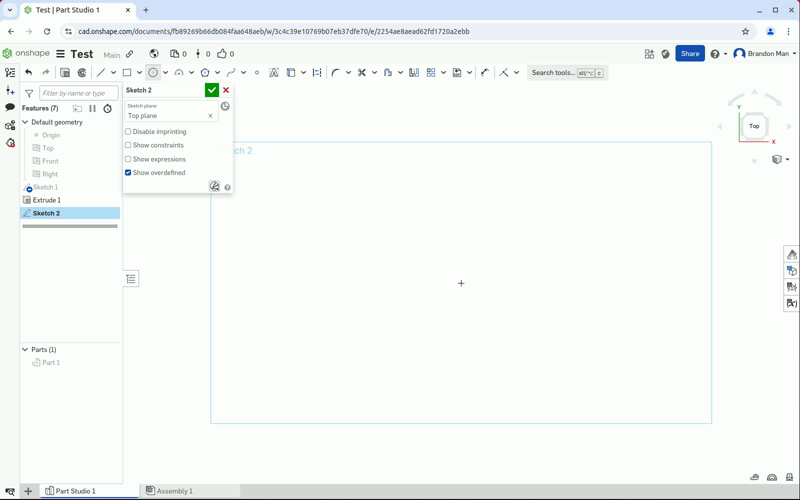
key_up(shift)
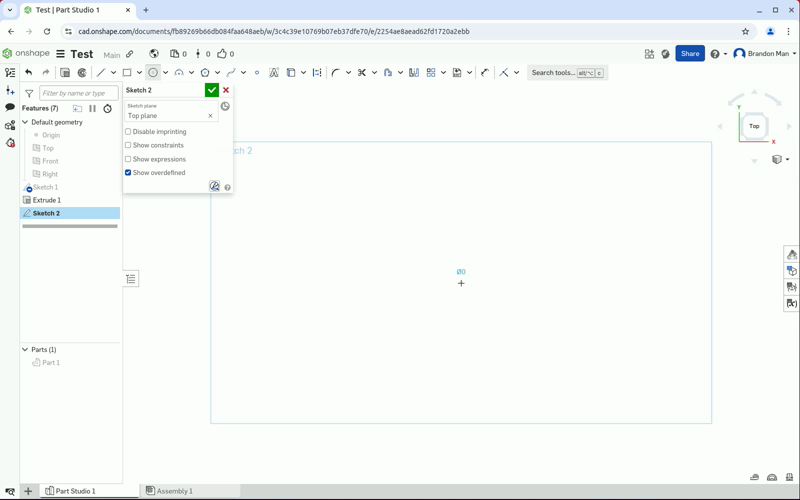
mouse_move(522, 282)
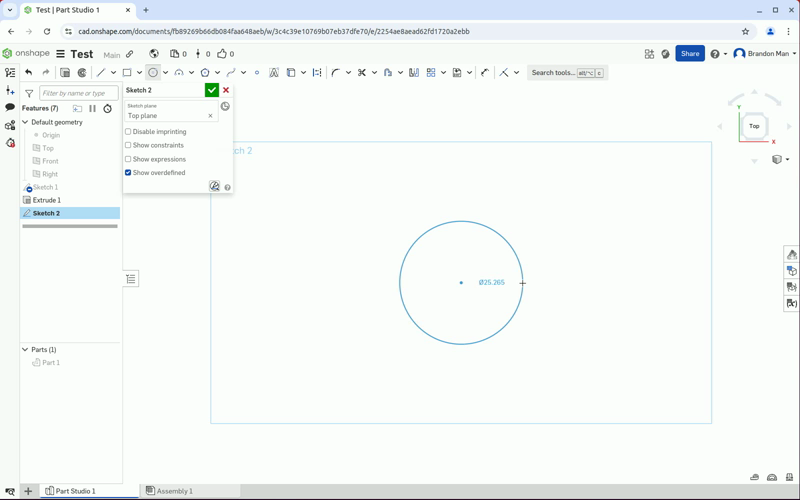
click(522, 282)
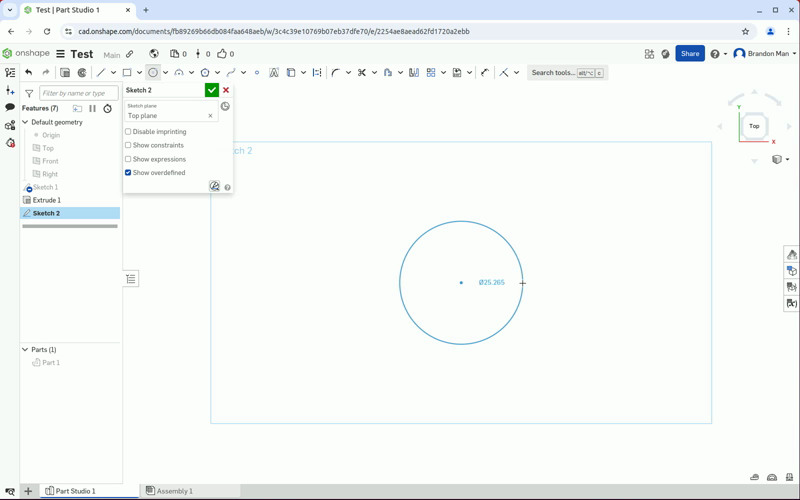
key(esc)
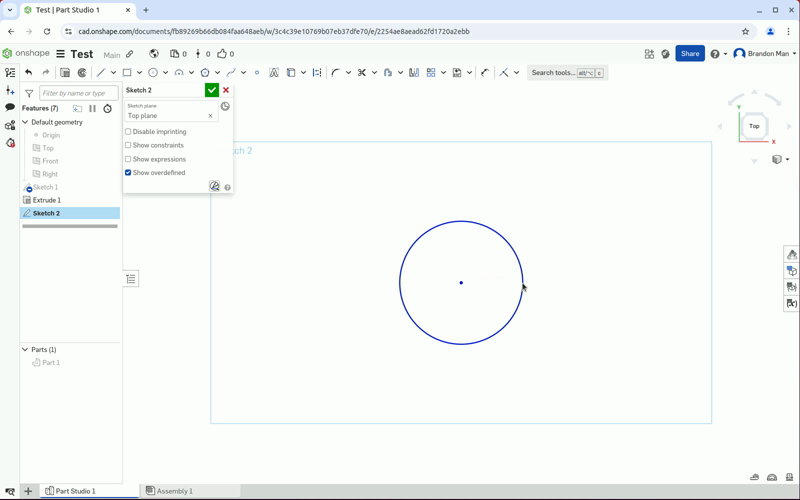
key(c)
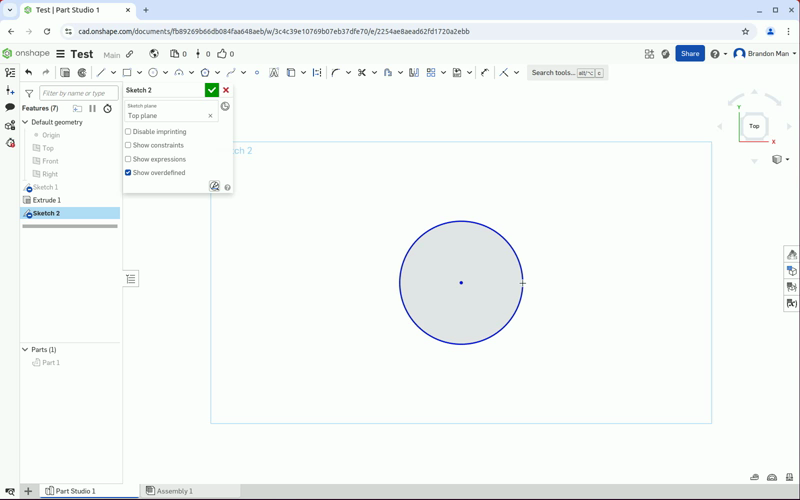
key_down(shift)
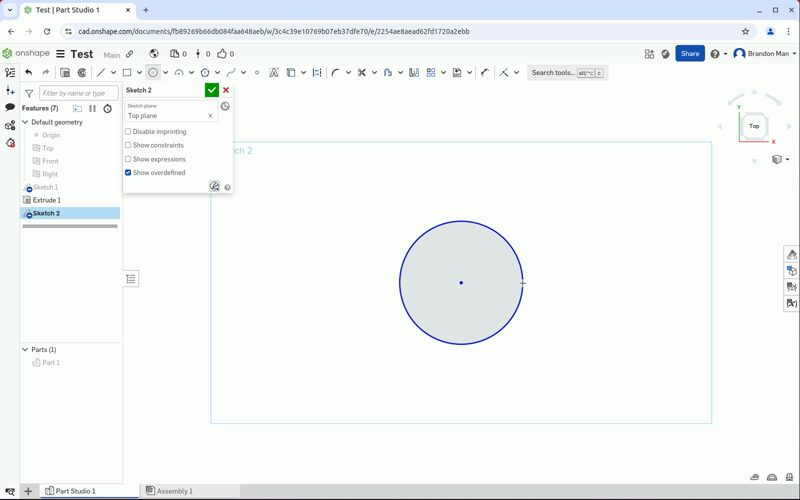
mouse_move(461, 282)
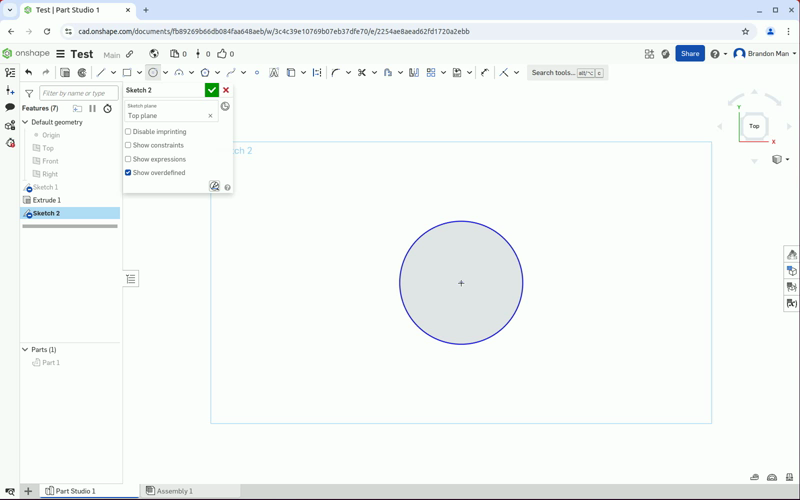
click(461, 282)
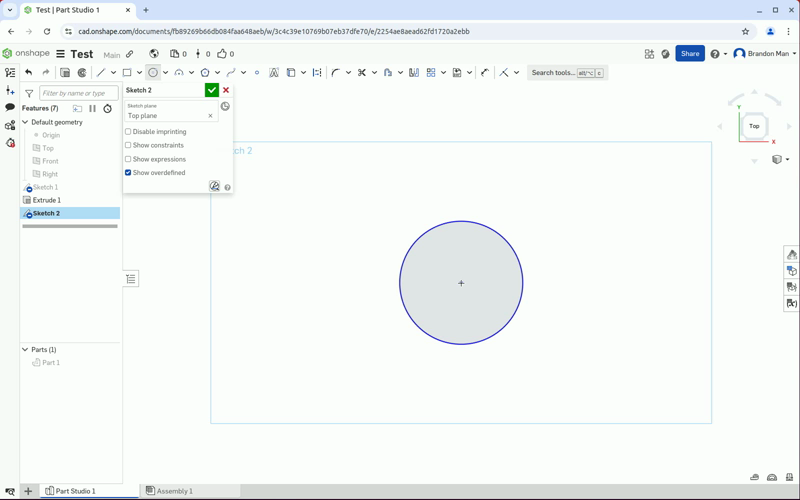
key_up(shift)
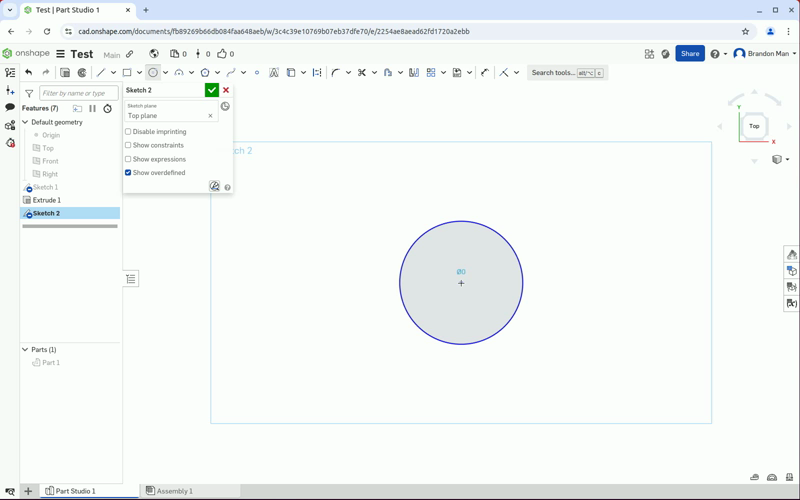
mouse_move(467, 282)
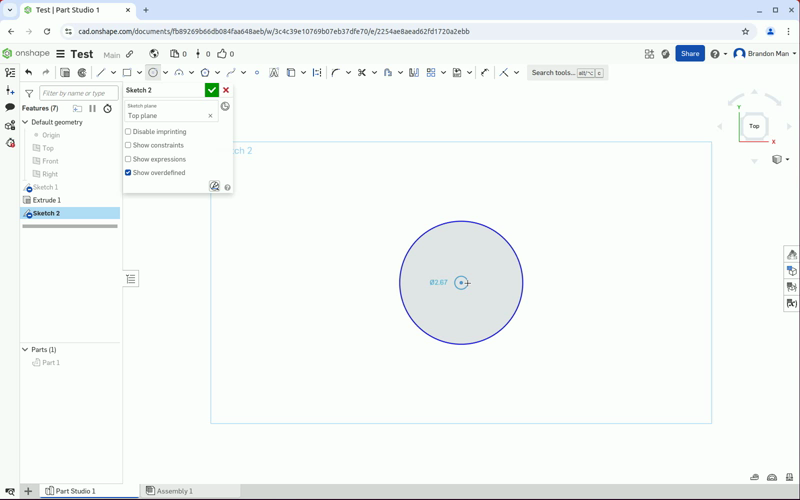
click(467, 282)
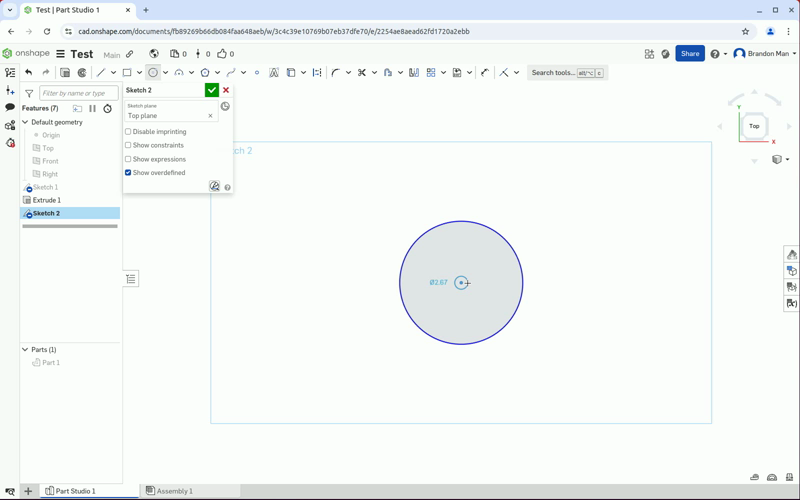
key(esc)
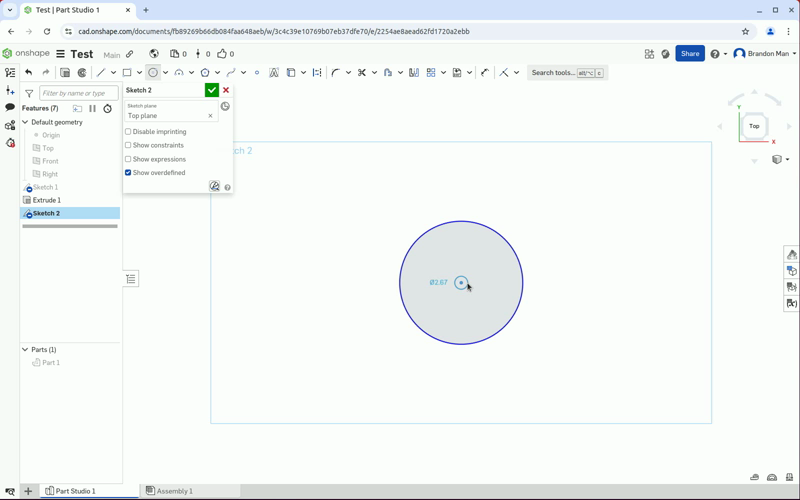
mouse_move(437, 295)
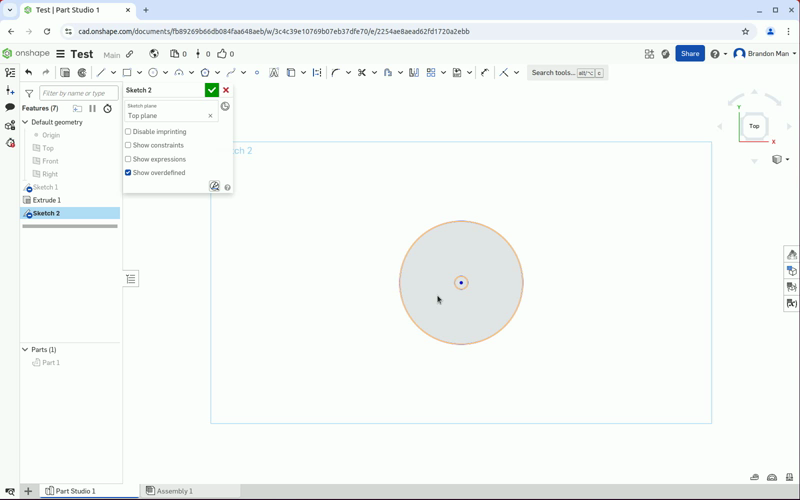
click(437, 295)
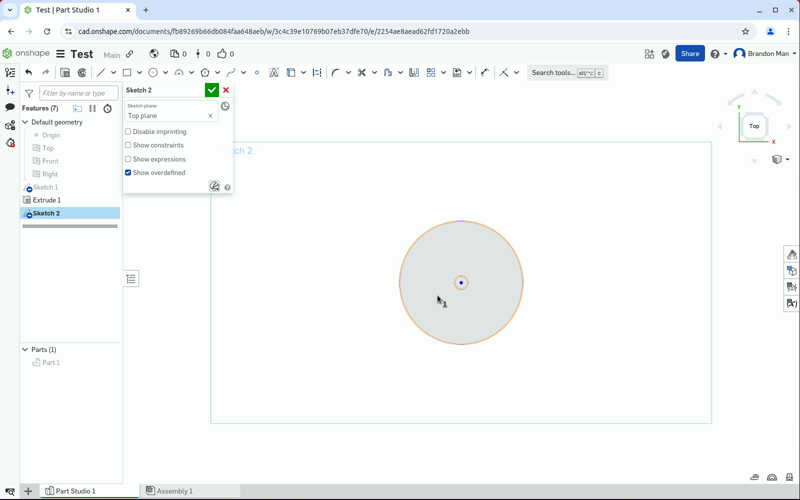
mouse_move(73, 352)
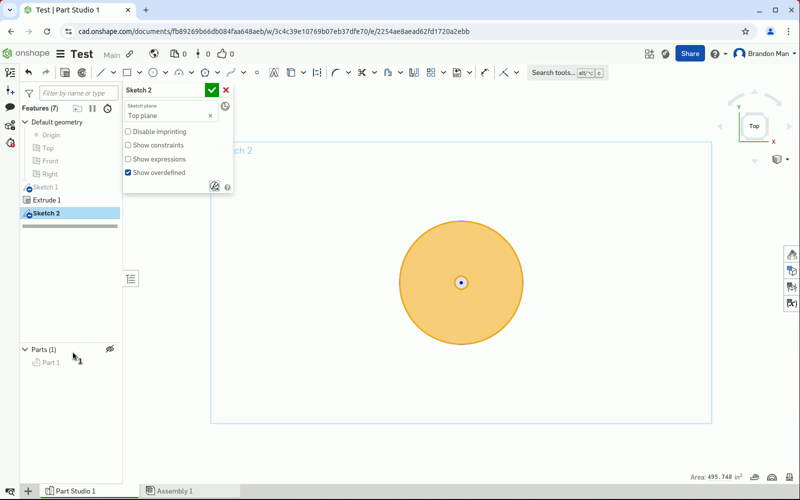
key(shift+y)
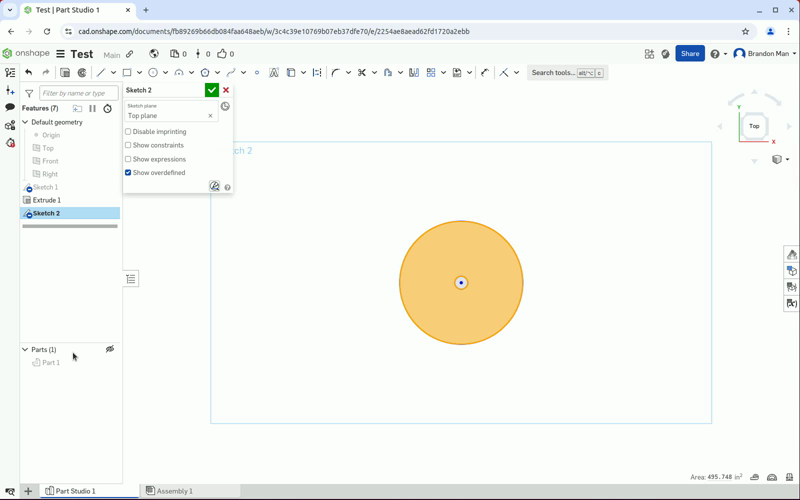
key(shift+e)
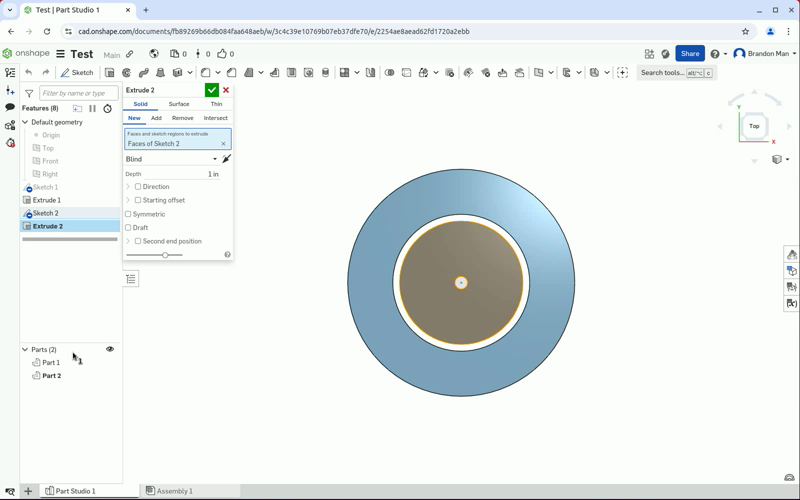
mouse_move(143, 106)
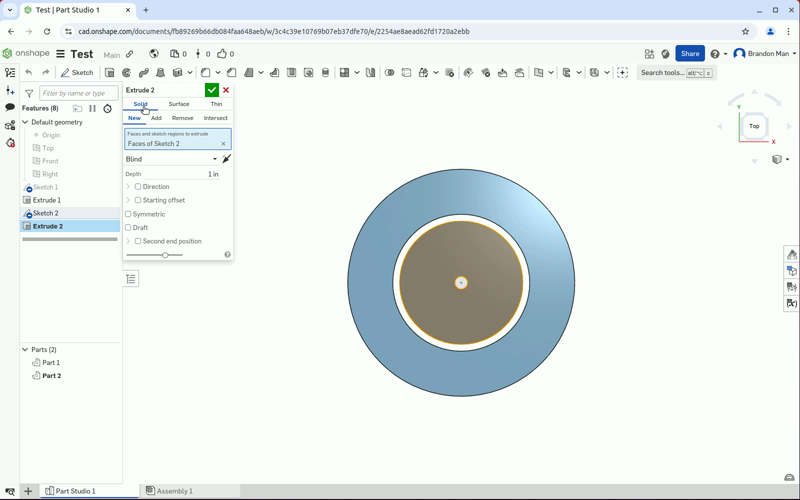
click(143, 106)
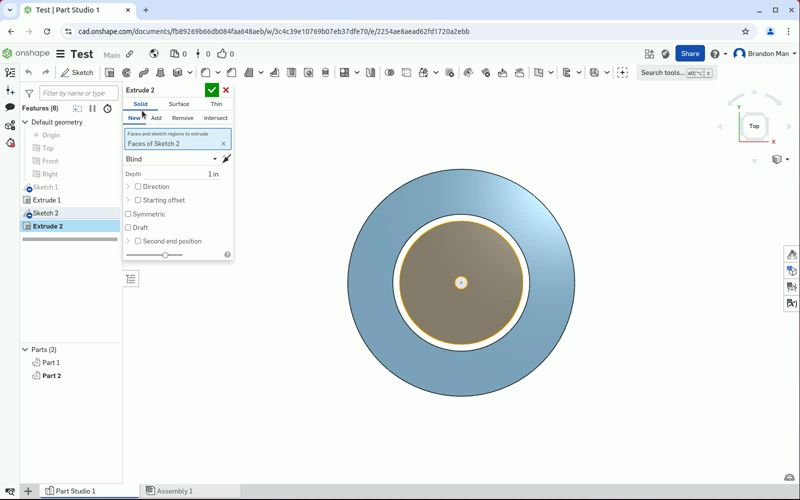
mouse_move(137, 120)
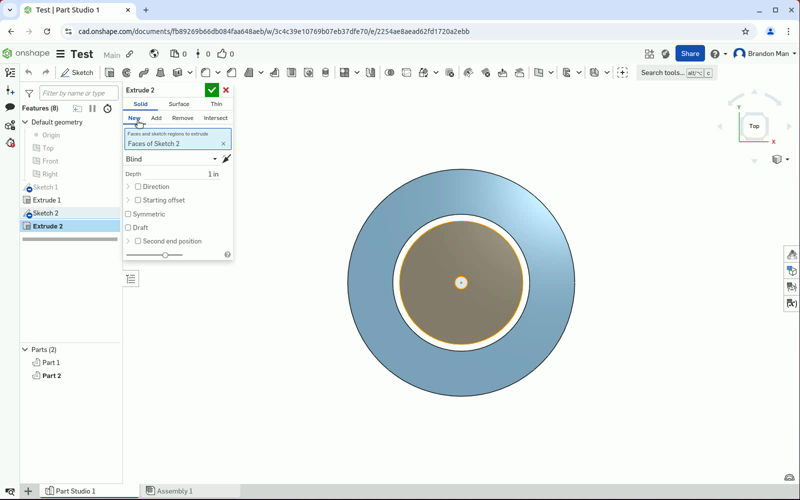
click(137, 120)
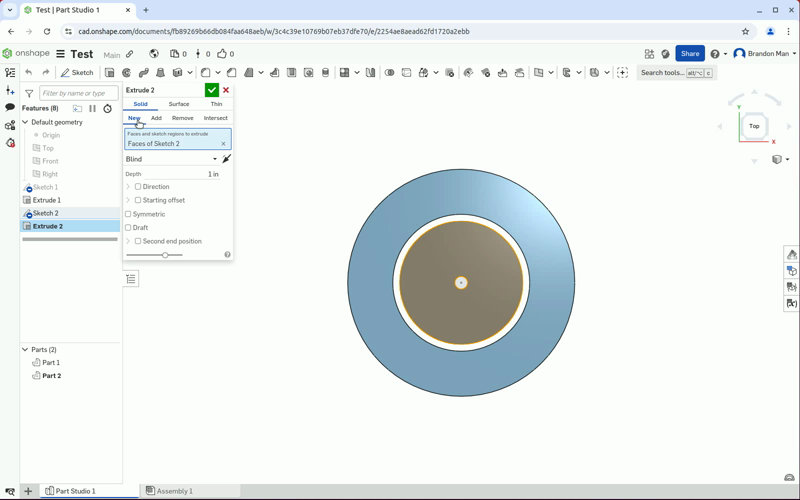
key(tab, 4)
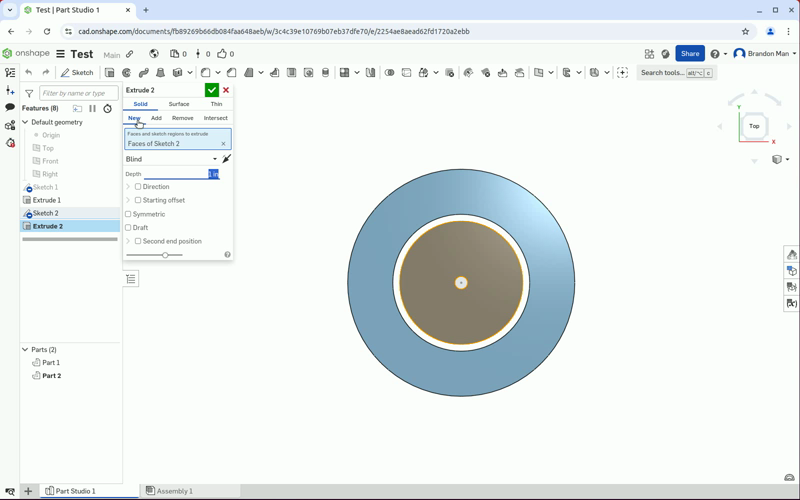
text(1.685)
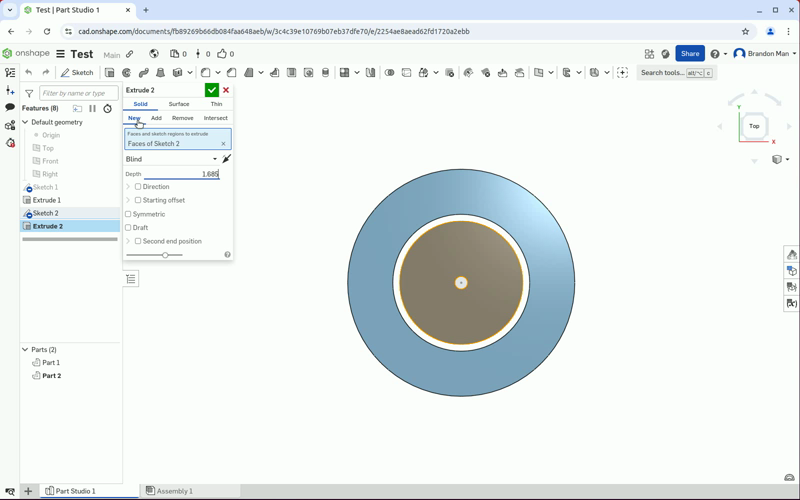
key(enter)
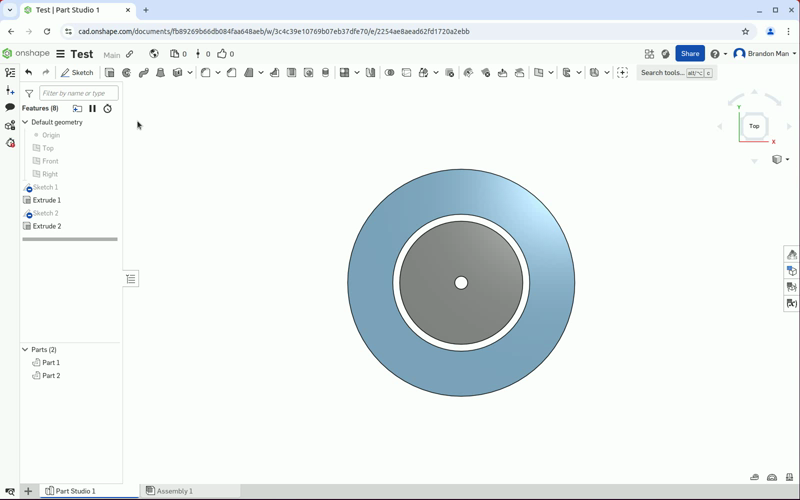
key(shift+h)
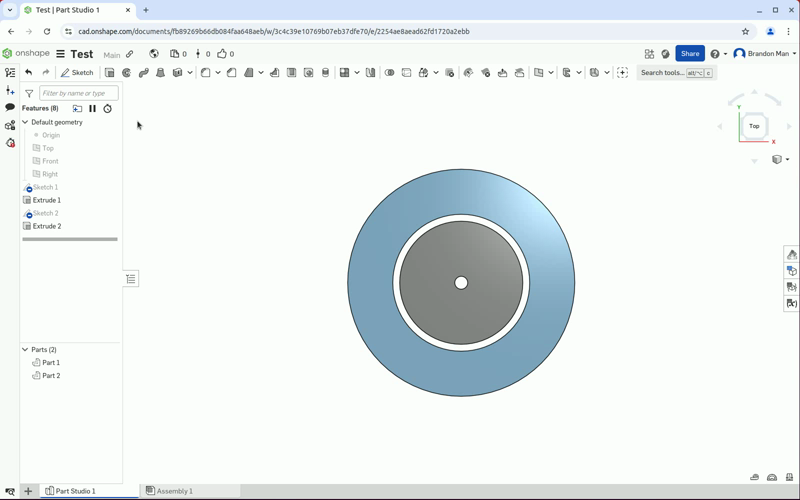
key(shift+h)
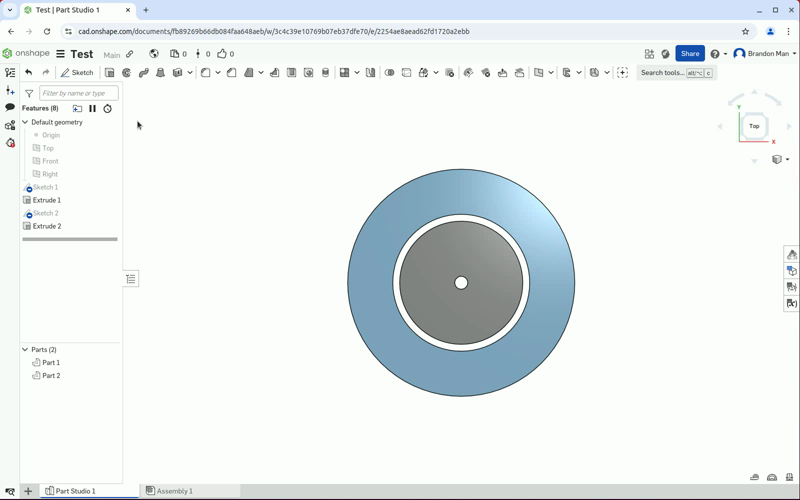
mouse_move(73, 189)
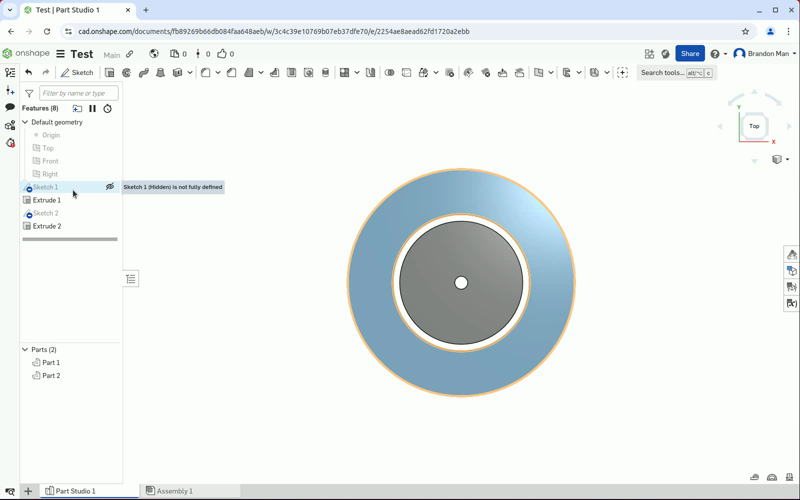
click(73, 189)
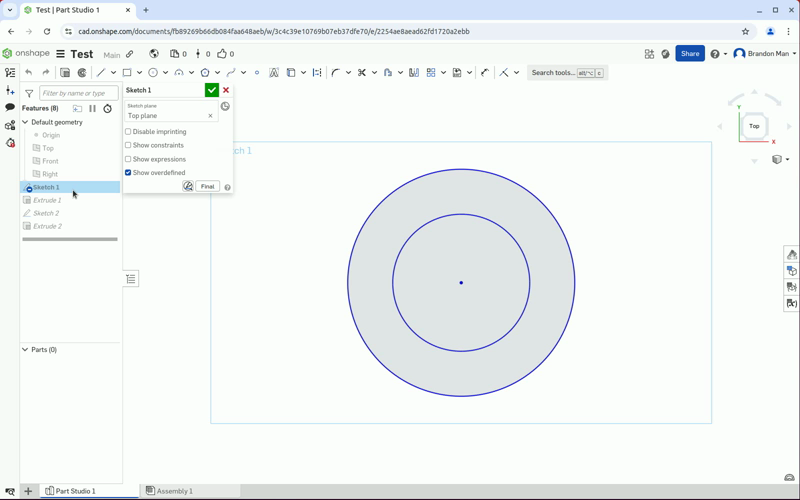
mouse_move(229, 92)
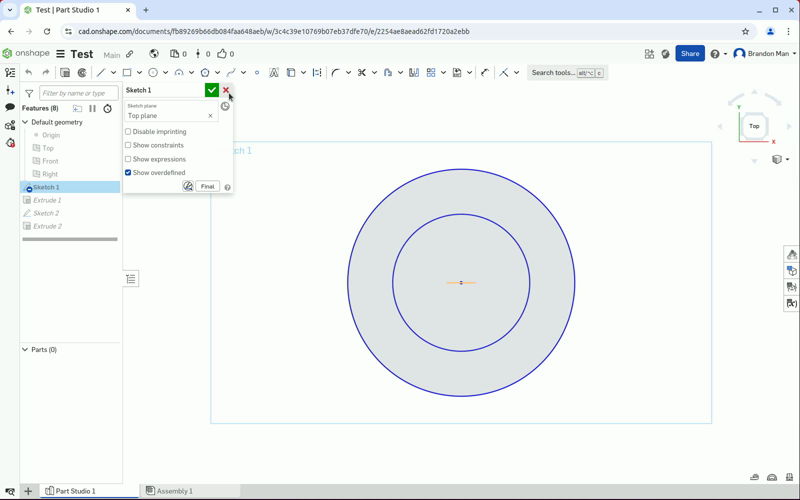
click(229, 92)
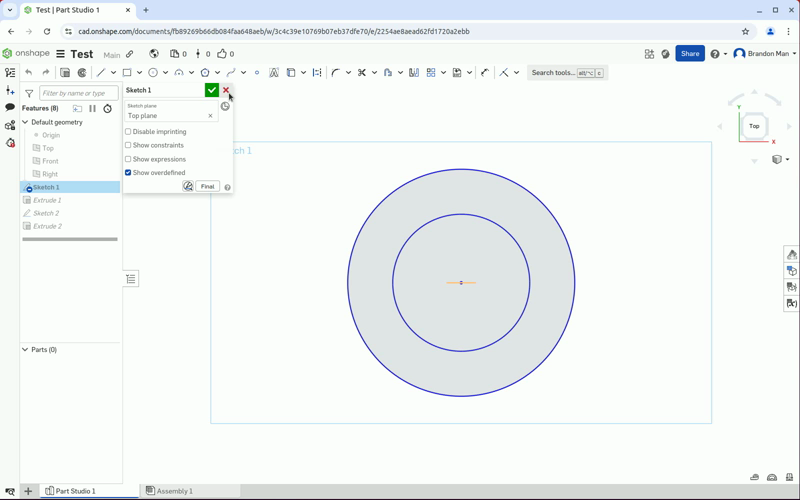
key(shift+s)
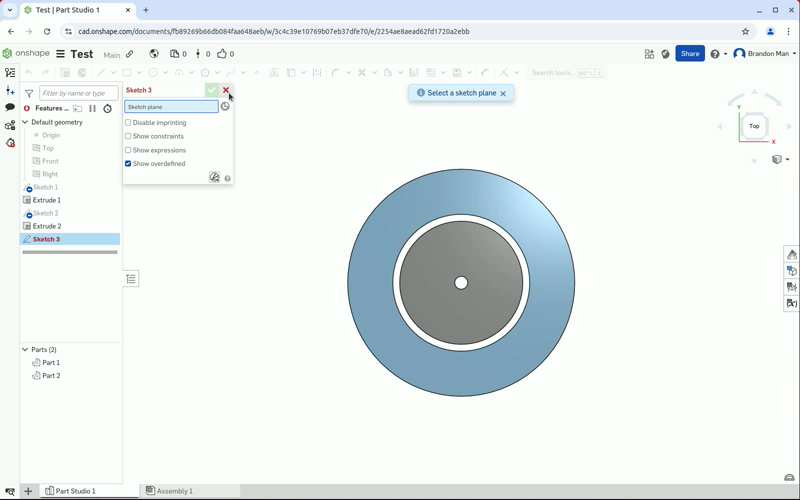
mouse_move(73, 150)
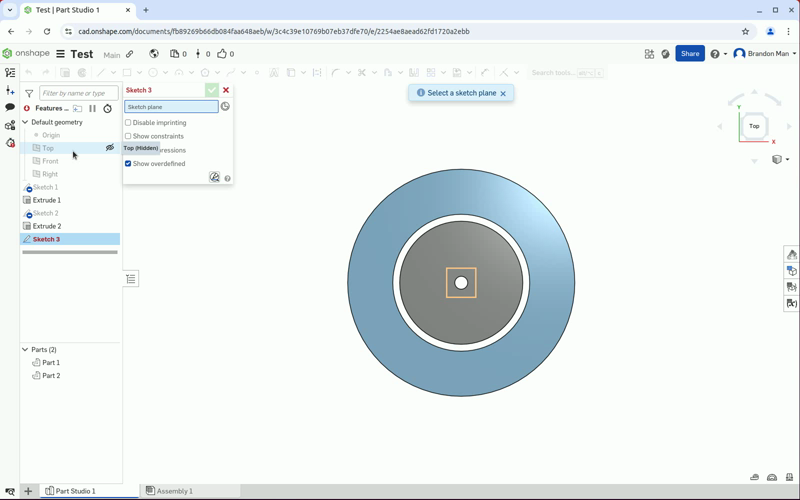
click(73, 150)
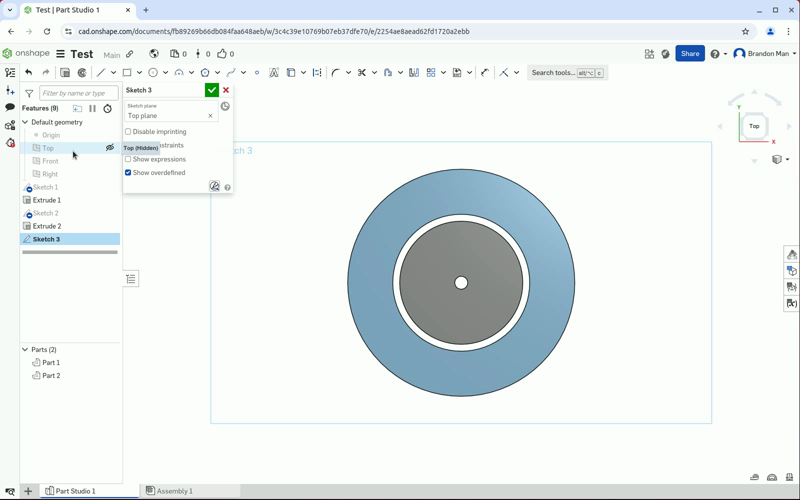
mouse_move(73, 352)
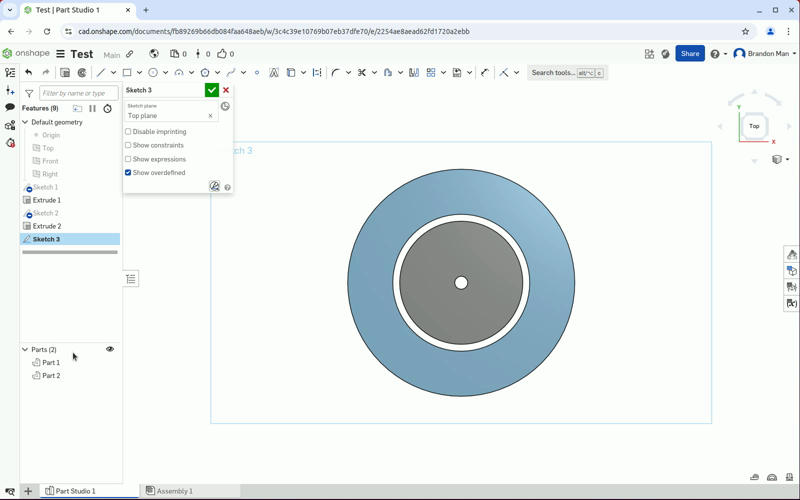
key(y)
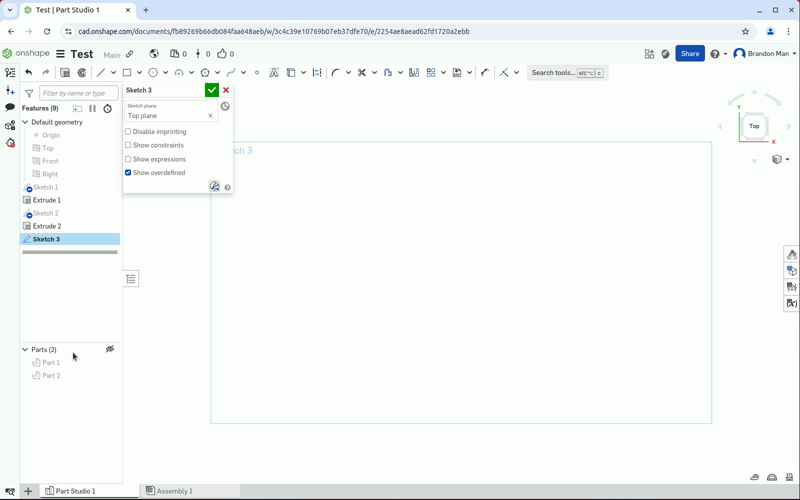
key(c)
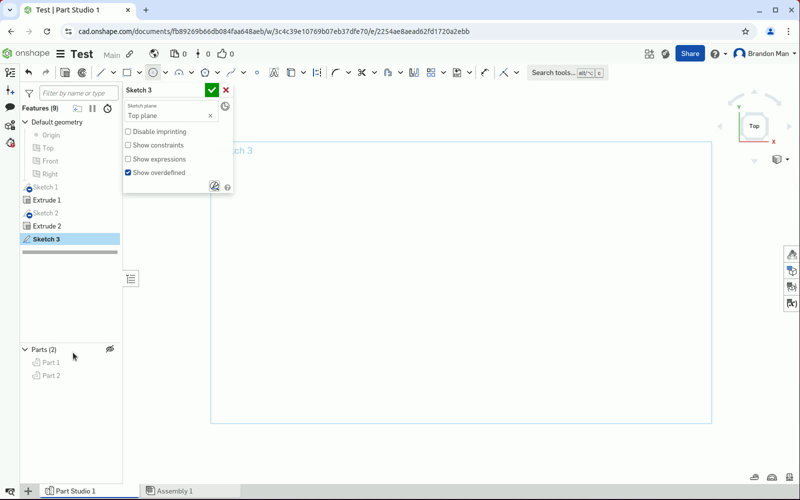
key_down(shift)
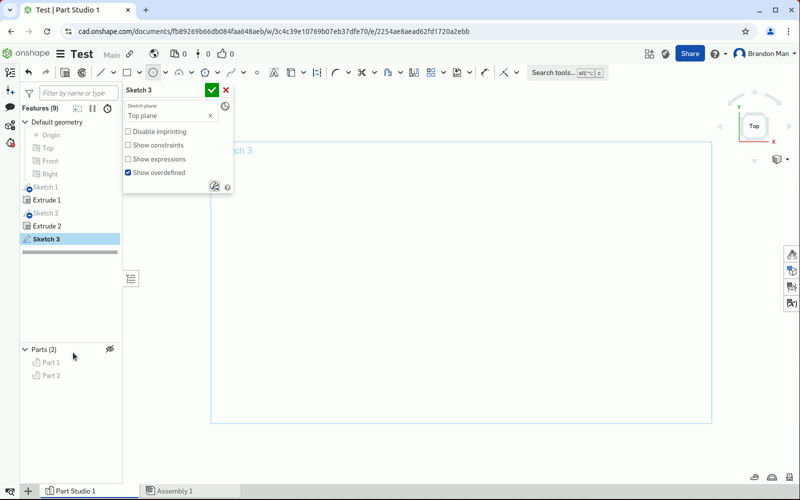
mouse_move(461, 282)
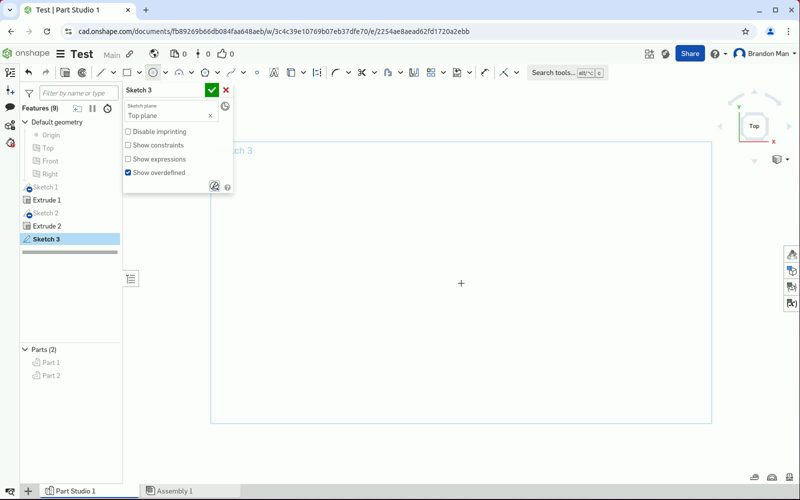
click(461, 282)
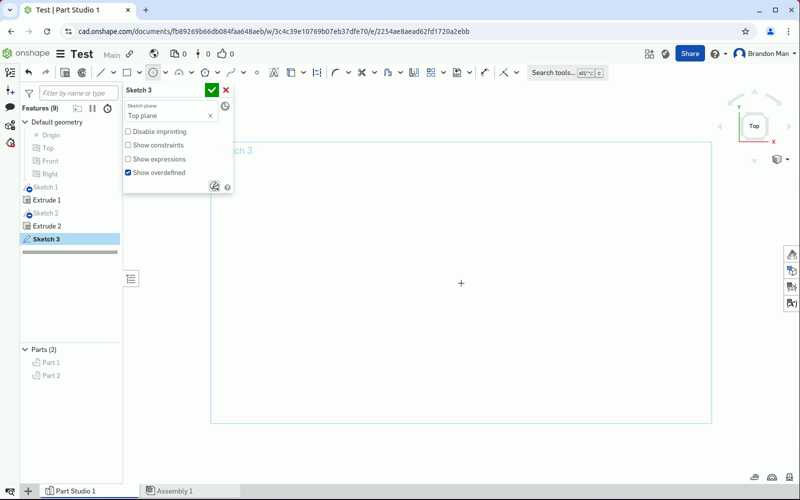
key_up(shift)
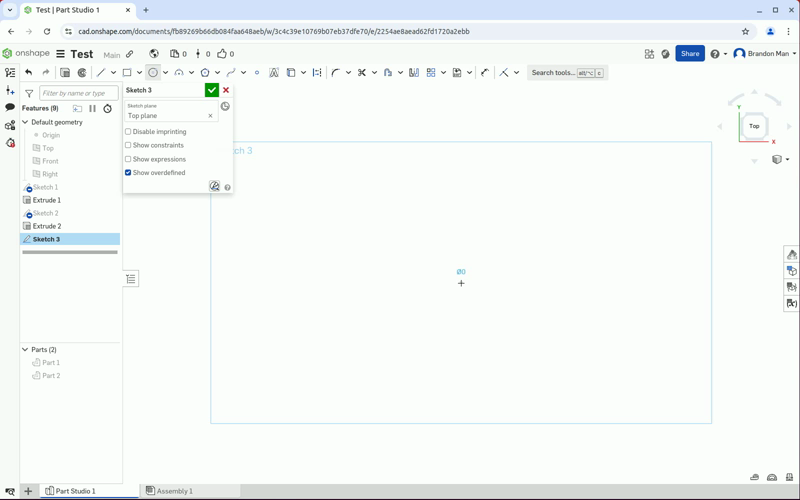
mouse_move(531, 282)
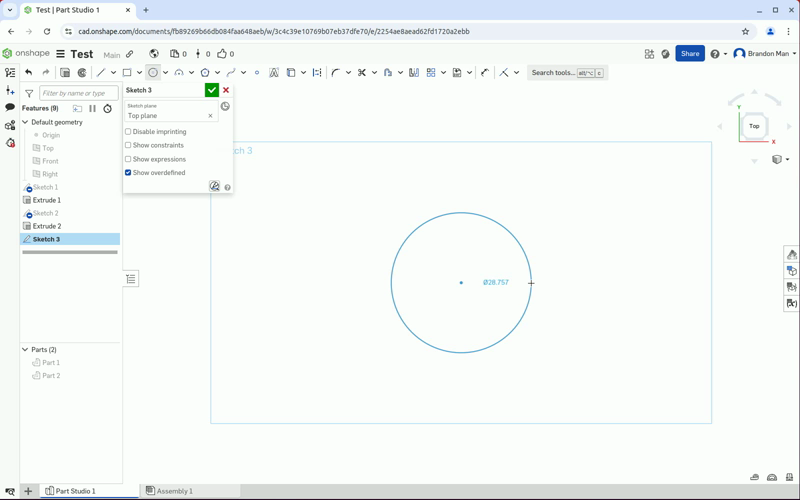
click(531, 282)
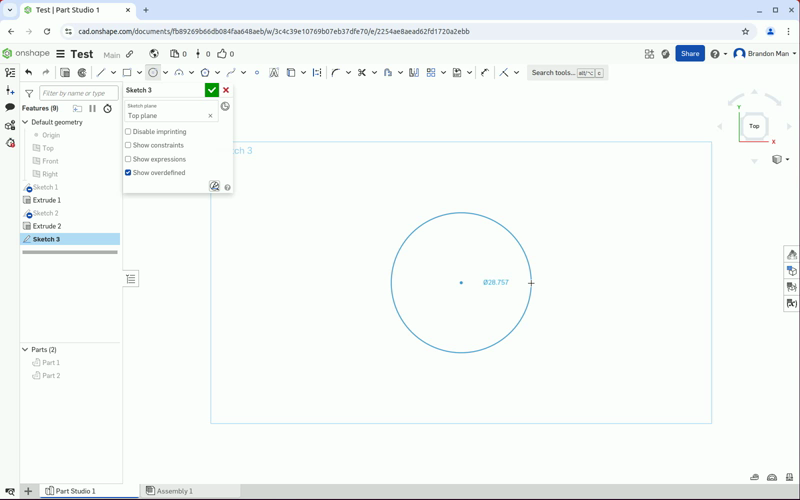
key(esc)
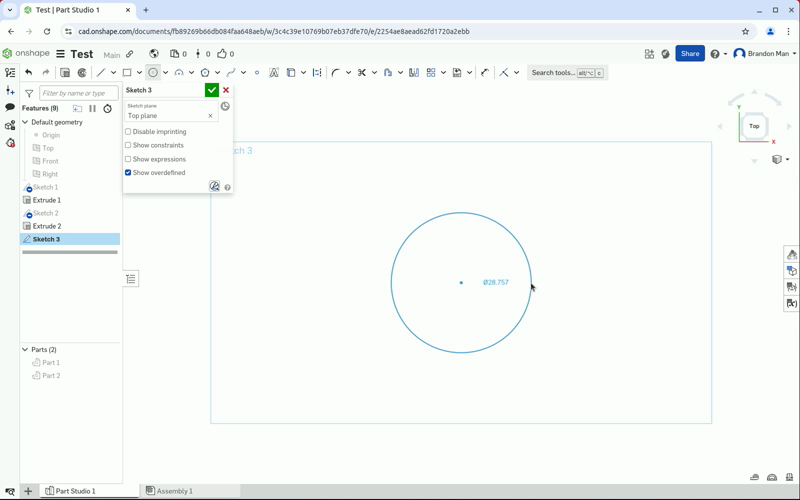
key(c)
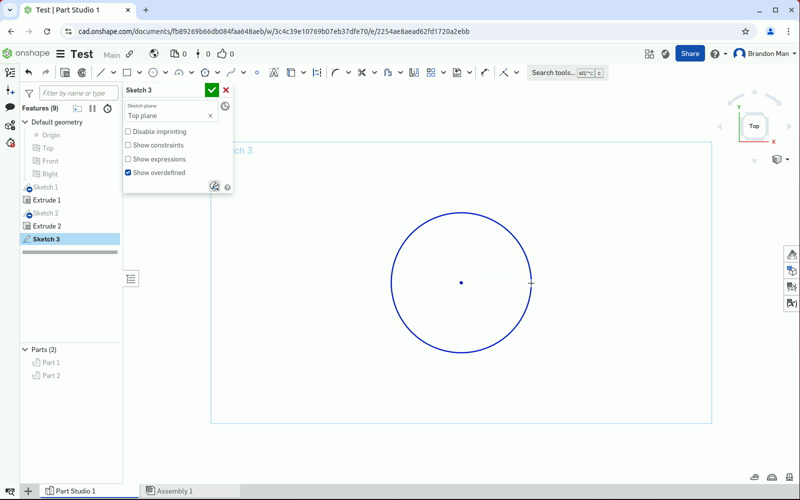
key_down(shift)
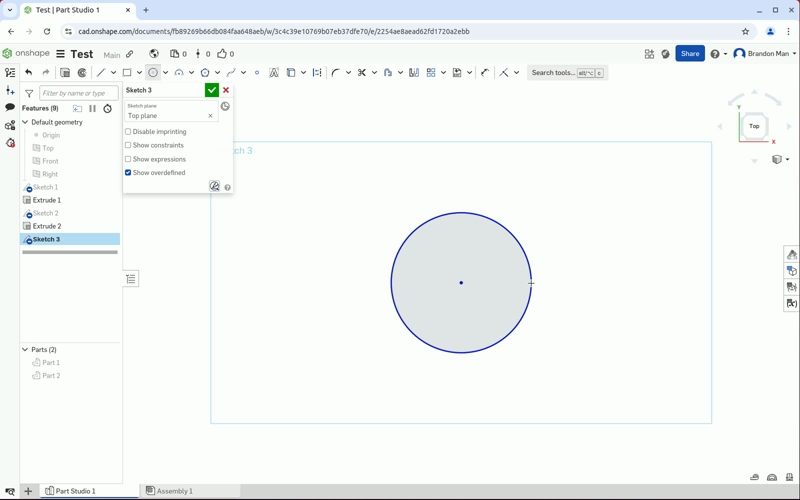
mouse_move(461, 282)
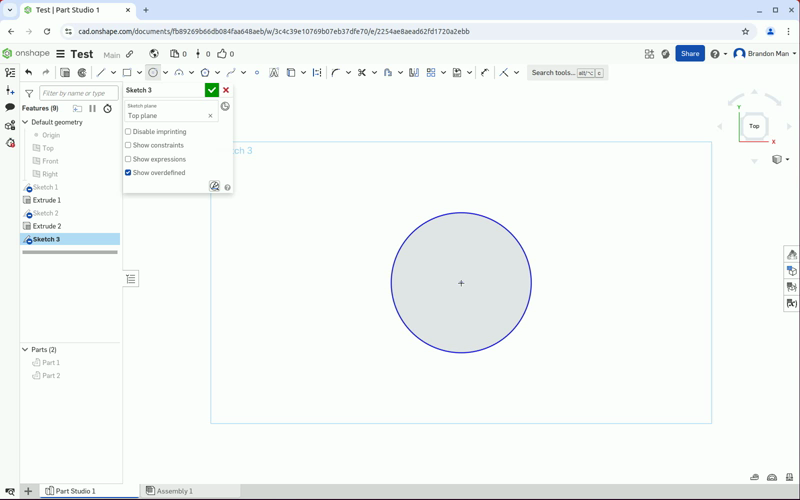
click(461, 282)
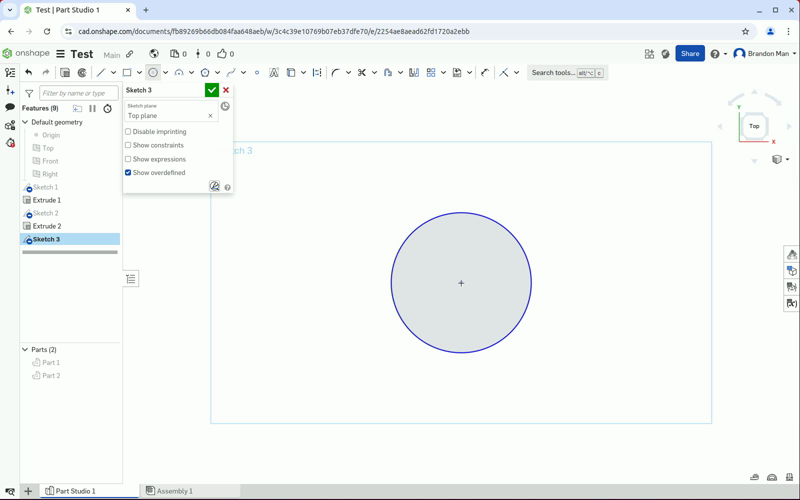
key_up(shift)
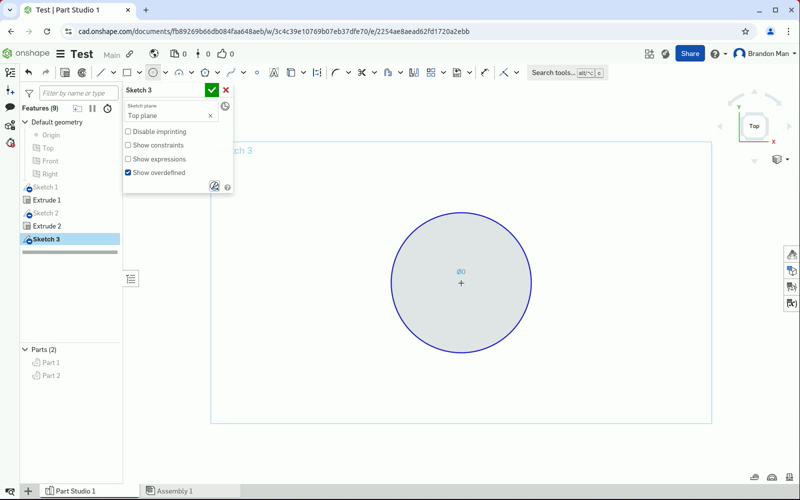
mouse_move(523, 282)
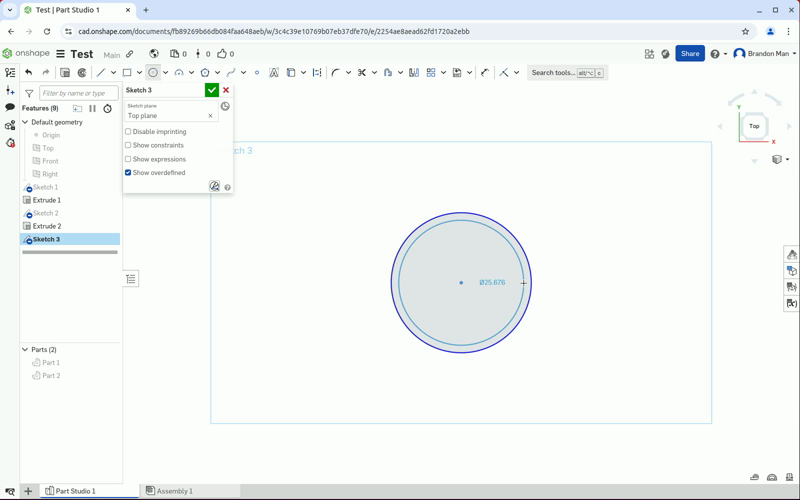
click(523, 282)
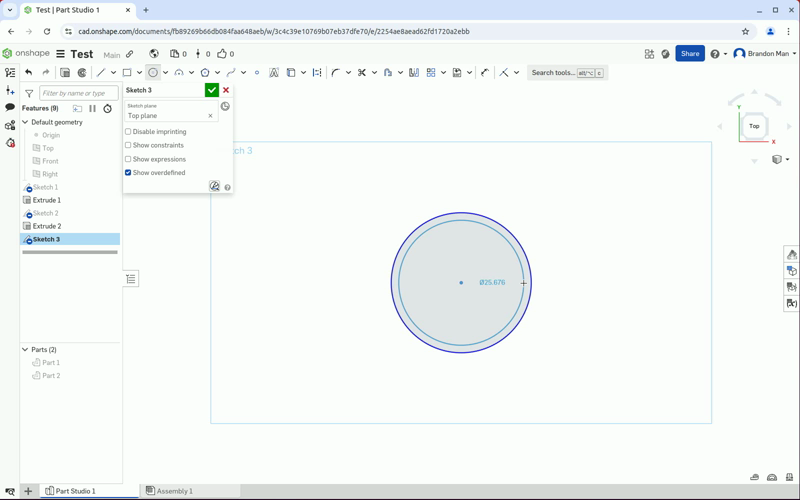
key(esc)
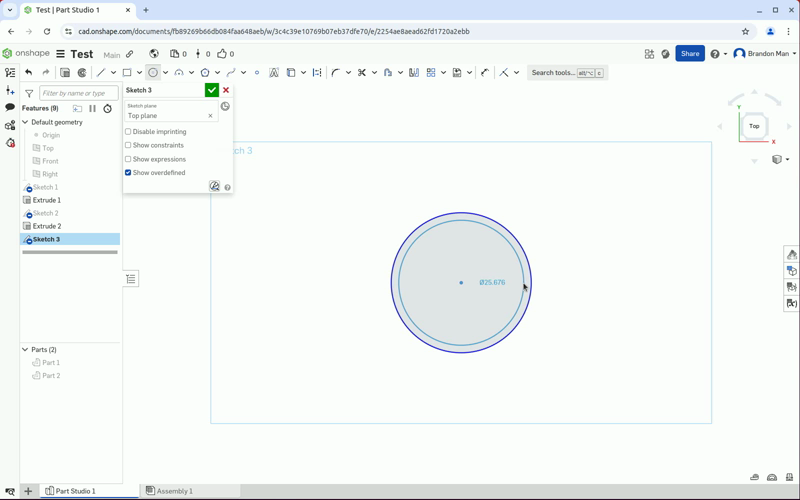
mouse_move(420, 333)
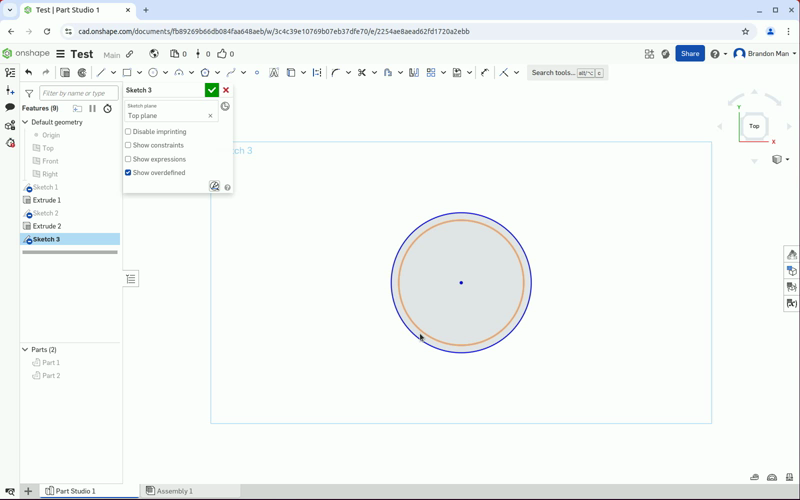
click(420, 333)
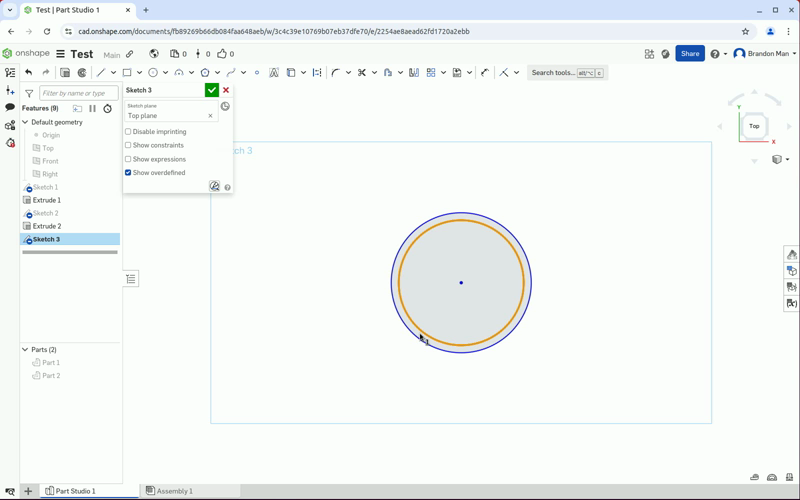
mouse_move(73, 352)
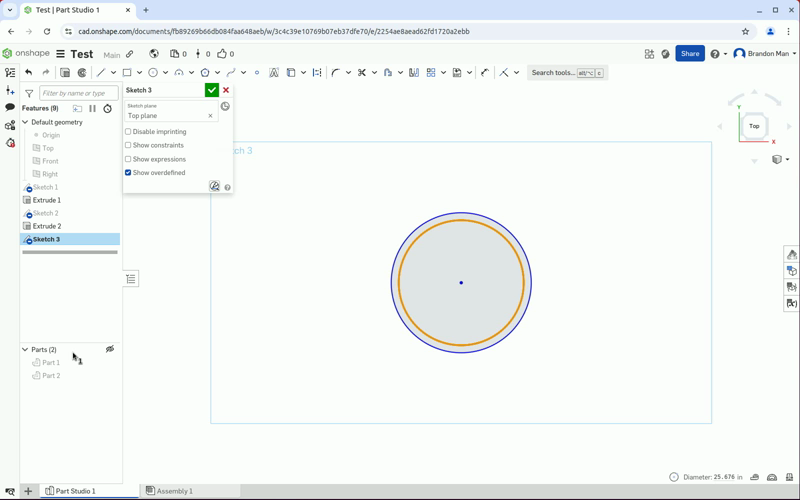
key(shift+y)
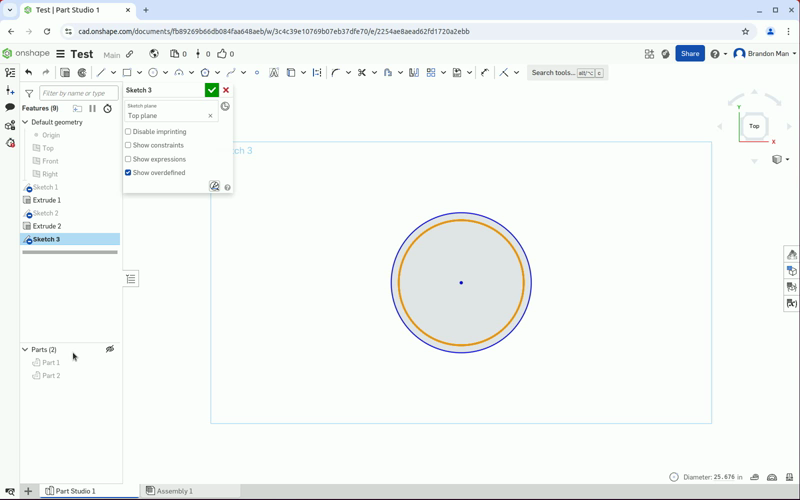
key(shift+e)
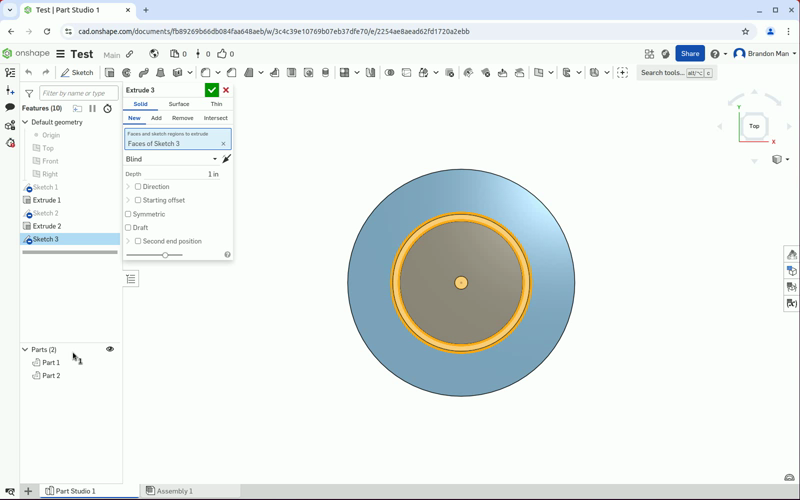
mouse_move(143, 106)
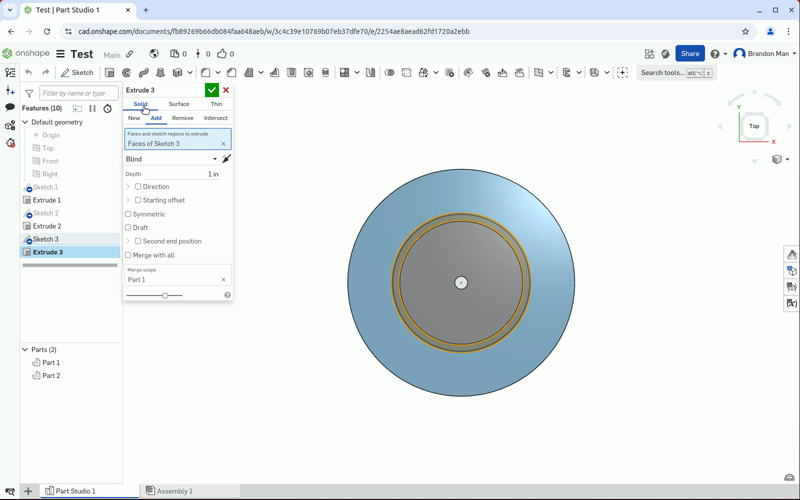
click(143, 106)
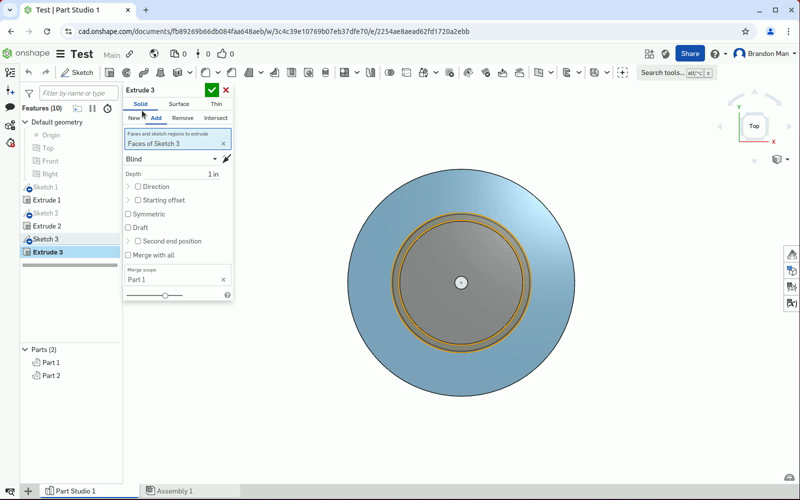
mouse_move(137, 120)
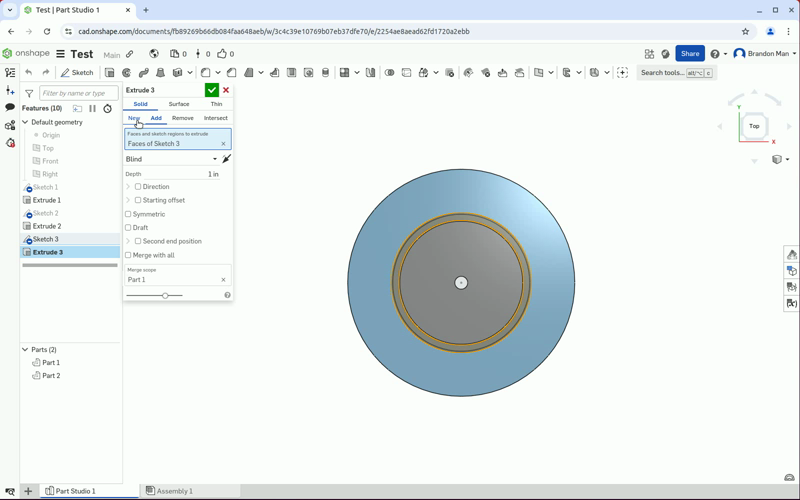
click(137, 120)
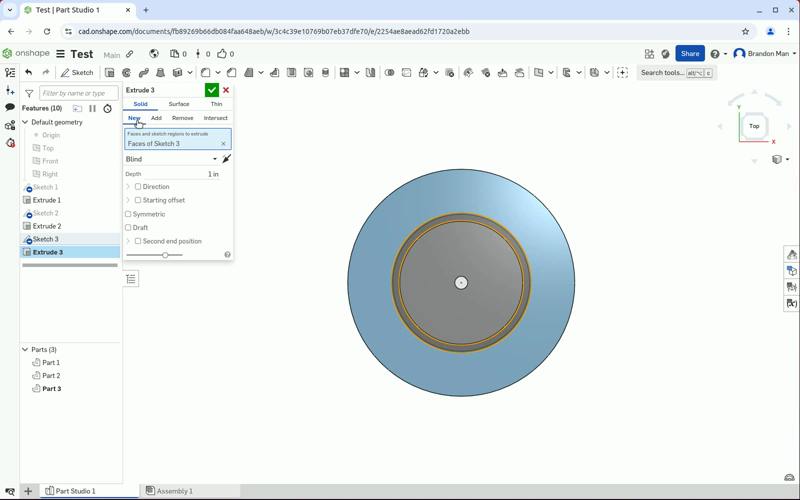
key(tab, 4)
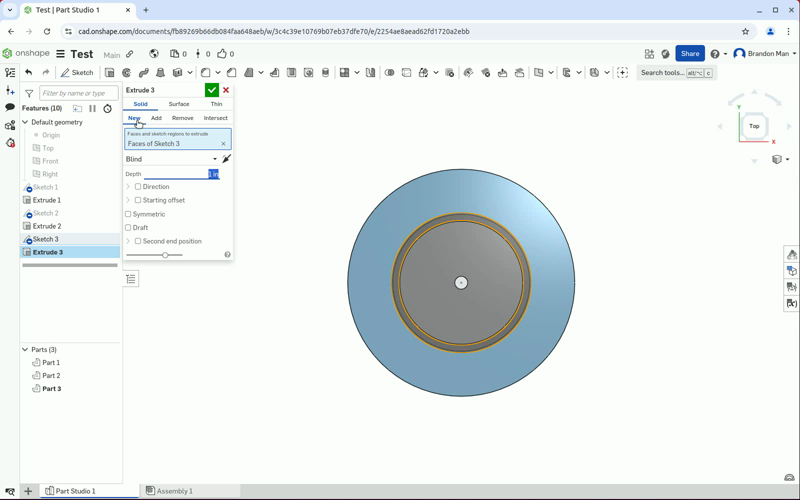
text(1.685)
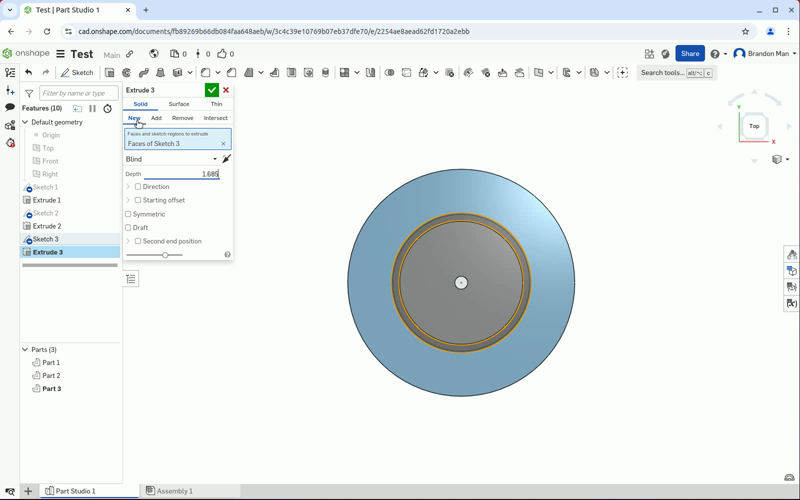
key(enter)
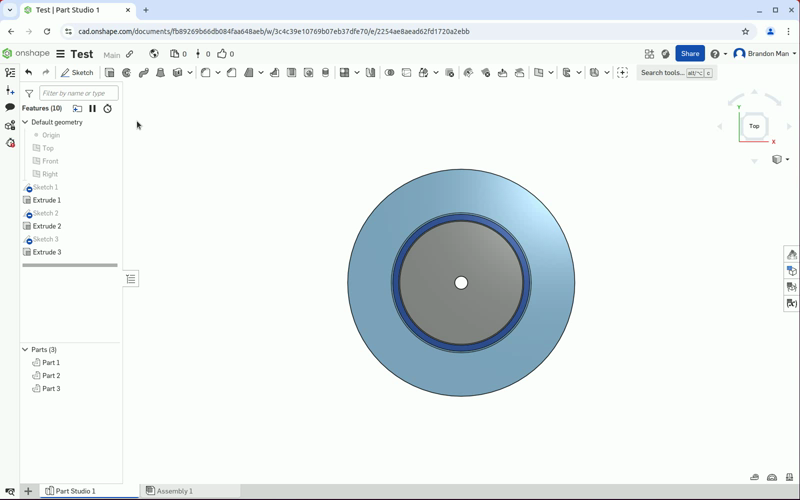
key(shift+h)
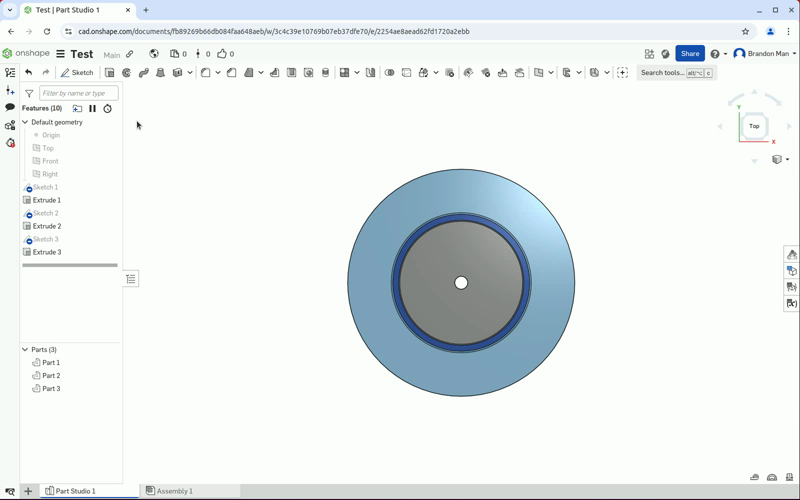
key(shift+h)
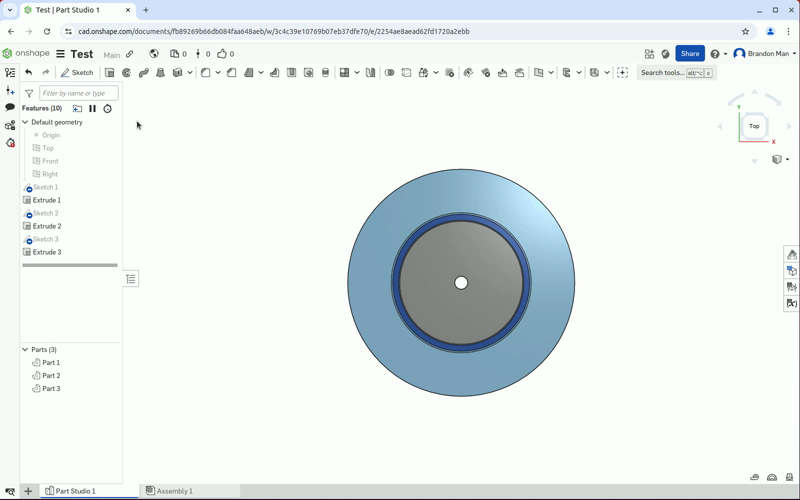
mouse_move(73, 189)
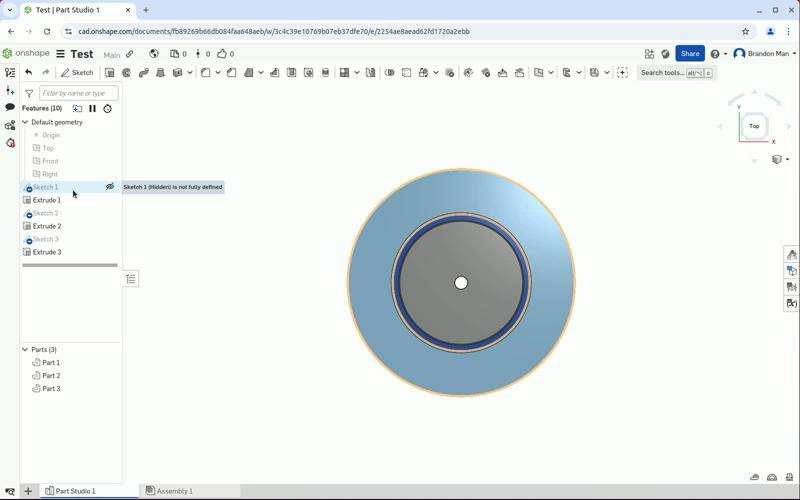
click(73, 189)
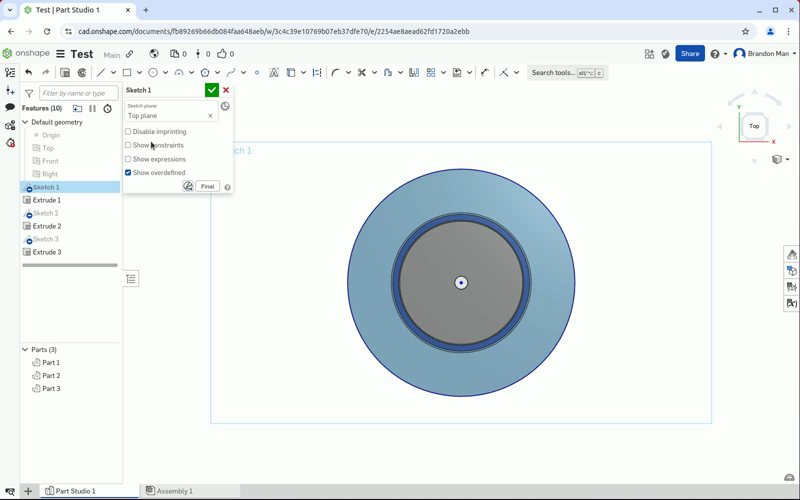
mouse_move(229, 92)
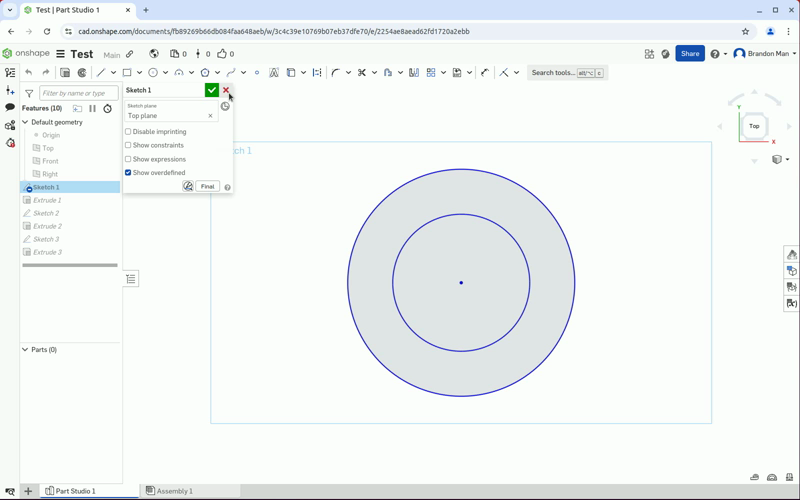
click(229, 92)
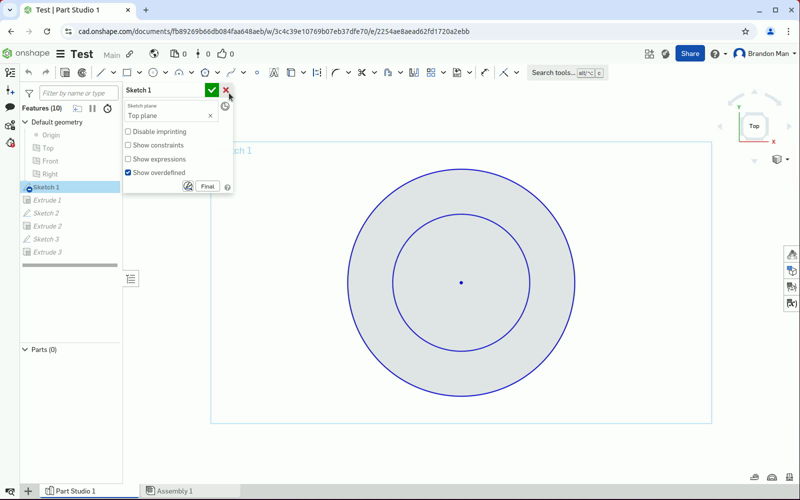
key(shift+s)
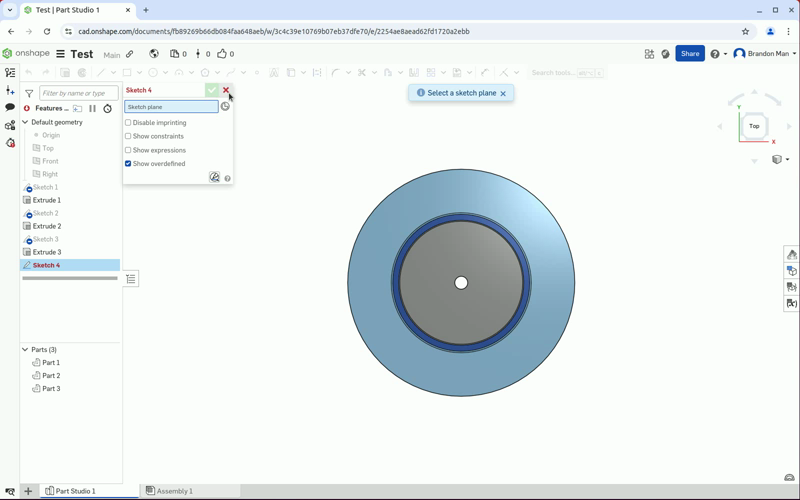
mouse_move(73, 150)
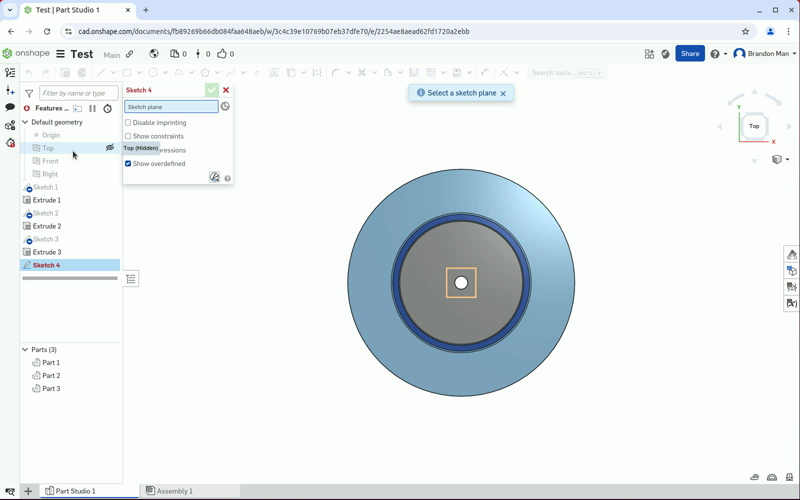
click(73, 150)
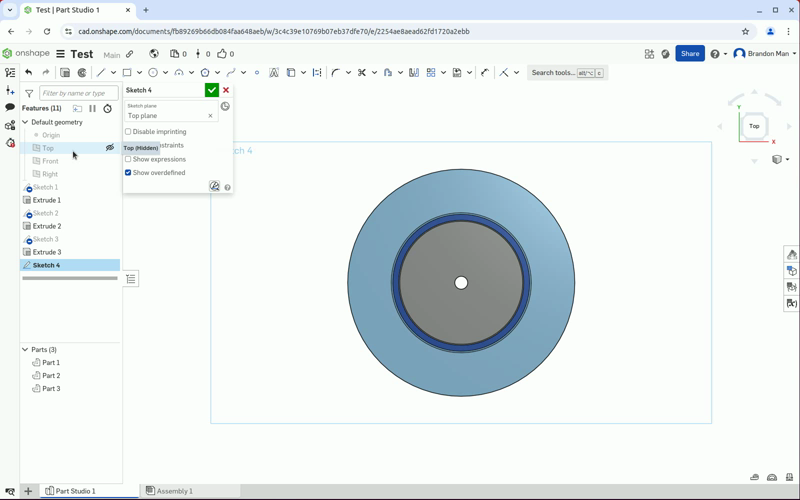
mouse_move(73, 352)
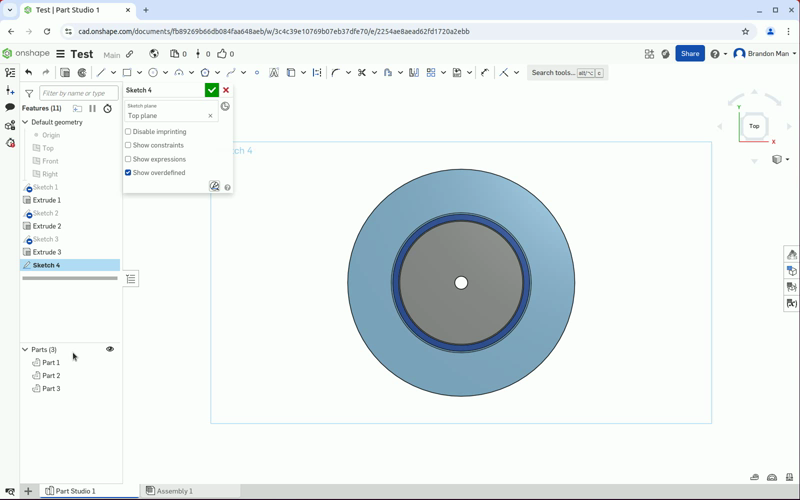
key(y)
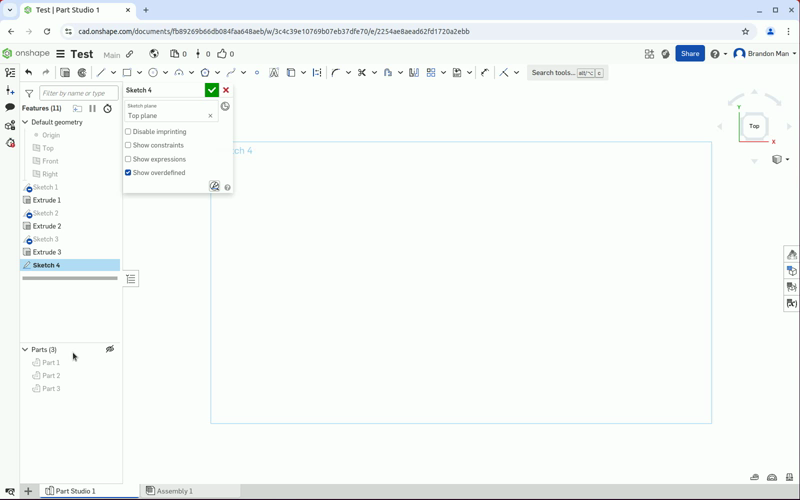
key(c)
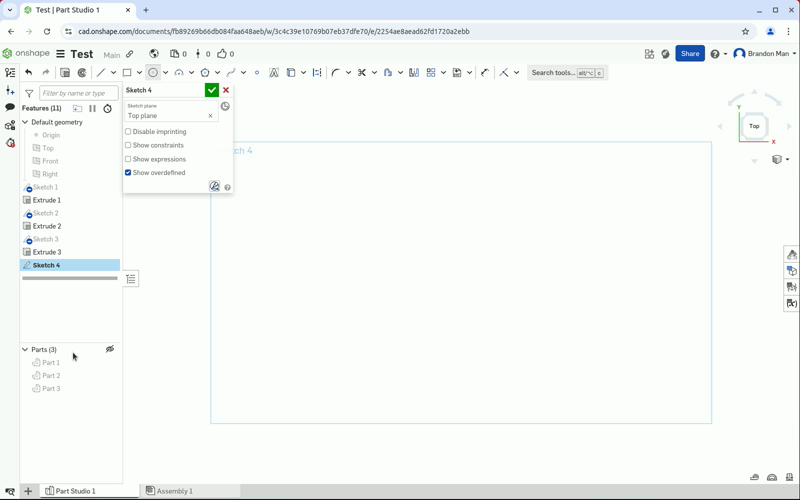
key_down(shift)
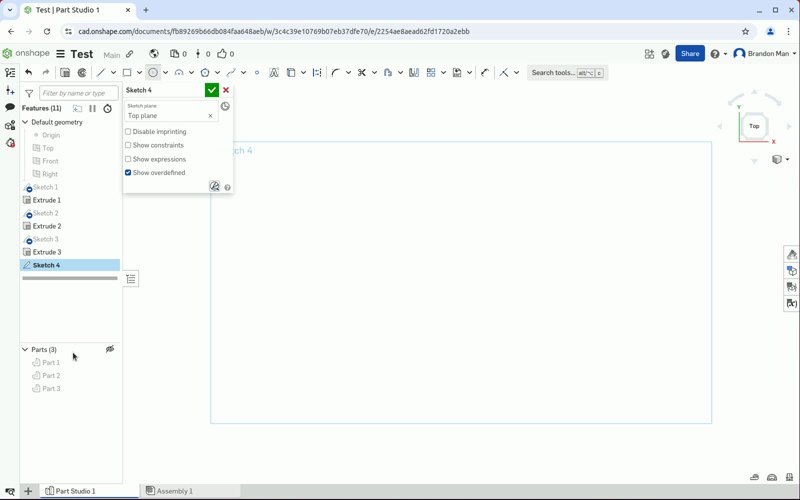
mouse_move(461, 282)
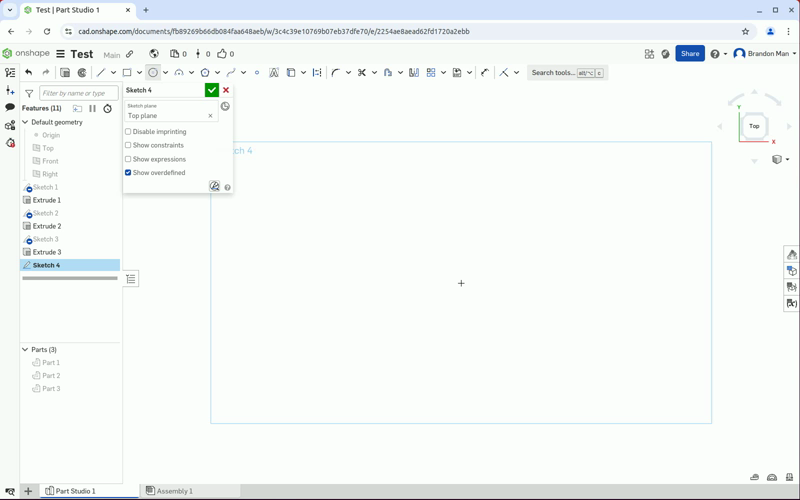
click(461, 282)
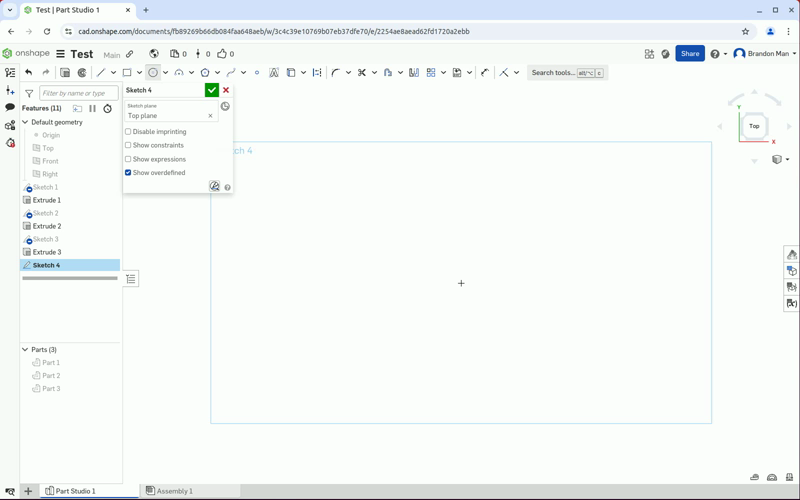
key_up(shift)
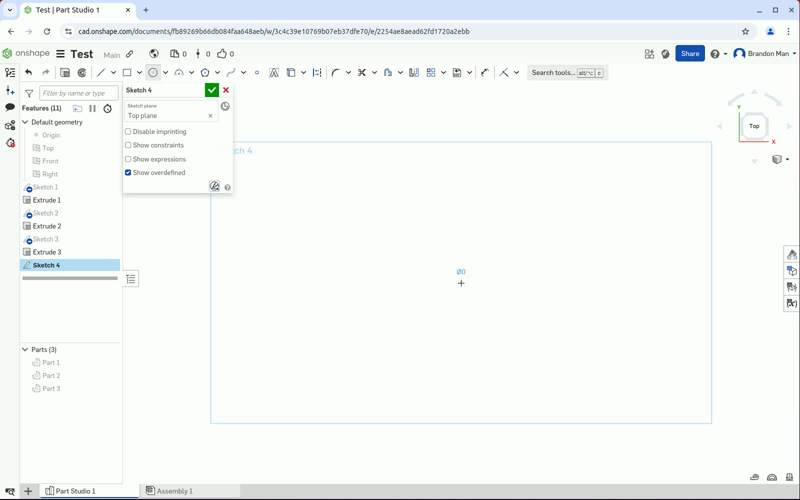
mouse_move(531, 282)
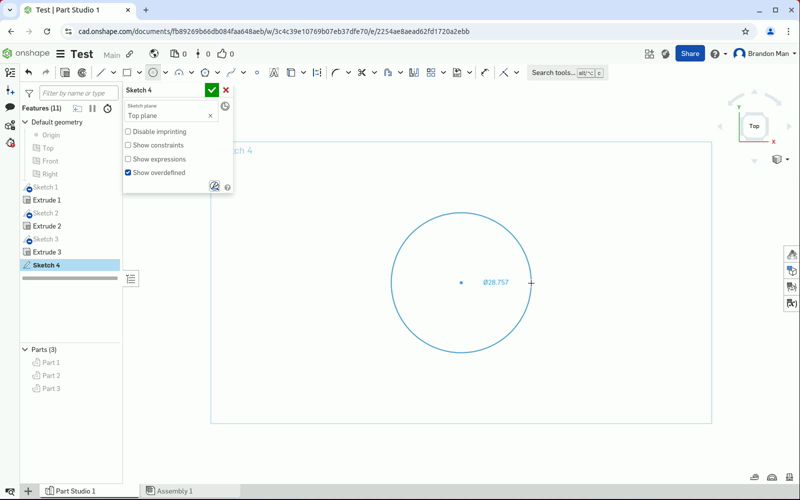
click(531, 282)
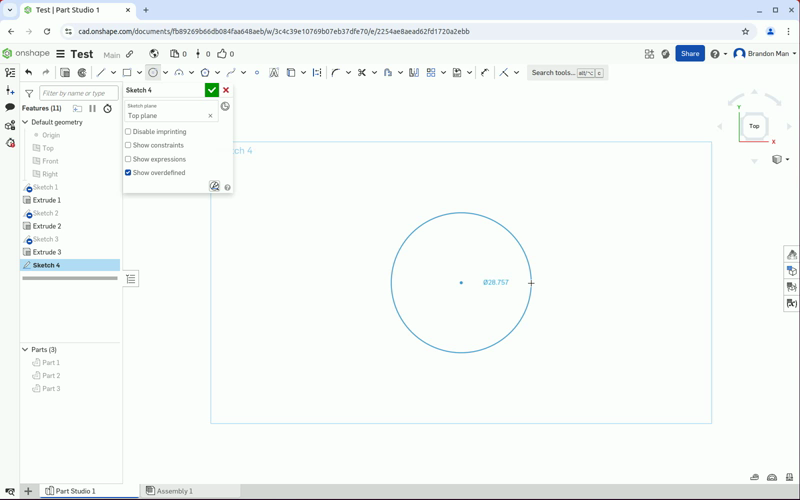
key(esc)
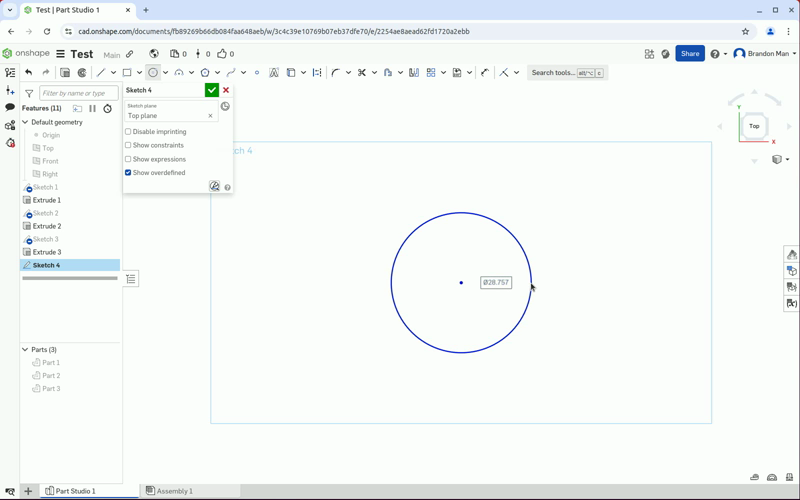
key(c)
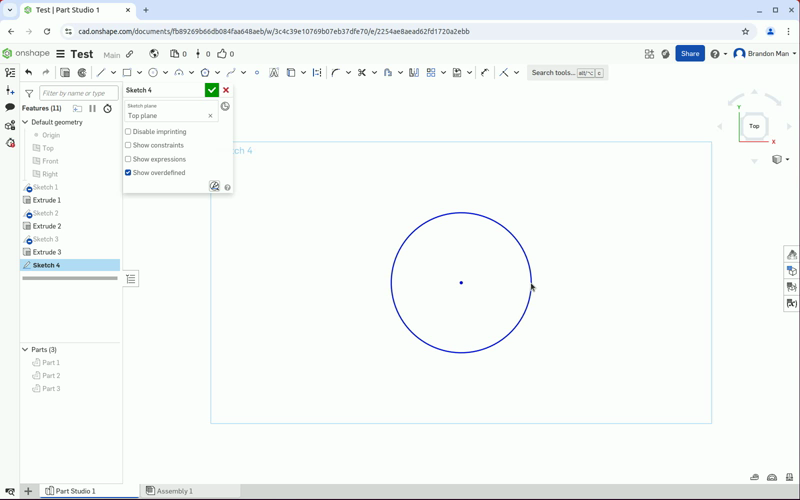
key_down(shift)
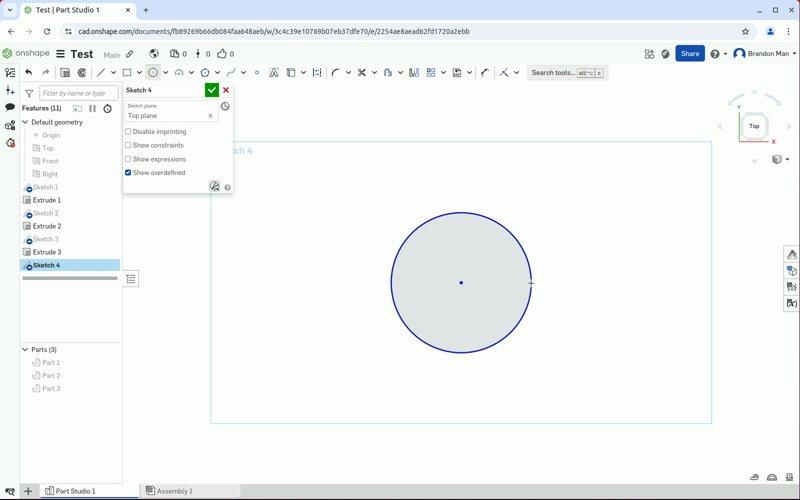
mouse_move(461, 282)
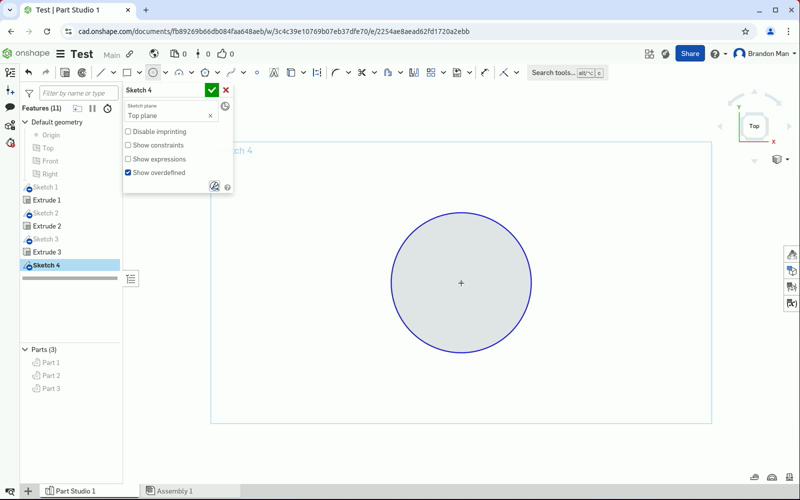
click(461, 282)
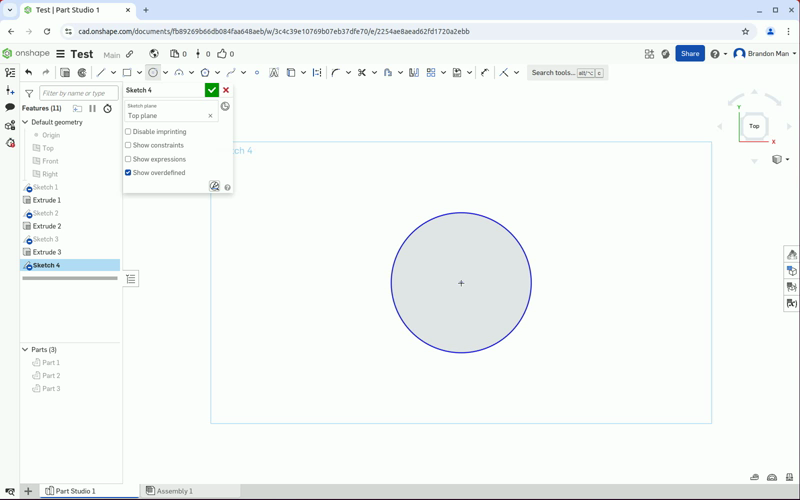
key_up(shift)
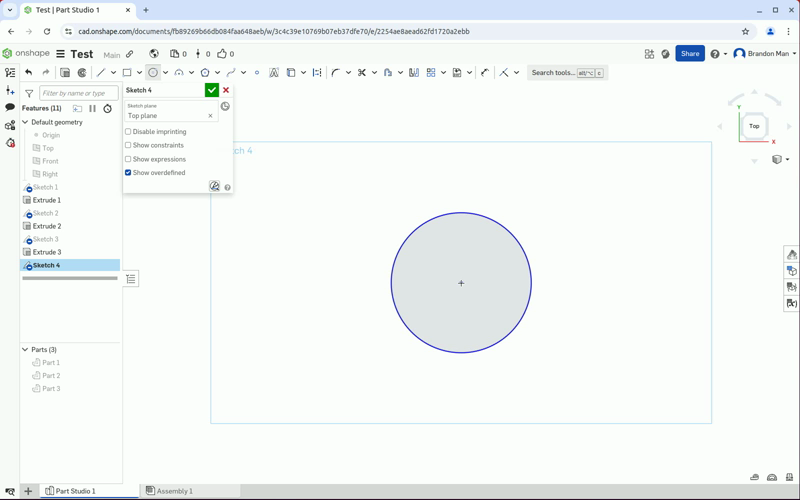
mouse_move(523, 282)
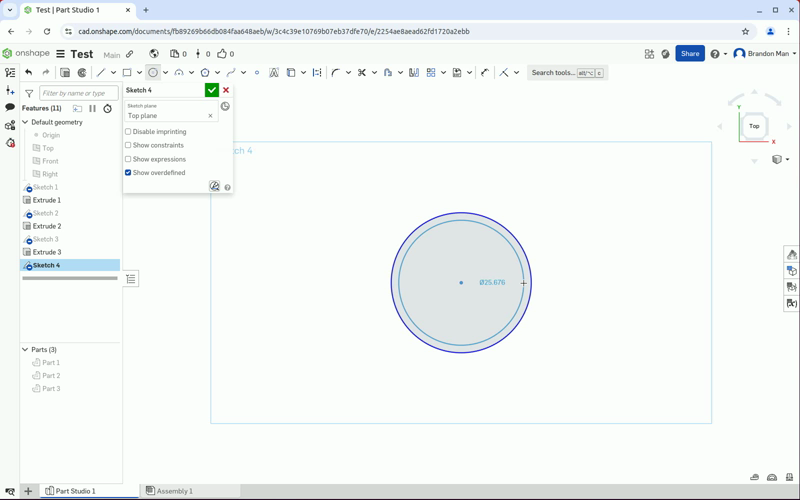
click(523, 282)
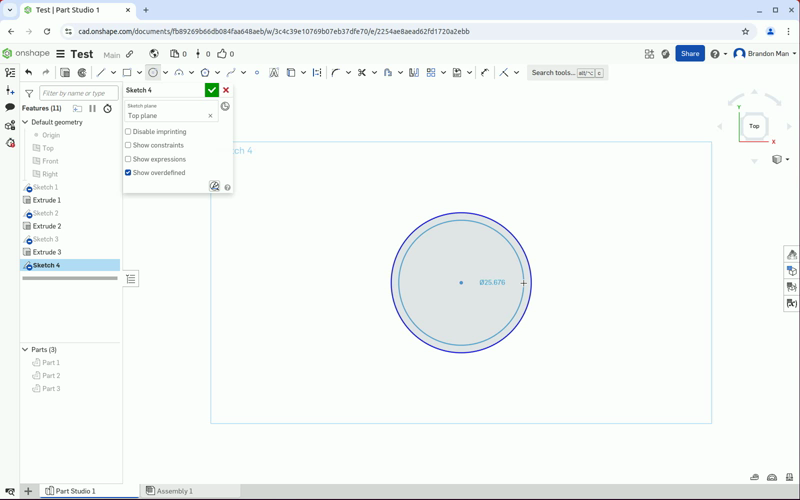
key(esc)
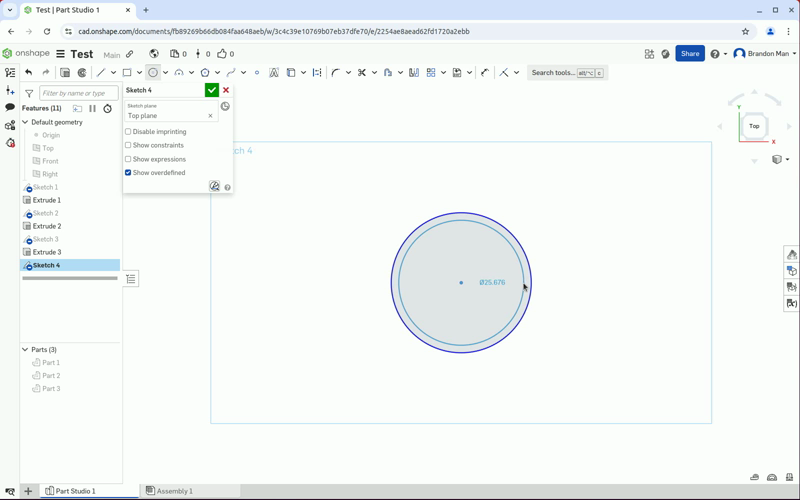
mouse_move(419, 231)
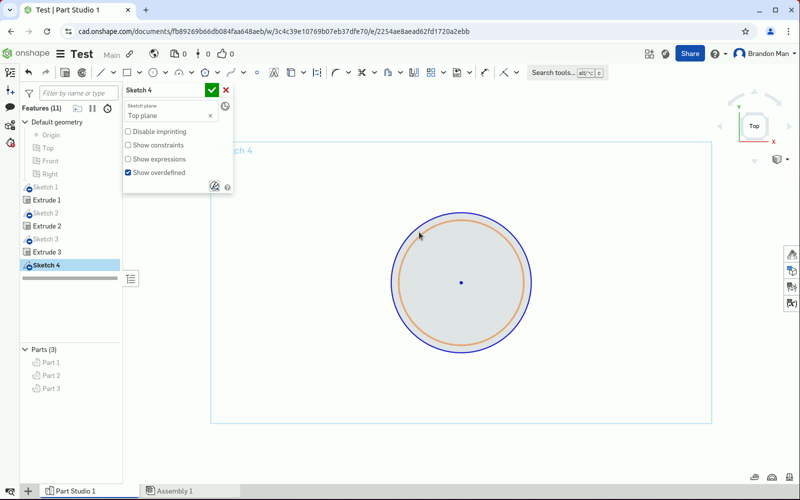
click(419, 231)
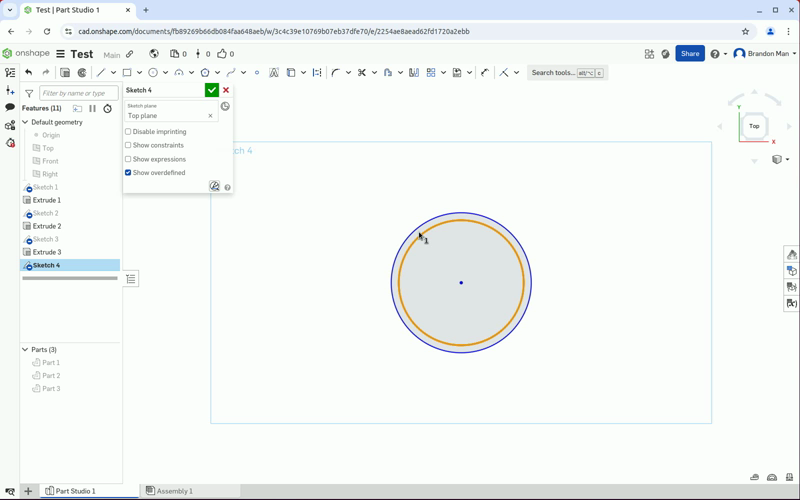
mouse_move(73, 352)
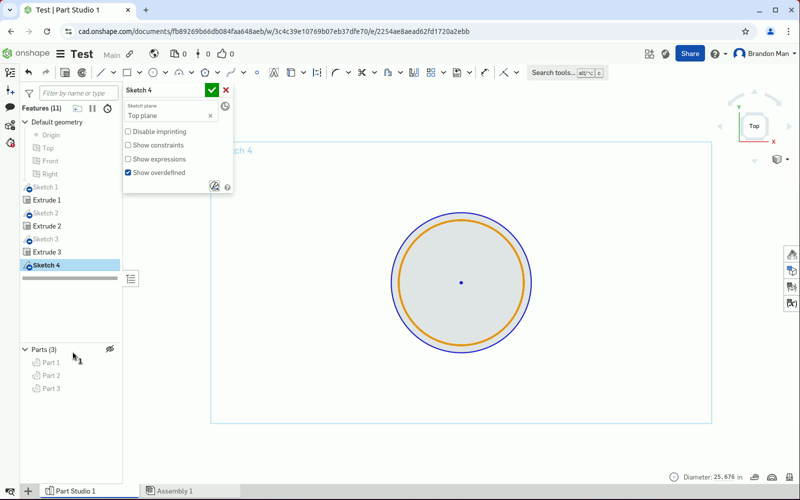
key(shift+y)
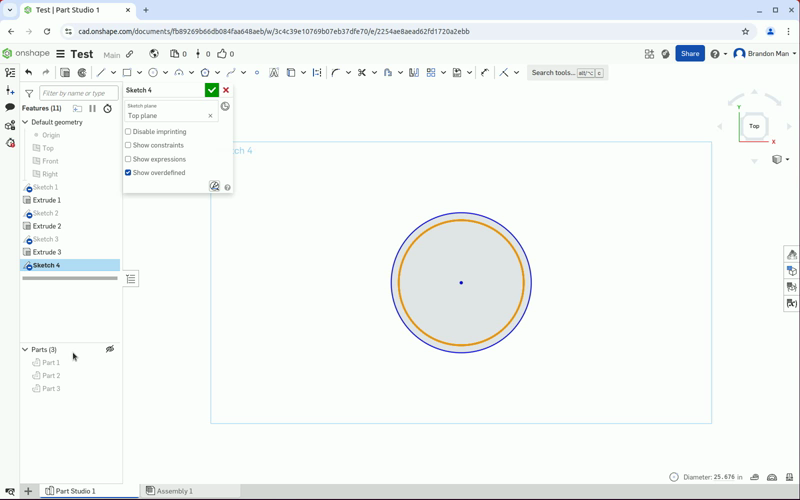
key(shift+e)
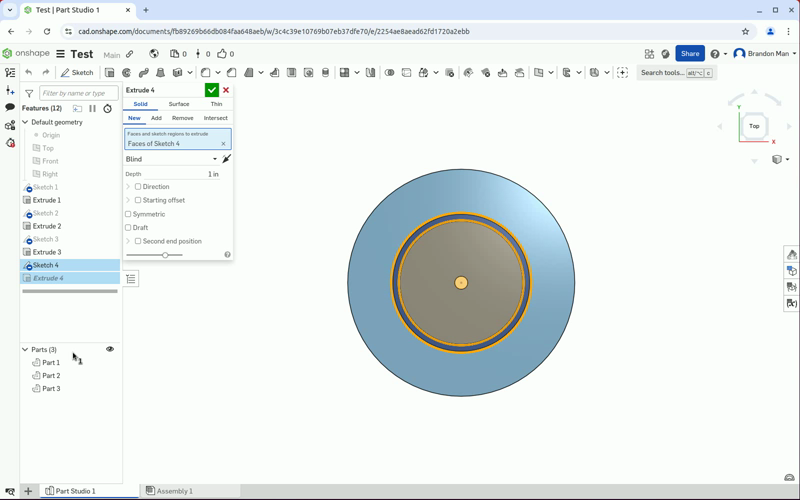
mouse_move(143, 106)
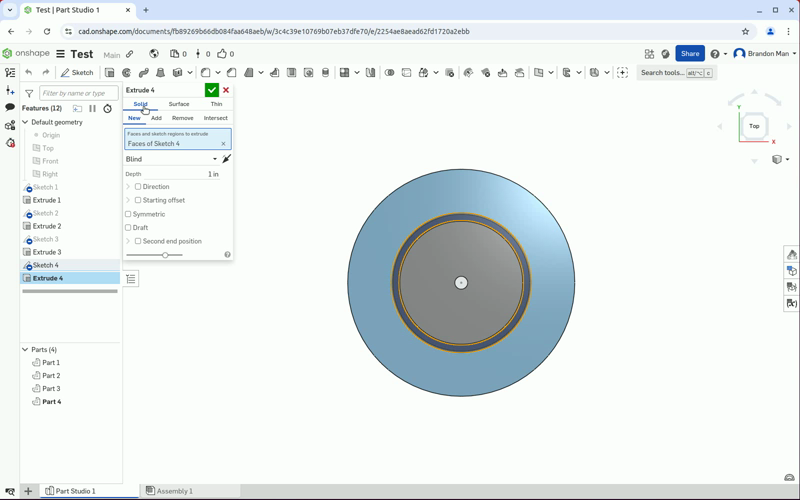
click(143, 106)
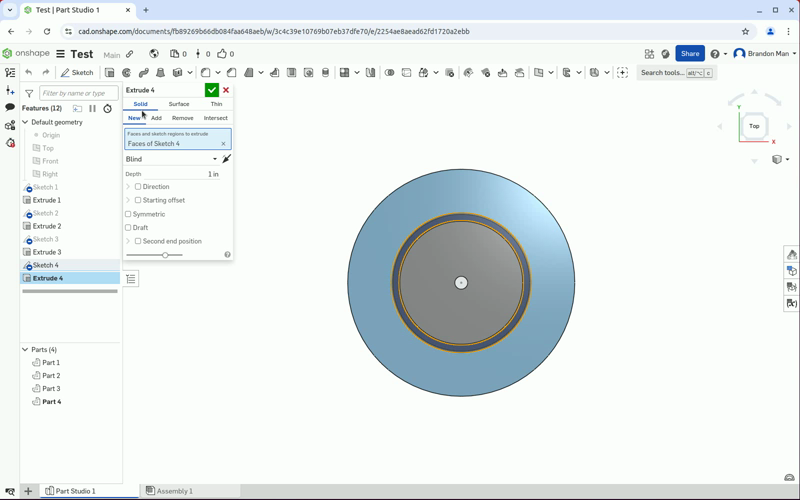
mouse_move(137, 120)
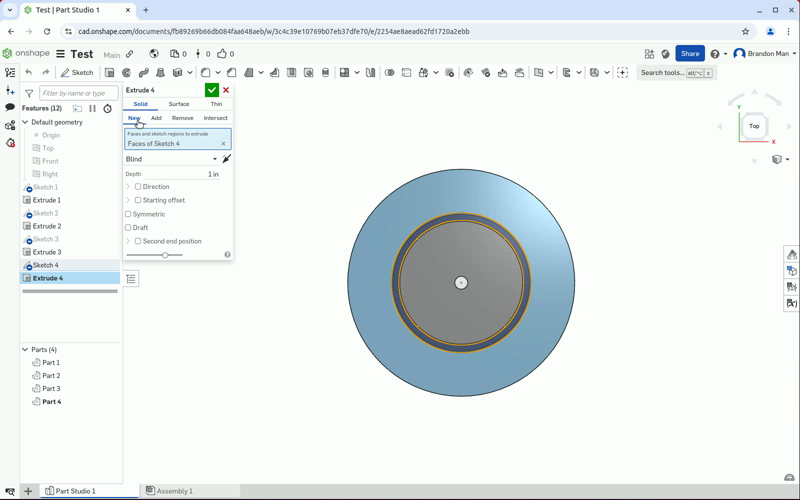
click(137, 120)
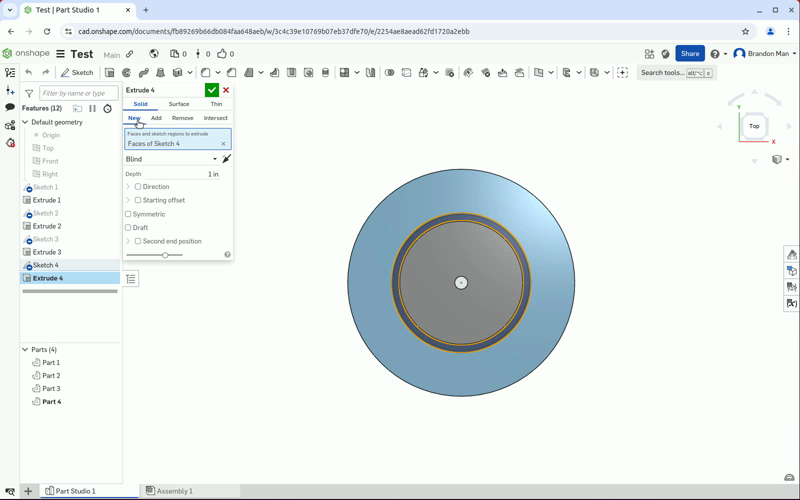
key(tab, 4)
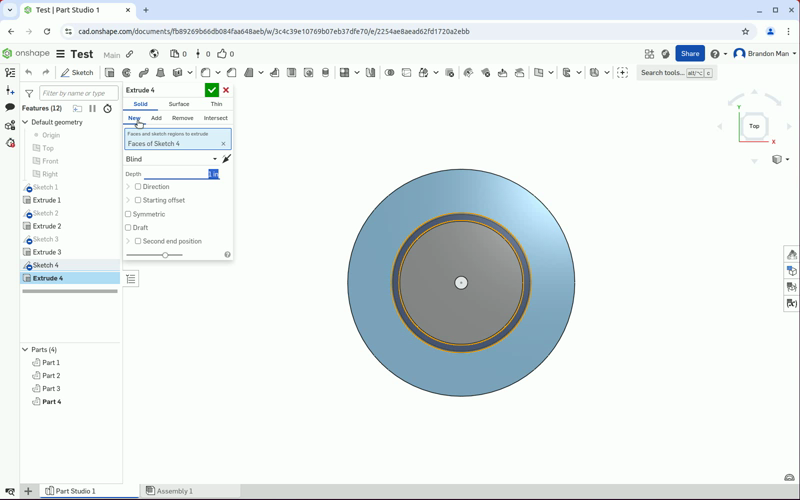
text(17.331)
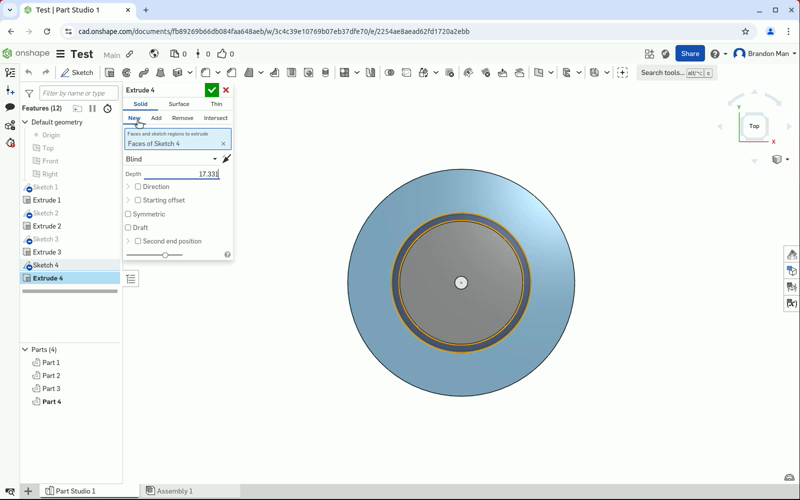
key(enter)
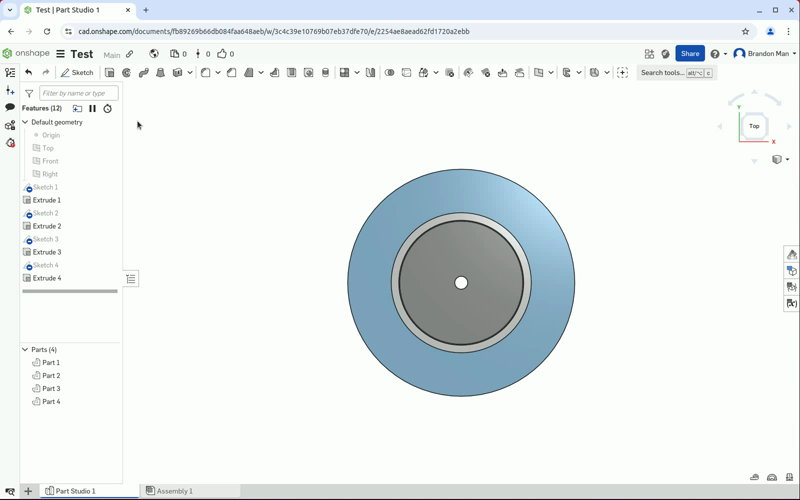
key(shift+h)
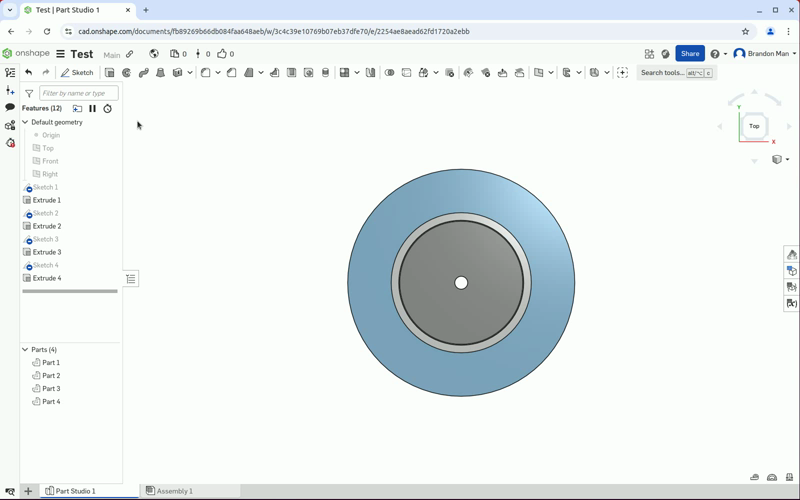
key(shift+h)
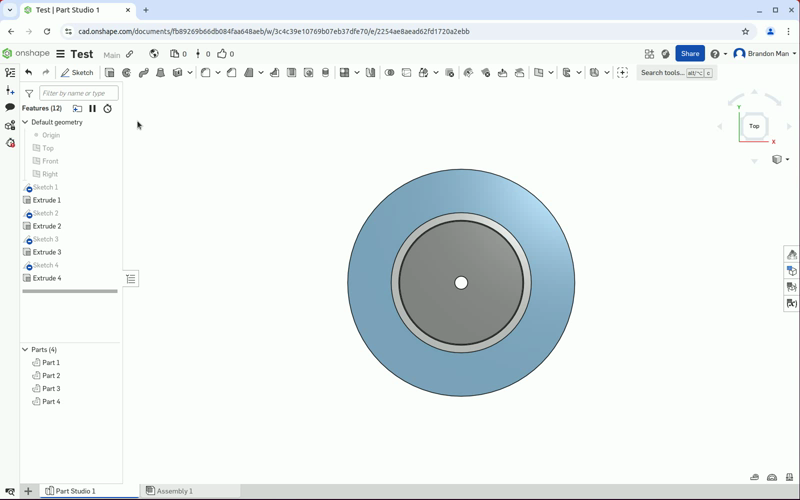
mouse_move(73, 189)
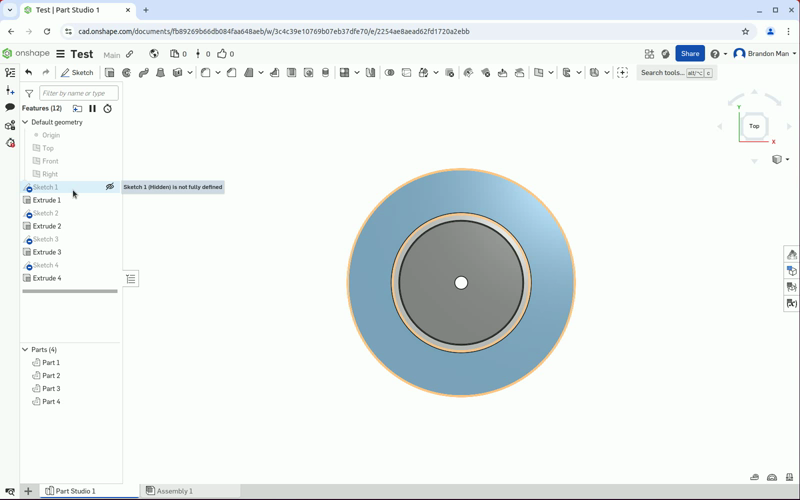
click(73, 189)
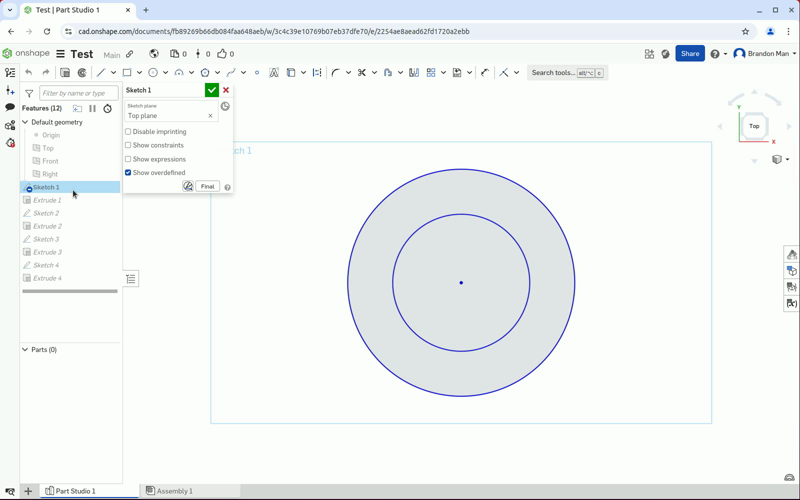
mouse_move(229, 92)
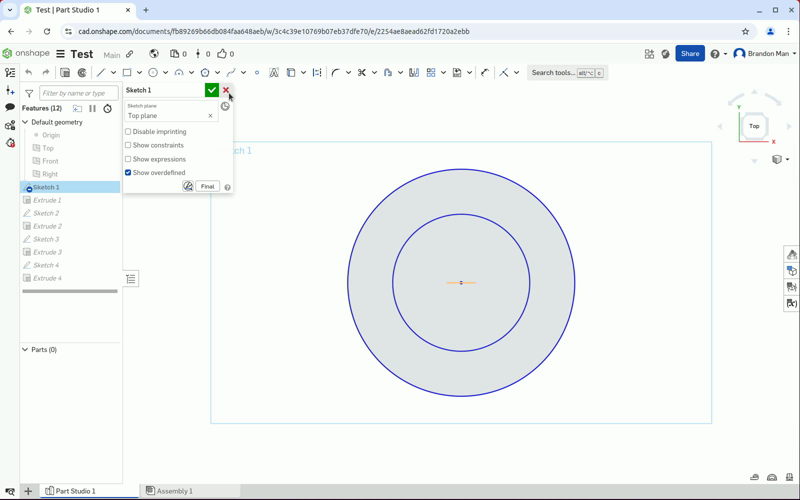
click(229, 92)
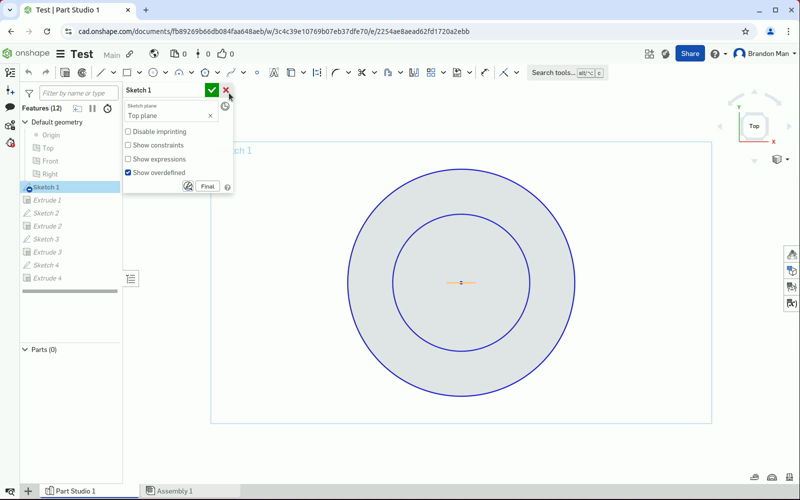
key(shift+s)
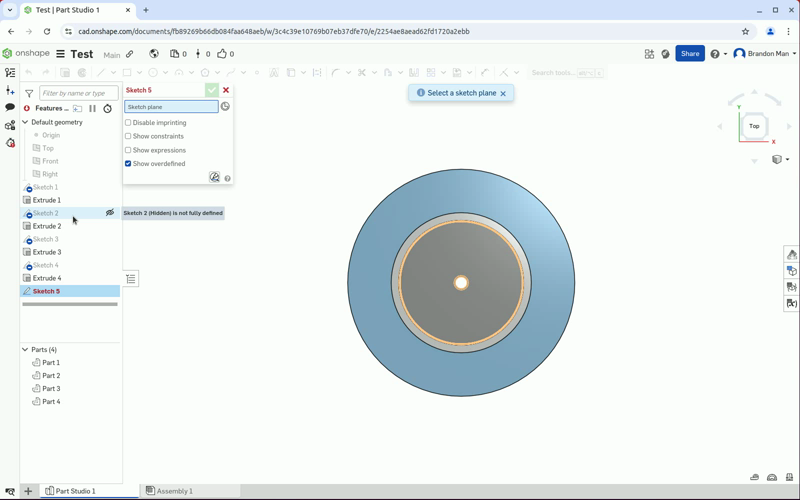
scroll(3)
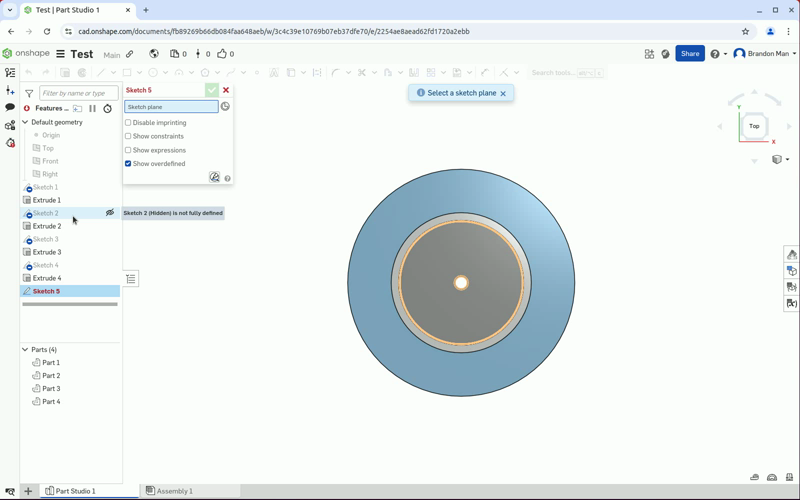
mouse_move(73, 150)
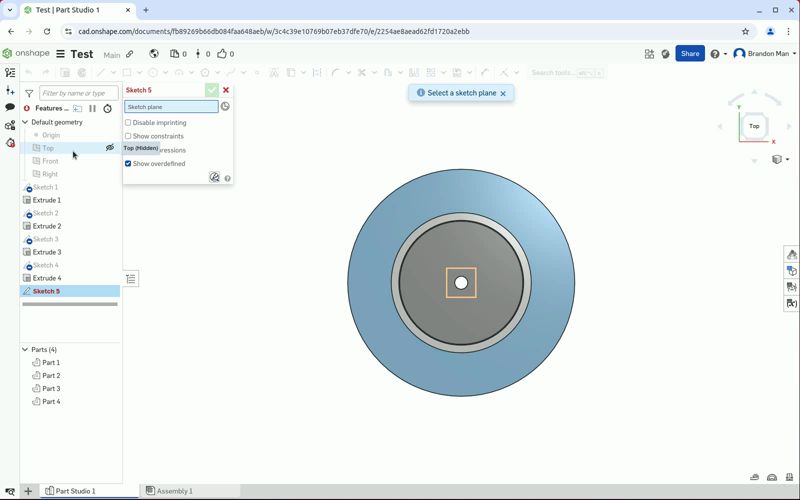
click(73, 150)
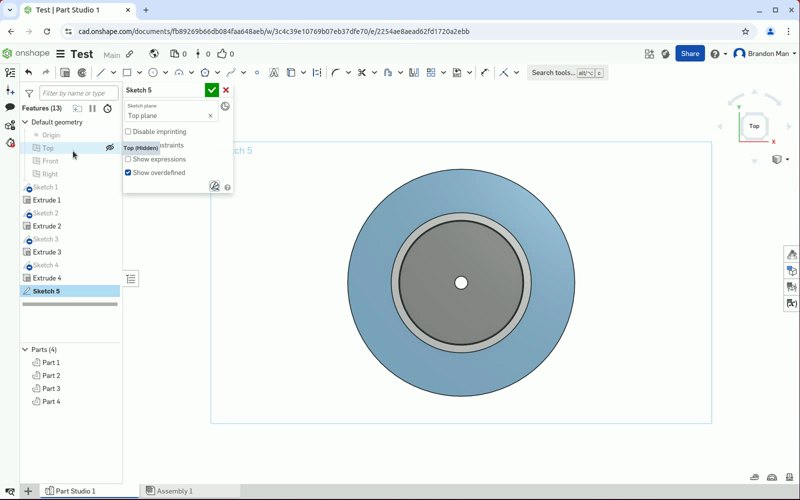
mouse_move(73, 352)
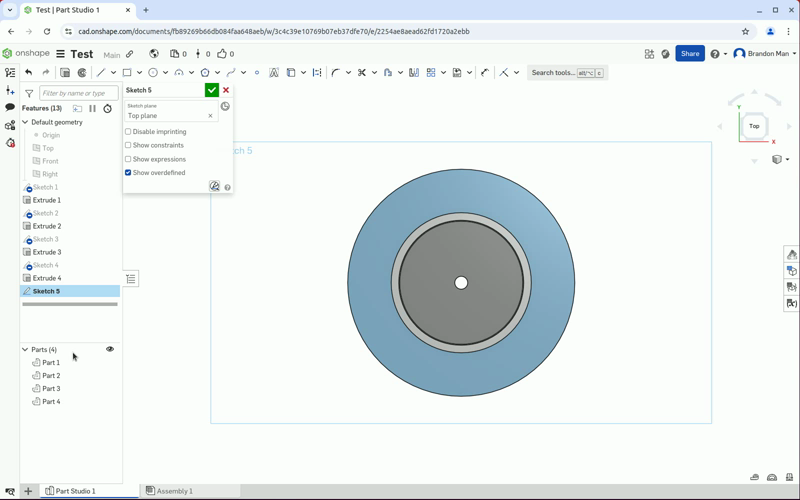
key(y)
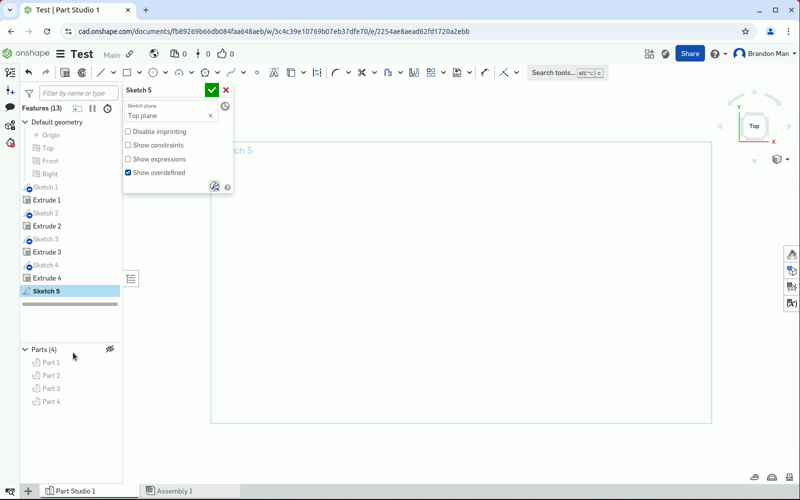
key(c)
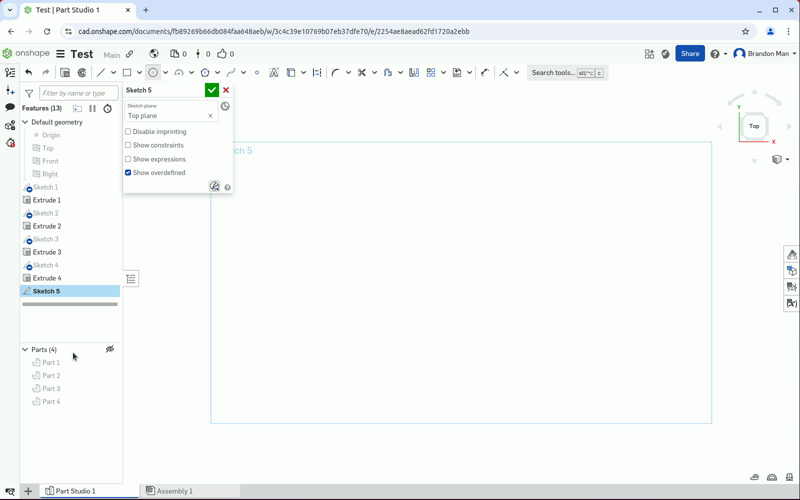
key_down(shift)
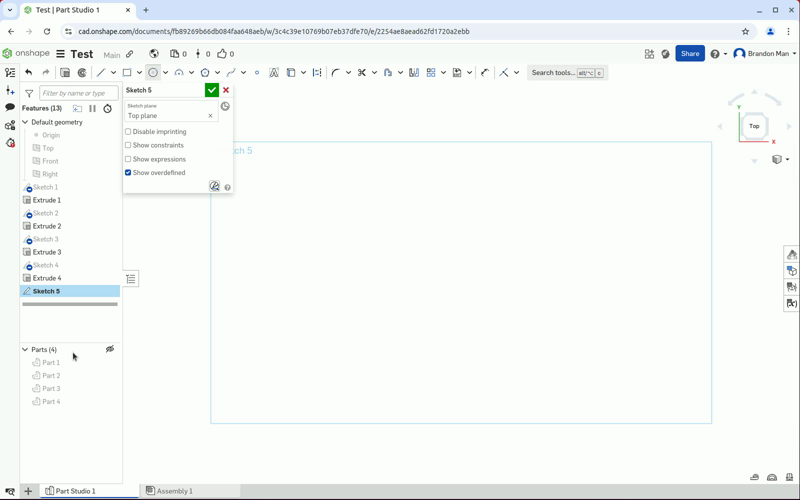
mouse_move(461, 282)
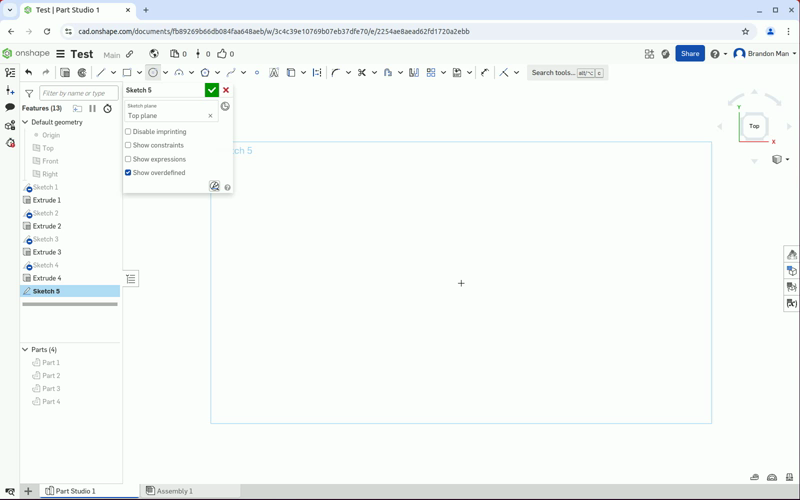
click(461, 282)
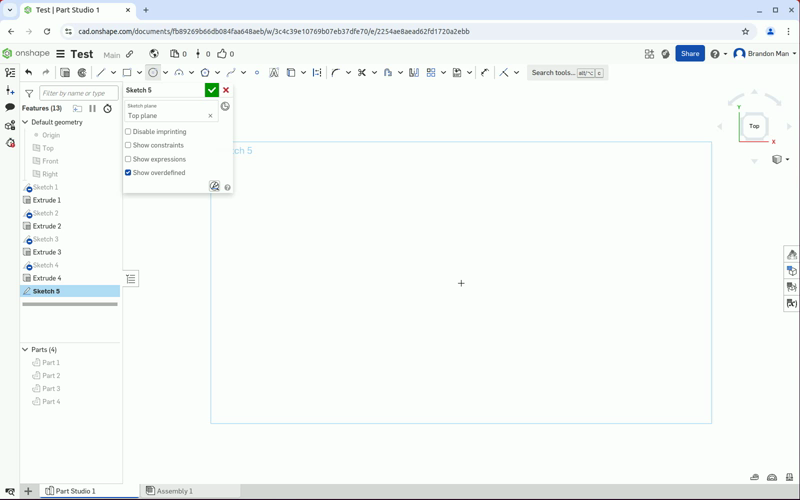
key_up(shift)
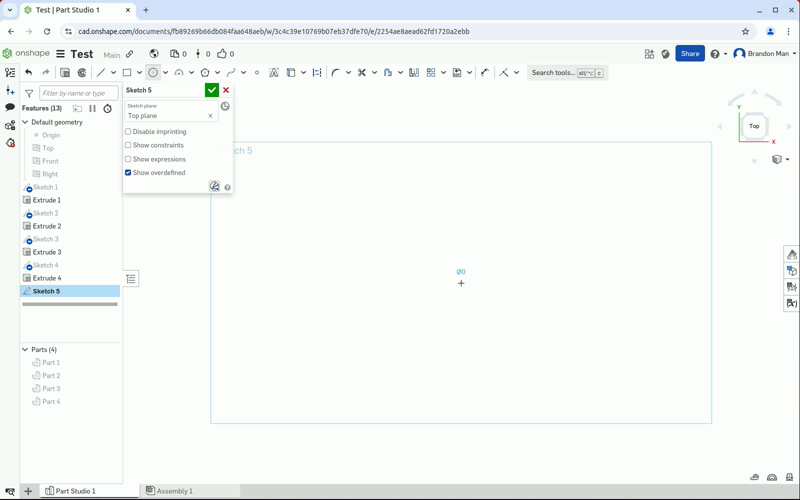
mouse_move(574, 282)
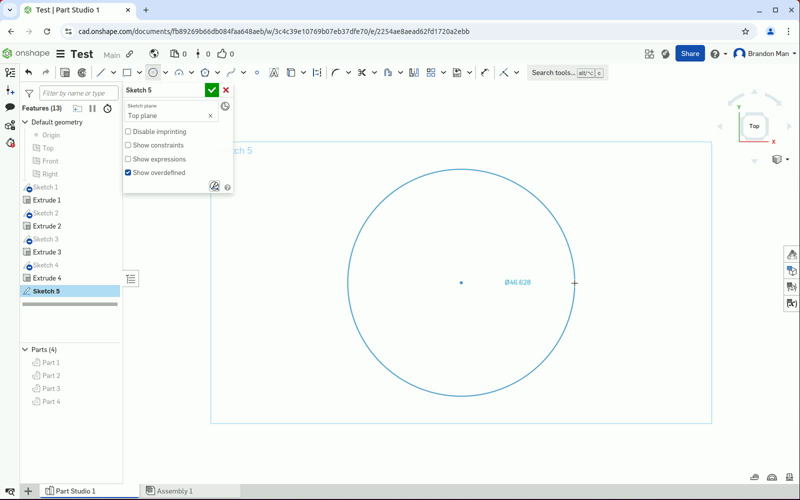
click(574, 282)
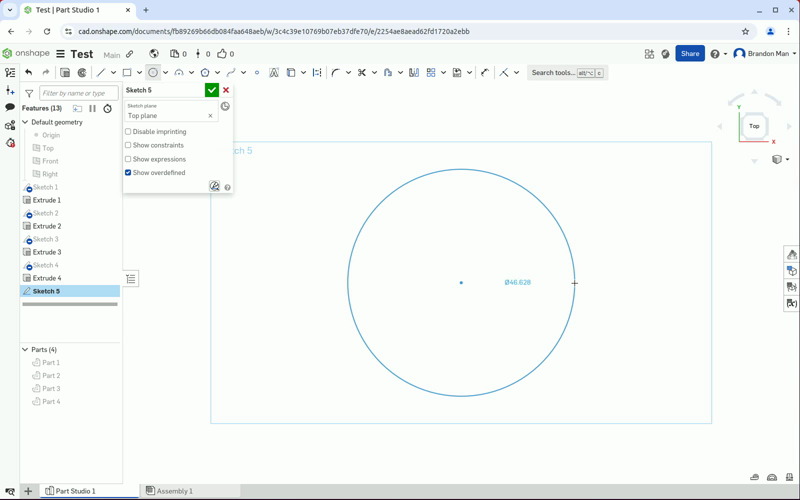
key(esc)
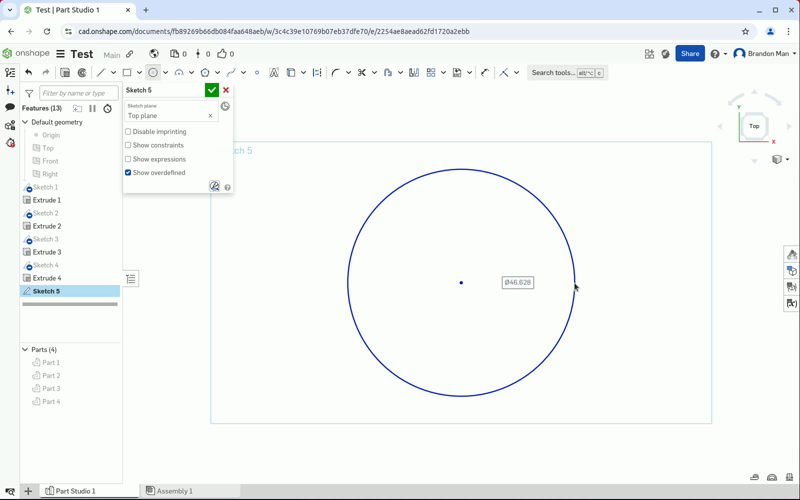
key(c)
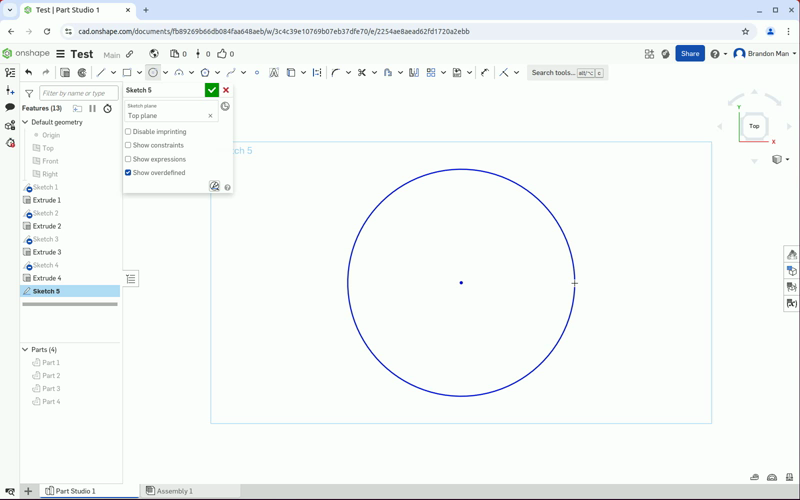
key_down(shift)
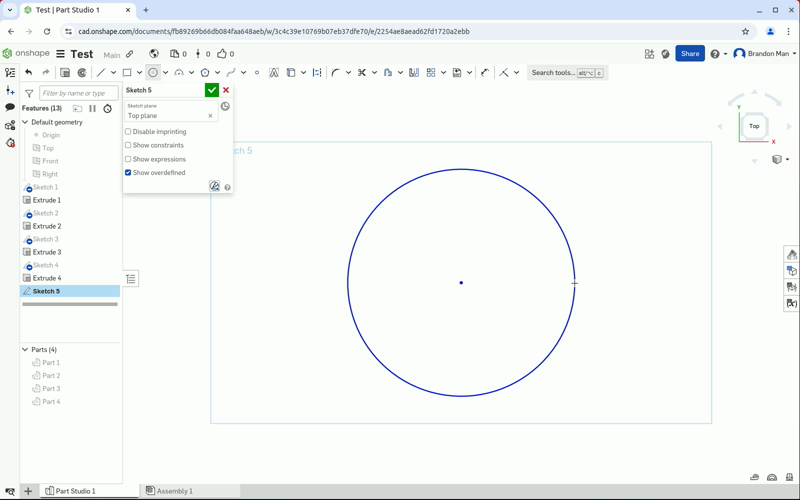
mouse_move(461, 282)
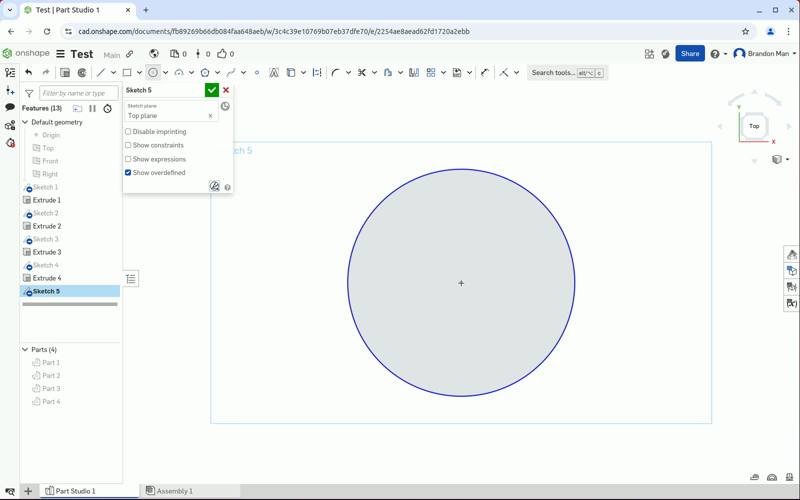
click(461, 282)
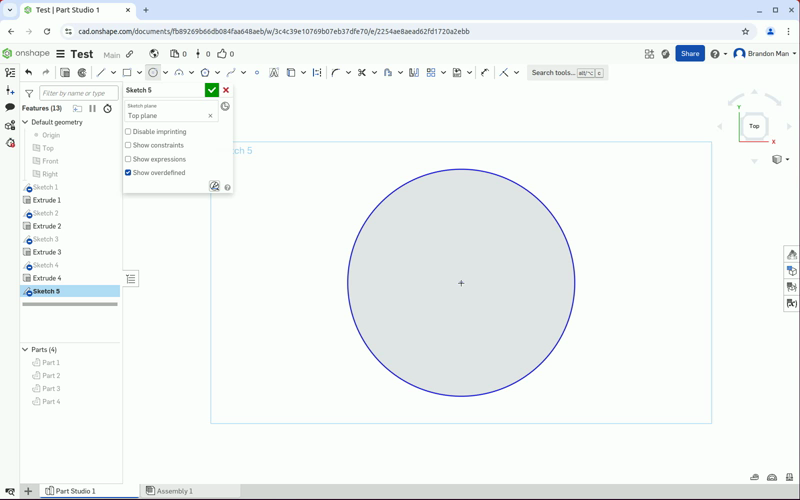
key_up(shift)
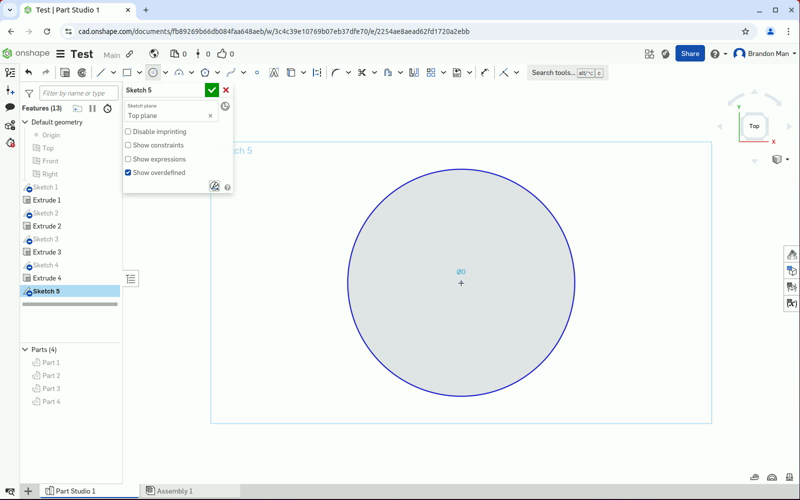
mouse_move(529, 282)
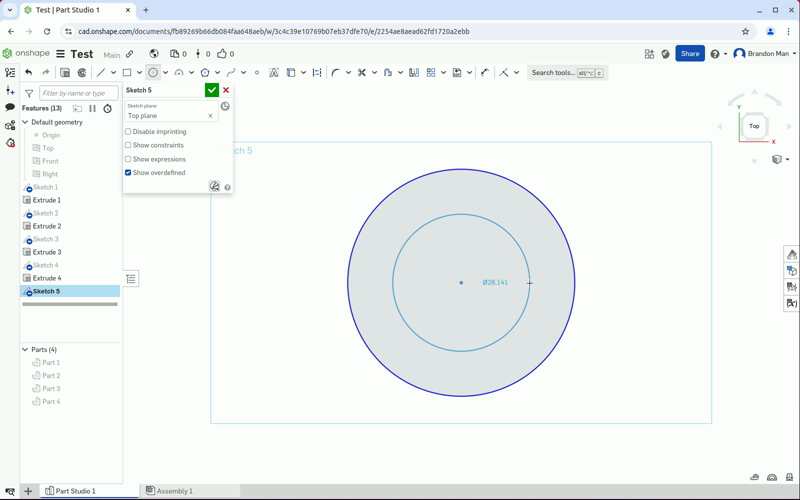
click(529, 282)
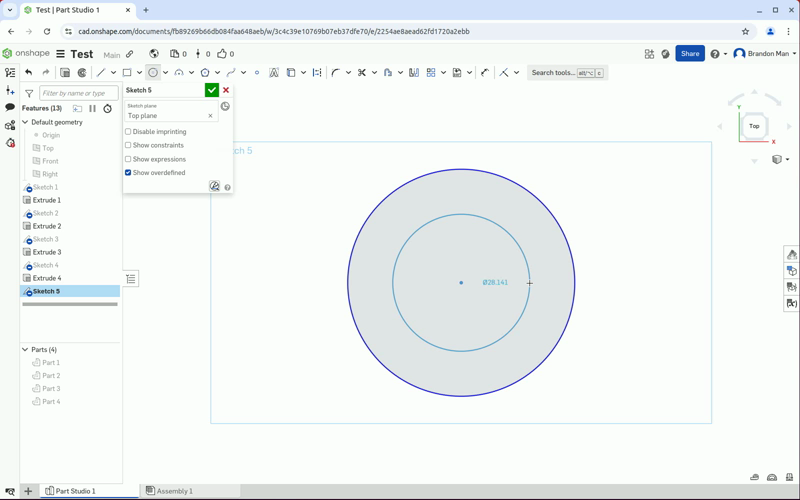
key(esc)
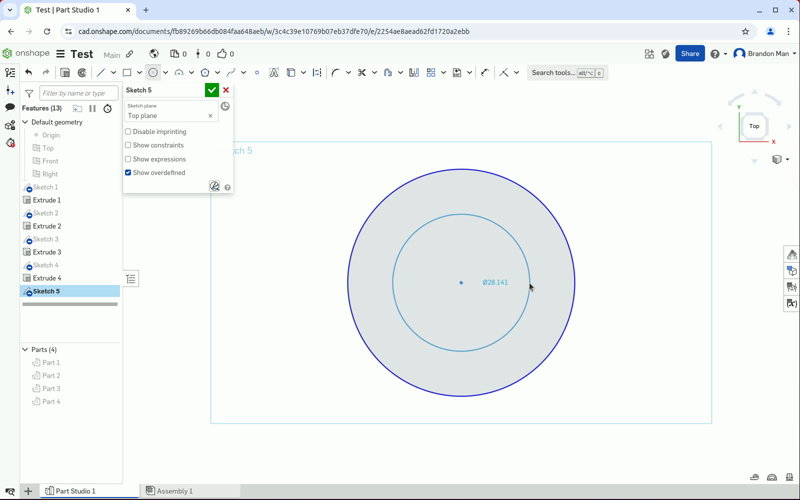
mouse_move(447, 189)
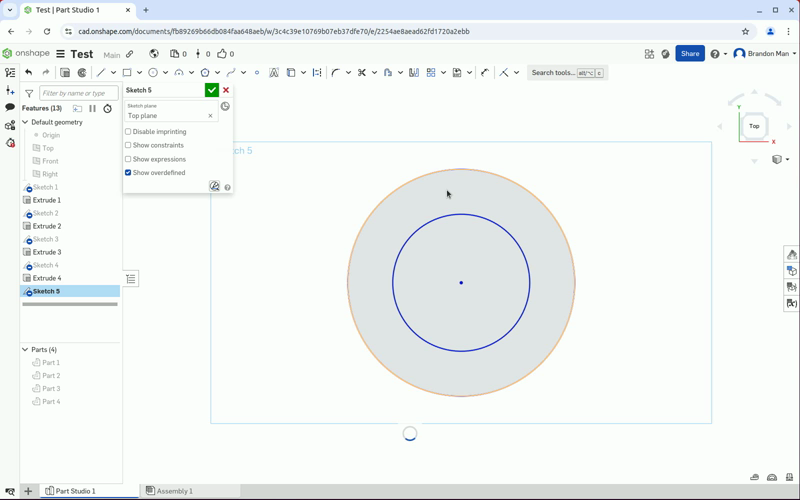
click(447, 189)
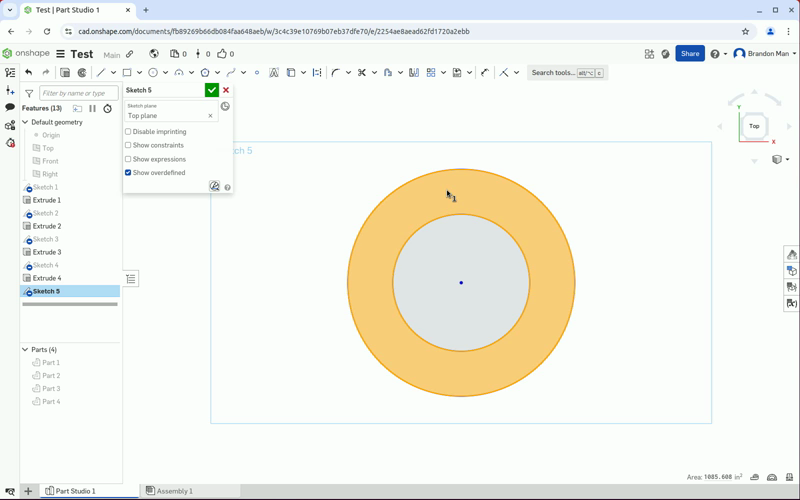
mouse_move(73, 352)
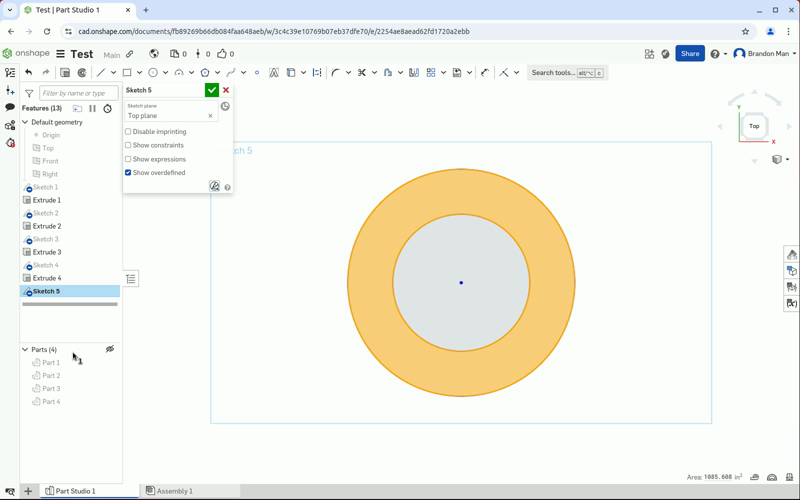
key(shift+y)
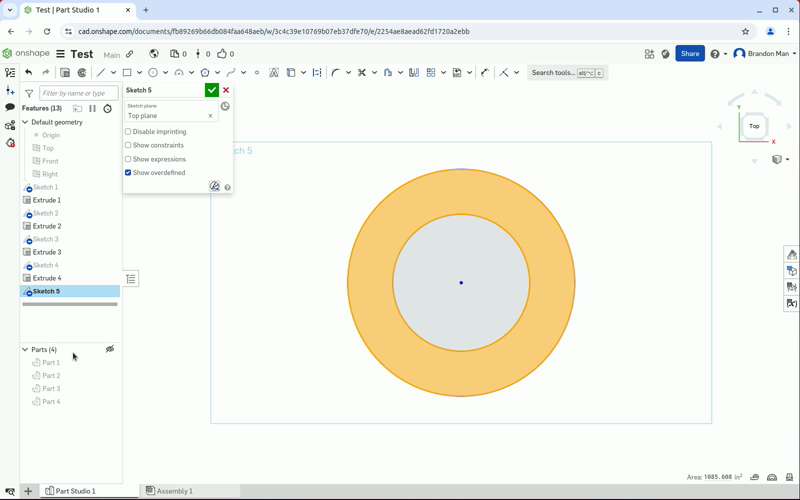
key(shift+e)
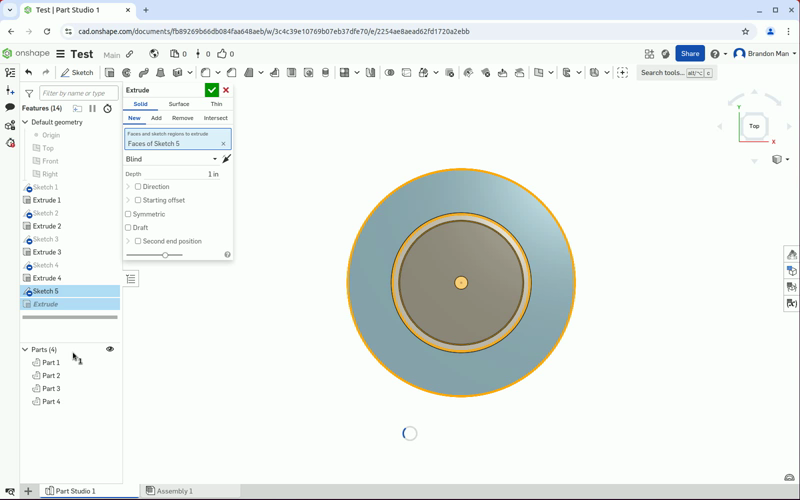
mouse_move(143, 106)
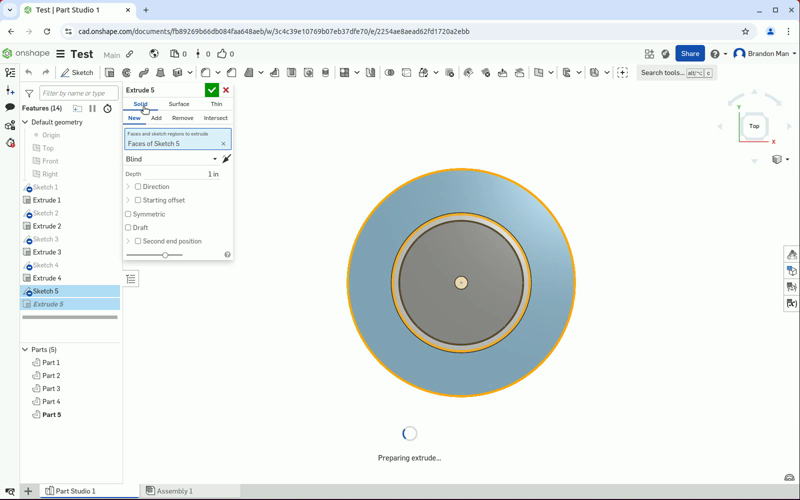
click(143, 106)
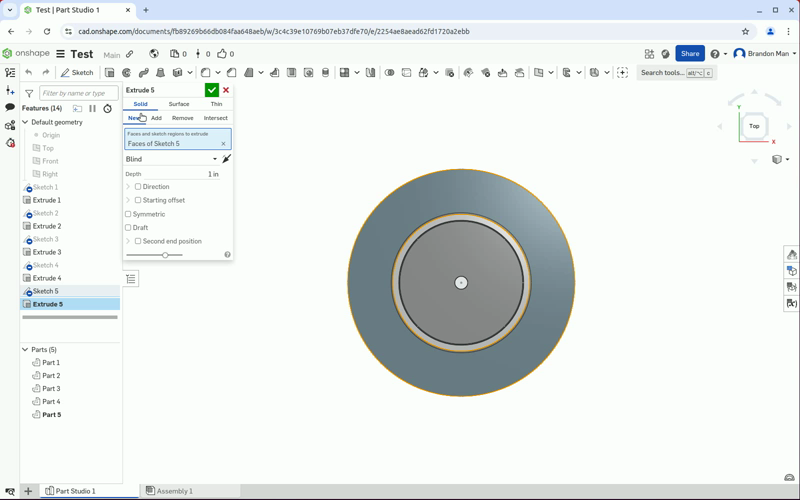
mouse_move(137, 120)
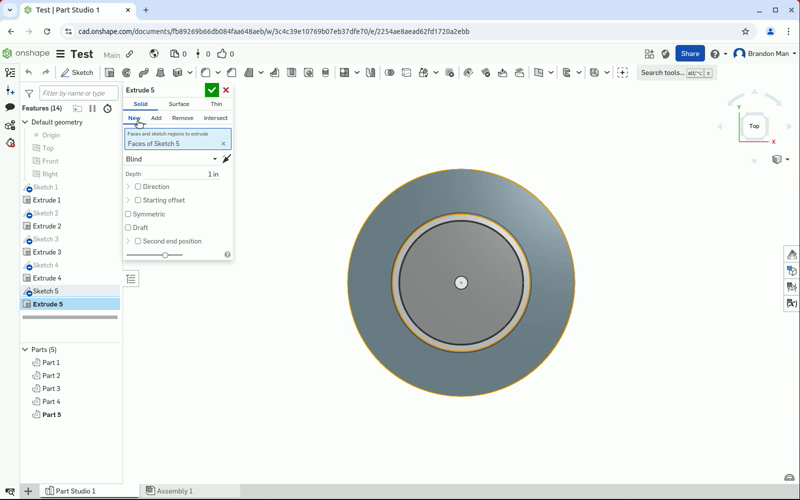
click(137, 120)
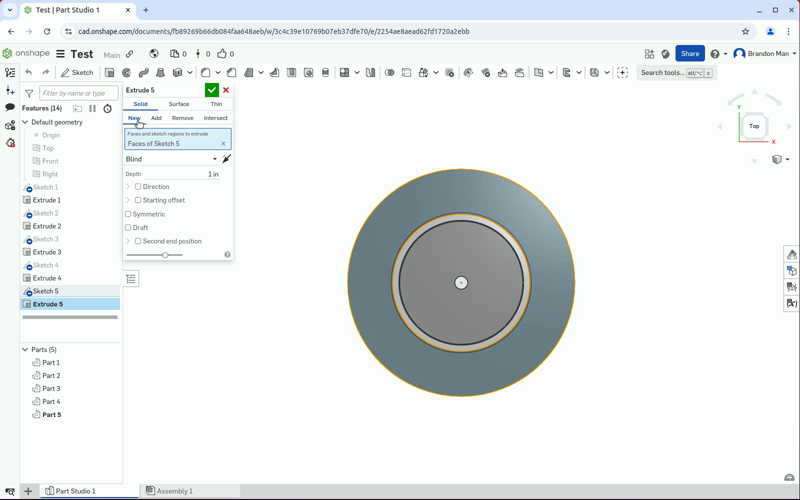
key(tab, 4)
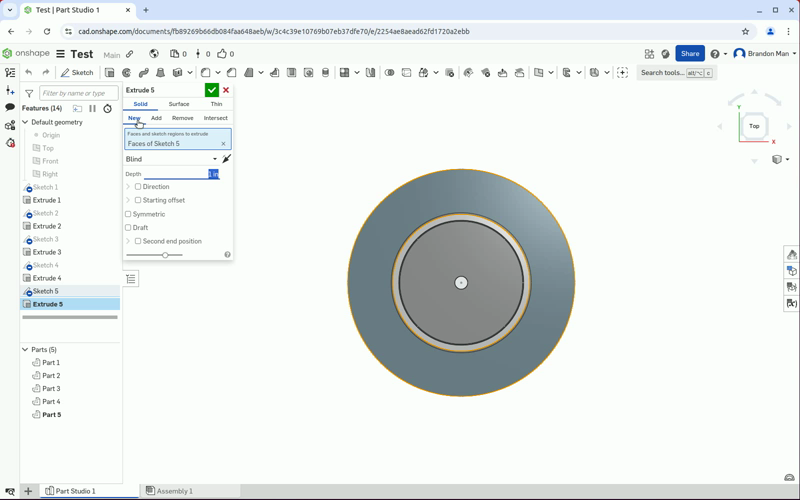
text(1.685)
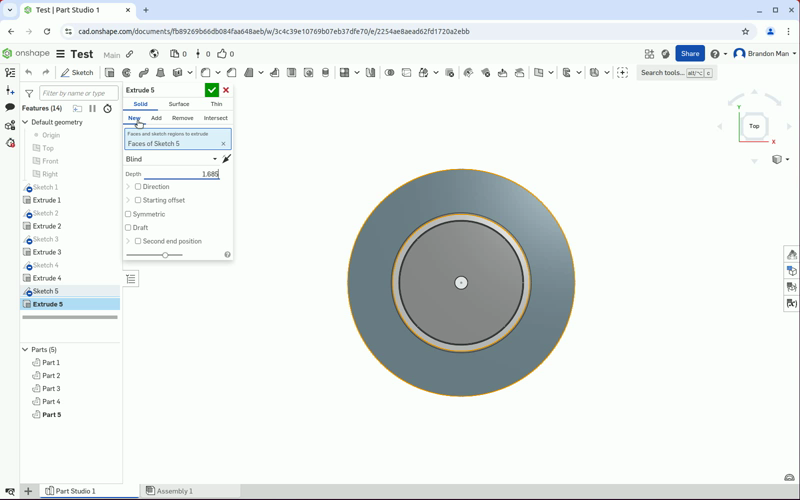
key(enter)
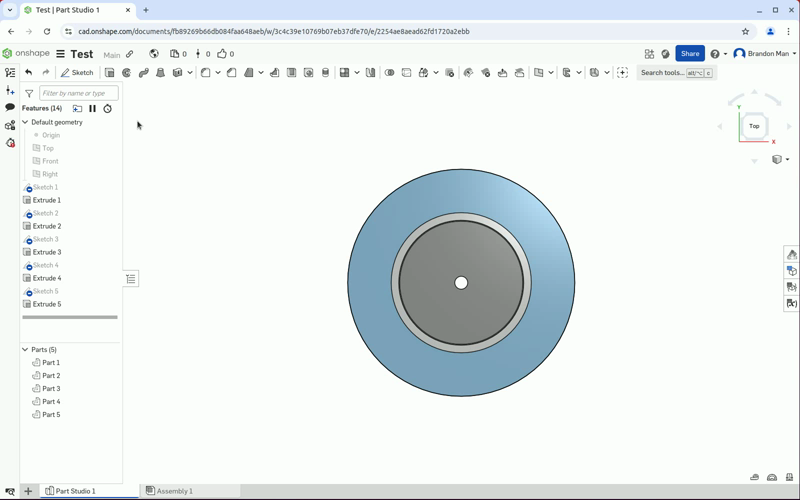
key(shift+h)
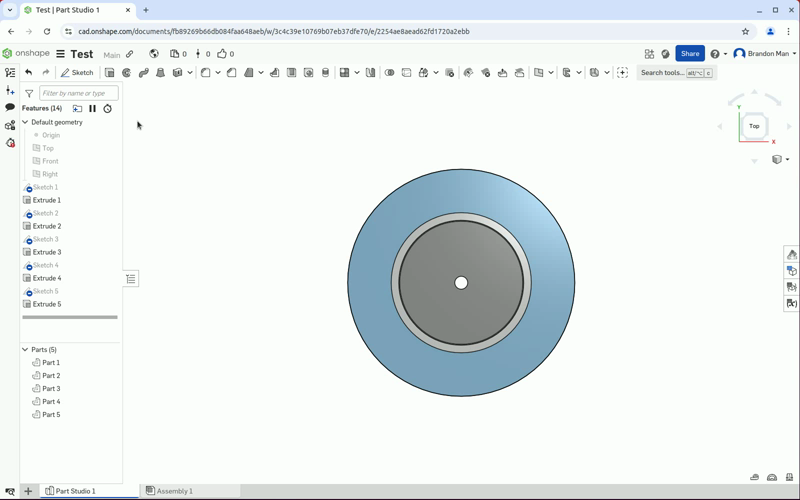
key(shift+h)
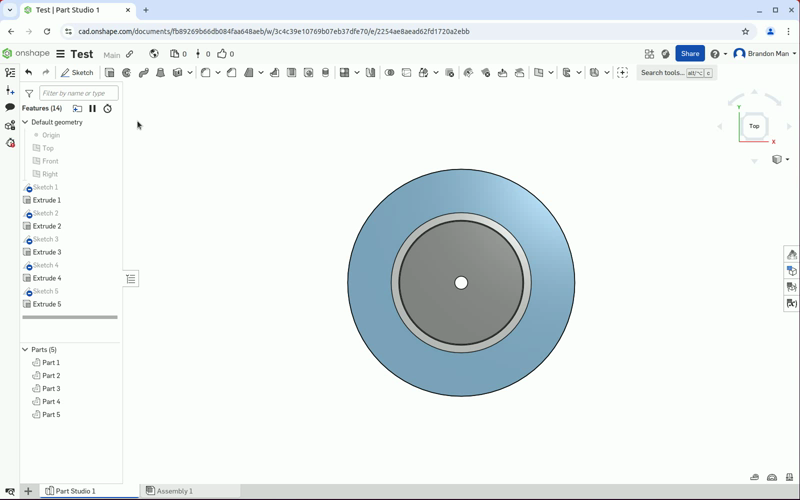
key(shift+7)
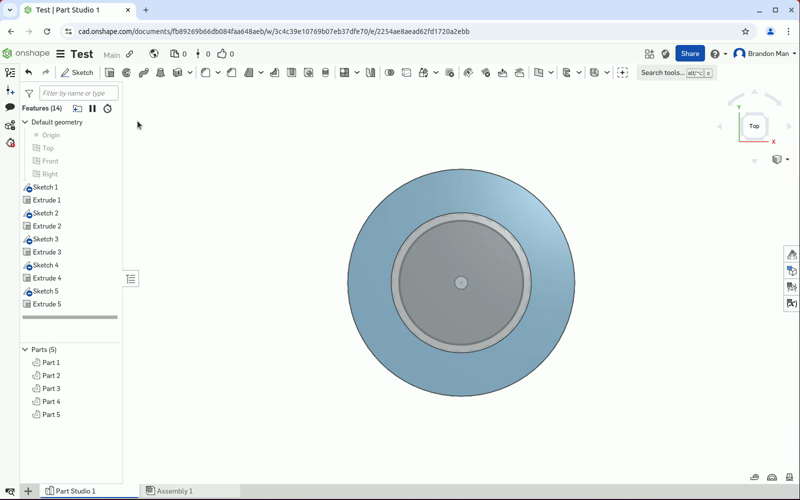
key(up, 3)
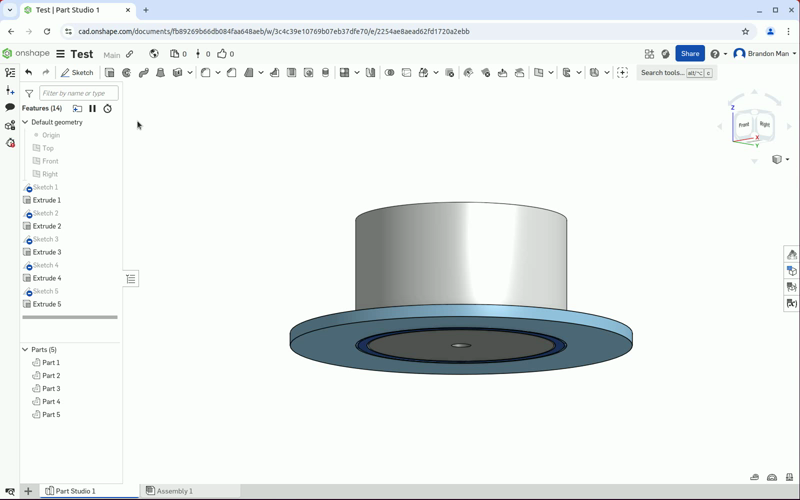
key(left, 3)
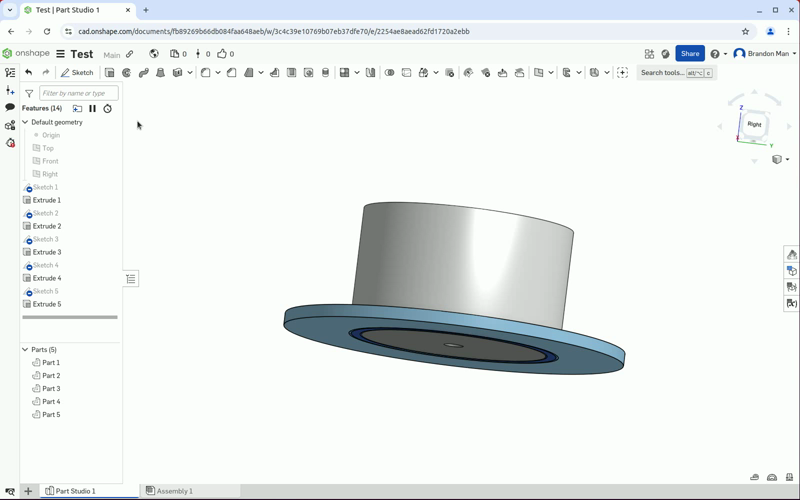
key(right, 3)
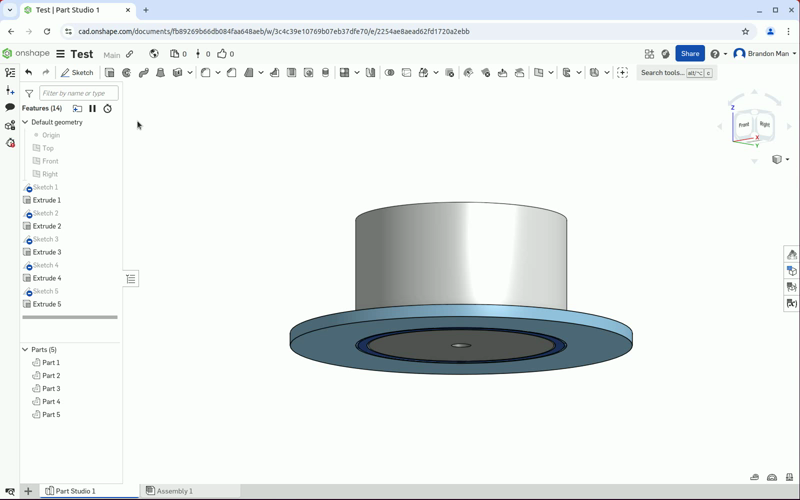
key(down, 3)
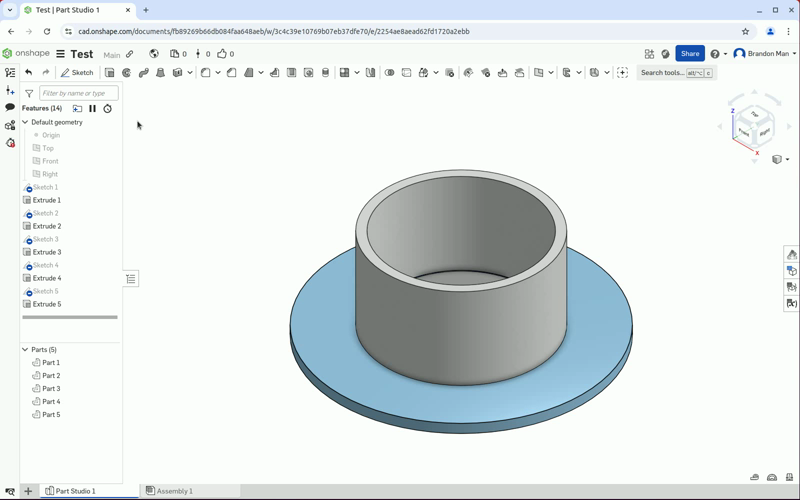
mouse_move(73, 189)
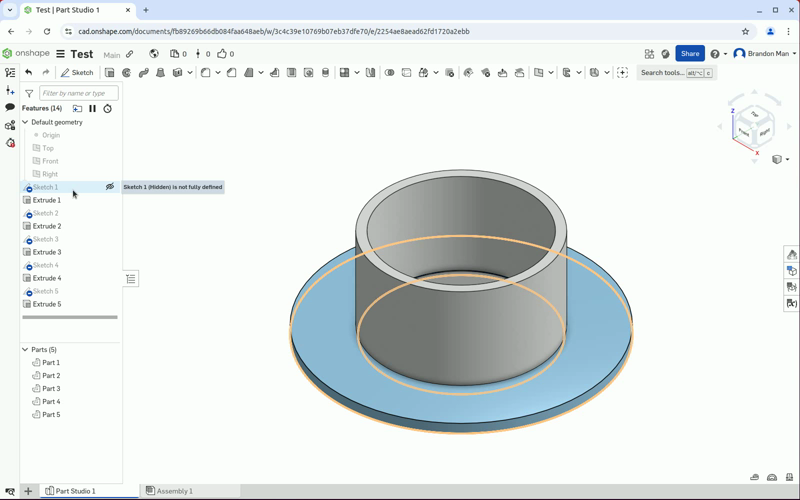
click(73, 189)